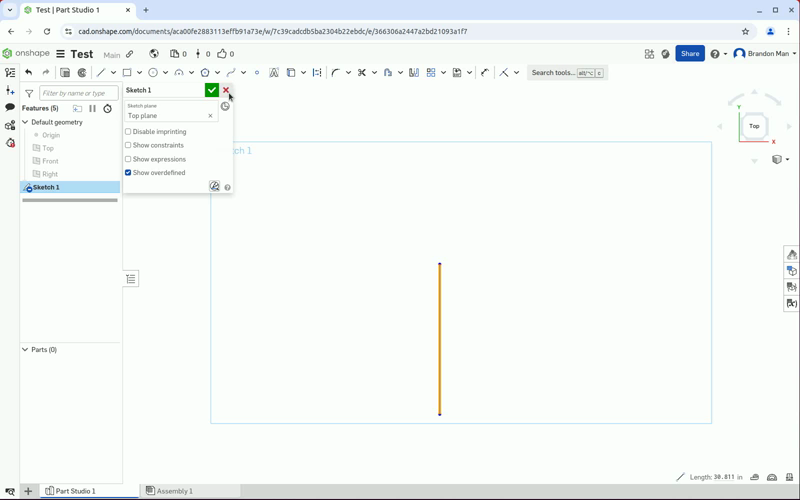
key(shift+h)
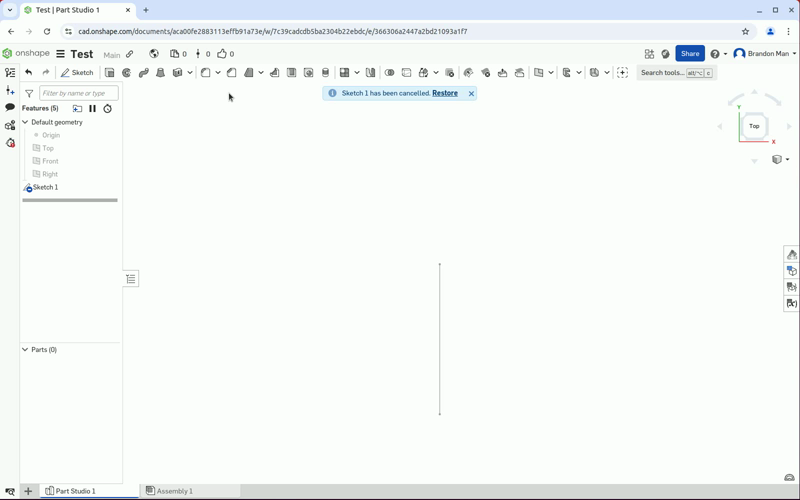
mouse_move(73, 352)
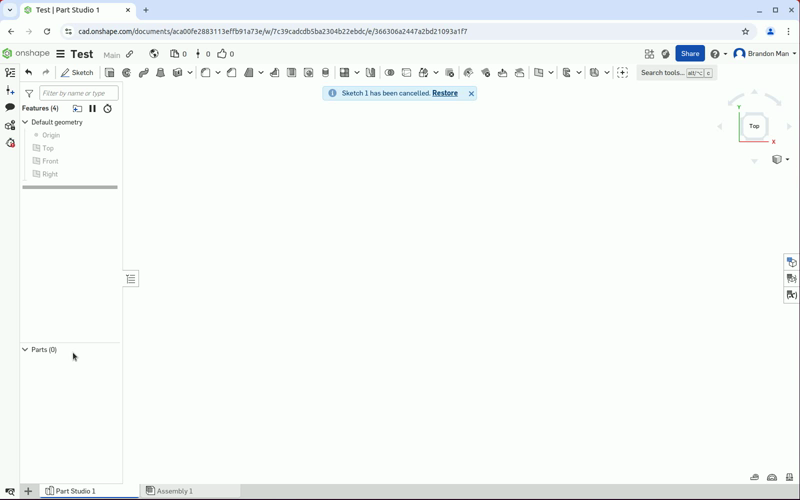
key(y)
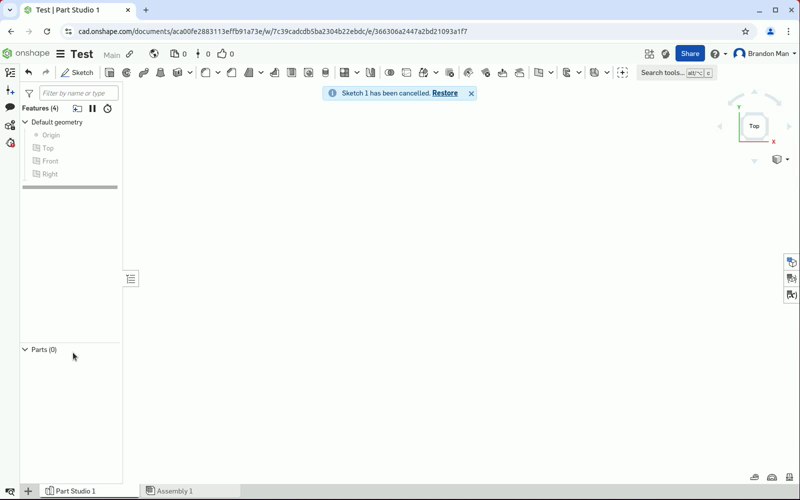
key(shift+p)
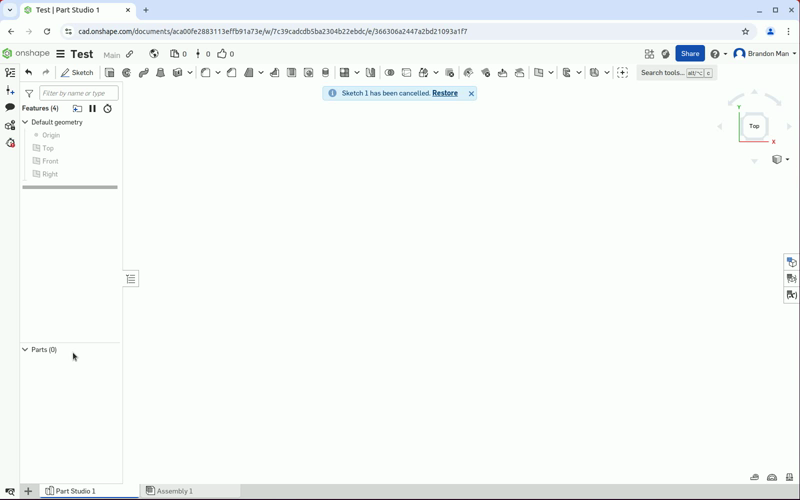
key(space)
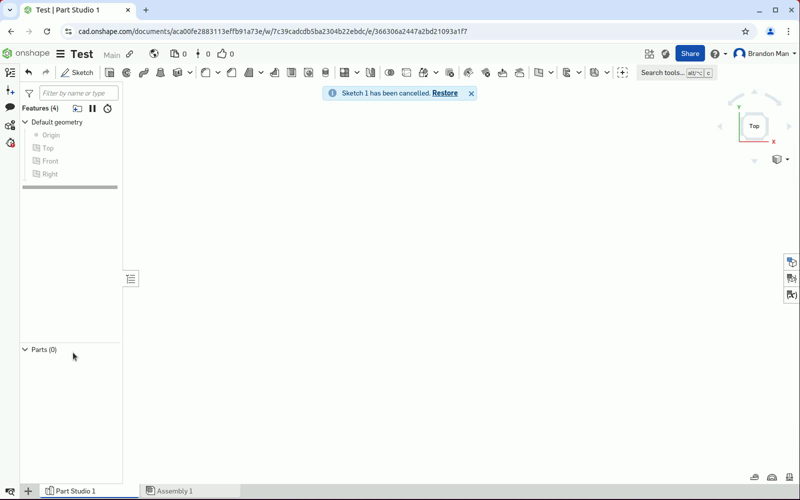
key_down(shift)
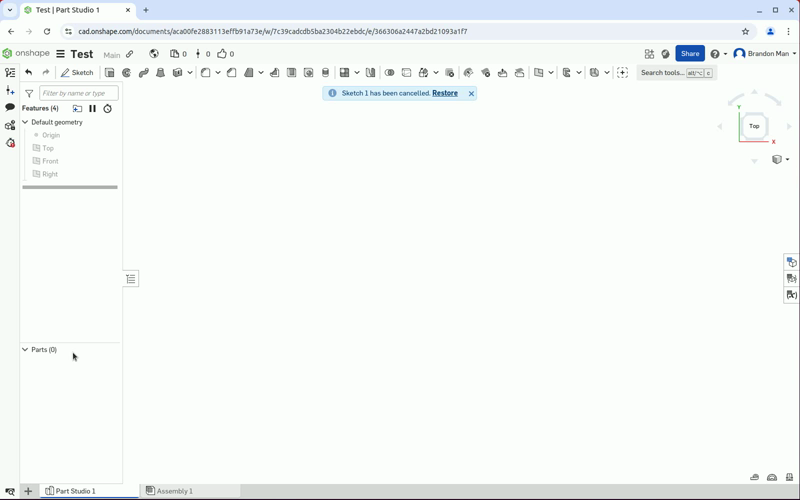
key(up)
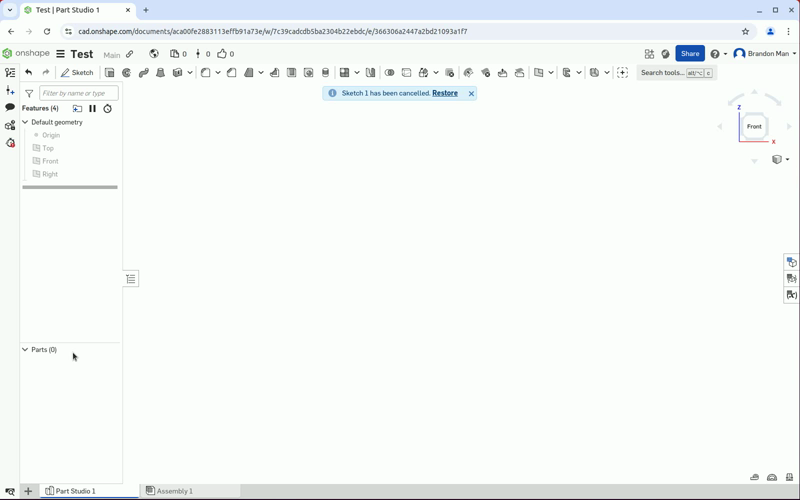
key_up(shift)
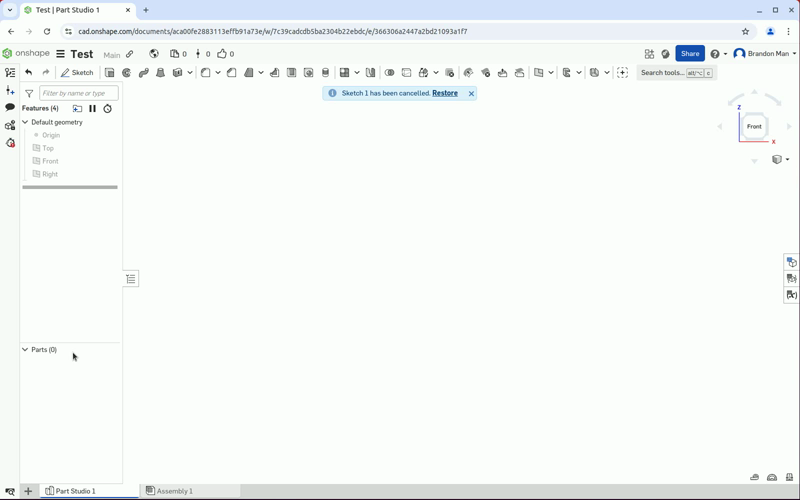
key(space)
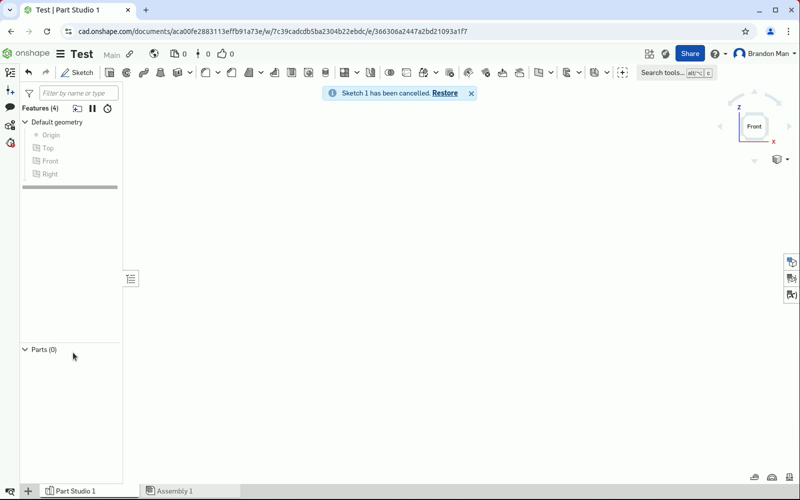
key_down(shift)
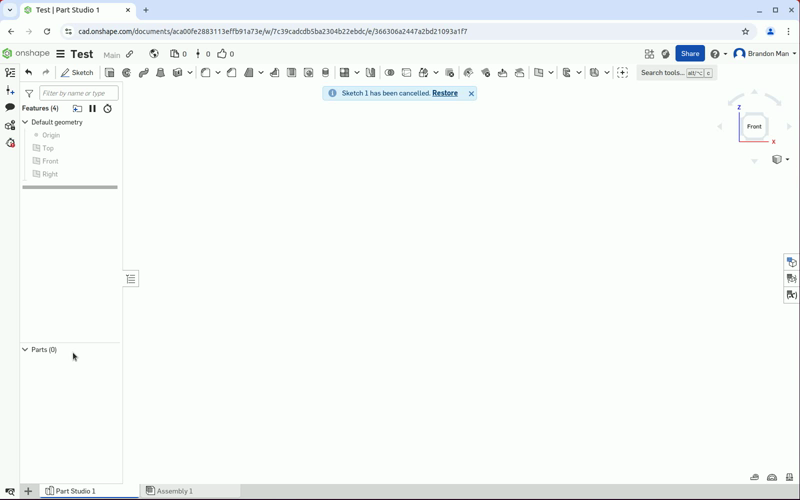
key(left)
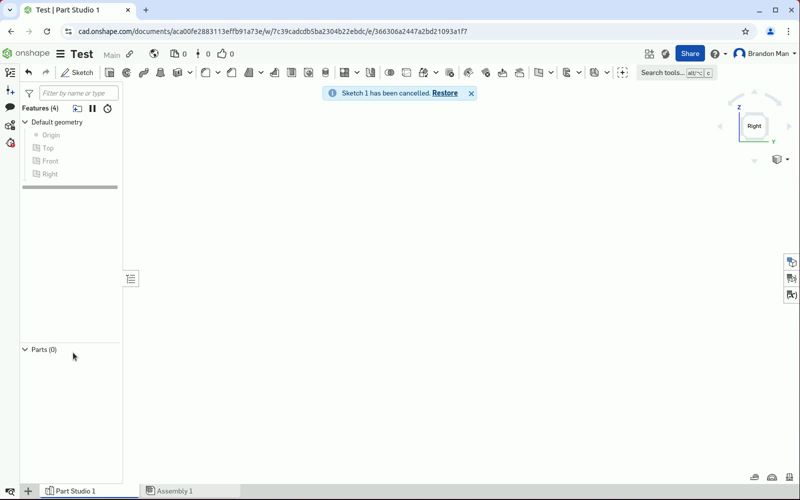
key_up(shift)
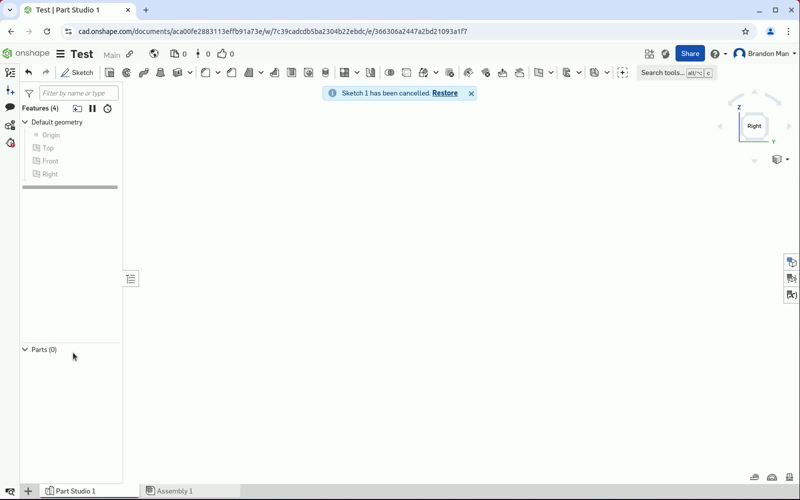
mouse_move(73, 352)
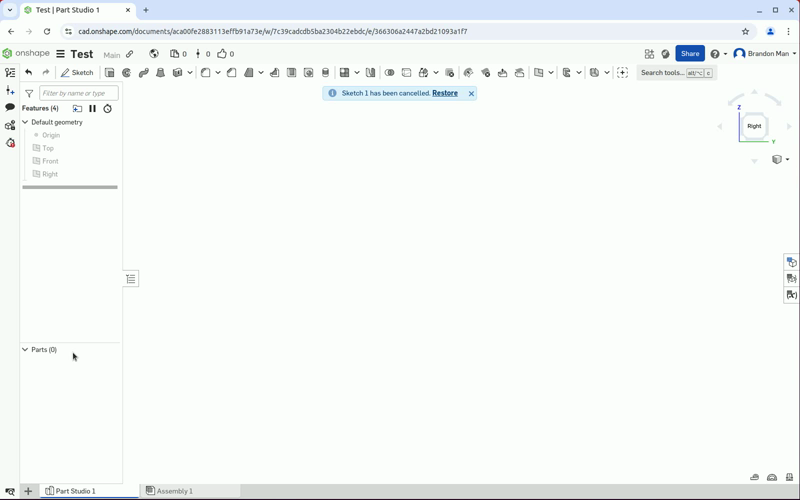
key(shift+y)
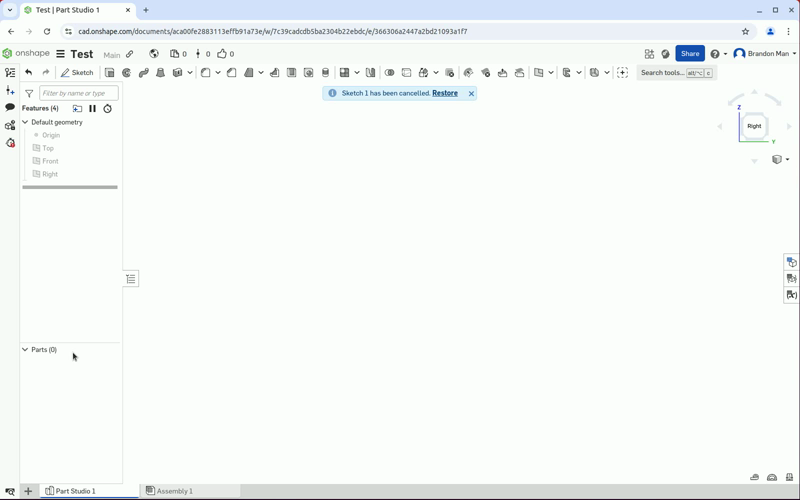
key(shift+s)
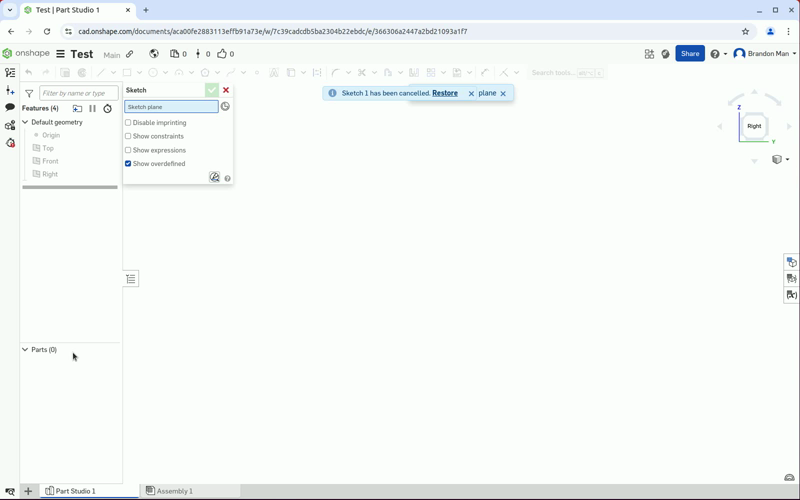
mouse_move(73, 176)
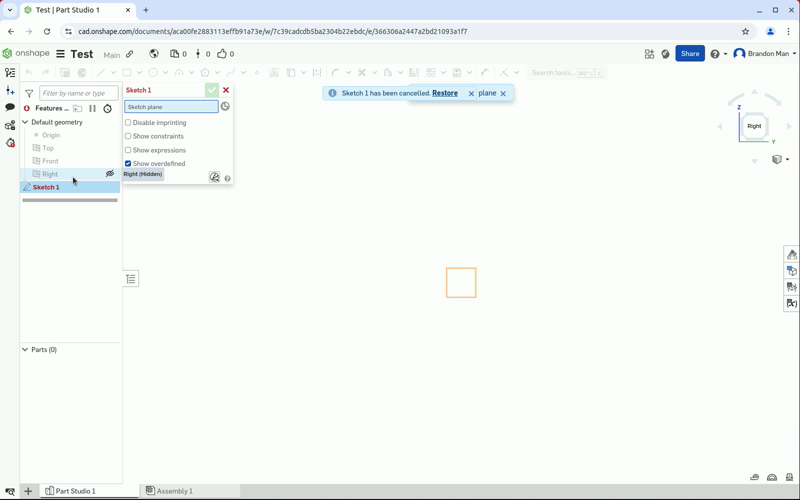
click(73, 176)
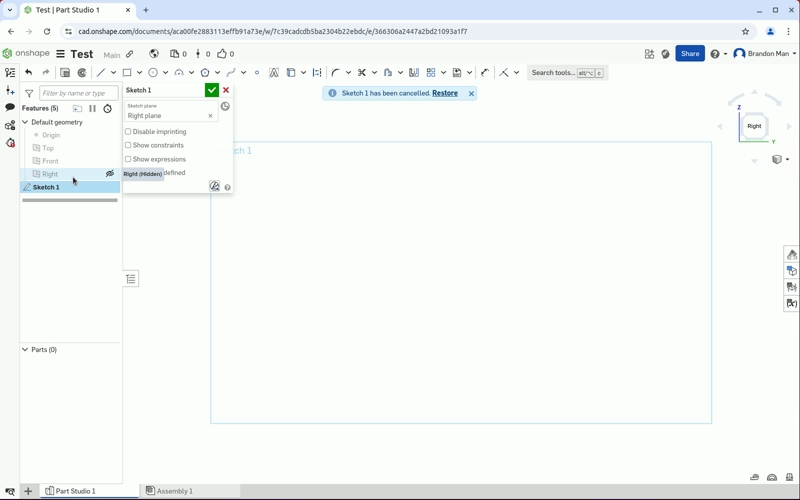
mouse_move(73, 352)
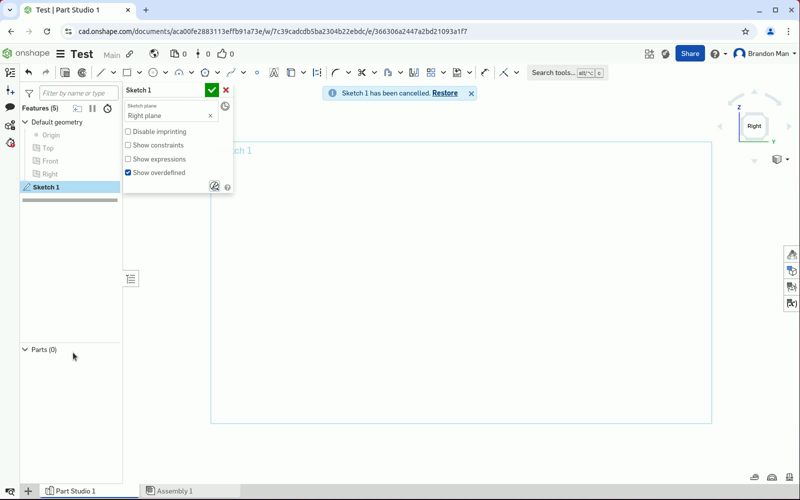
key(y)
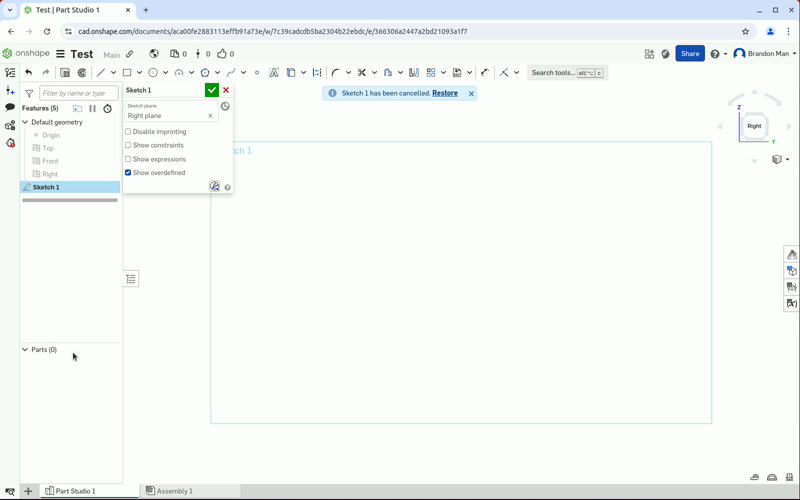
key(l)
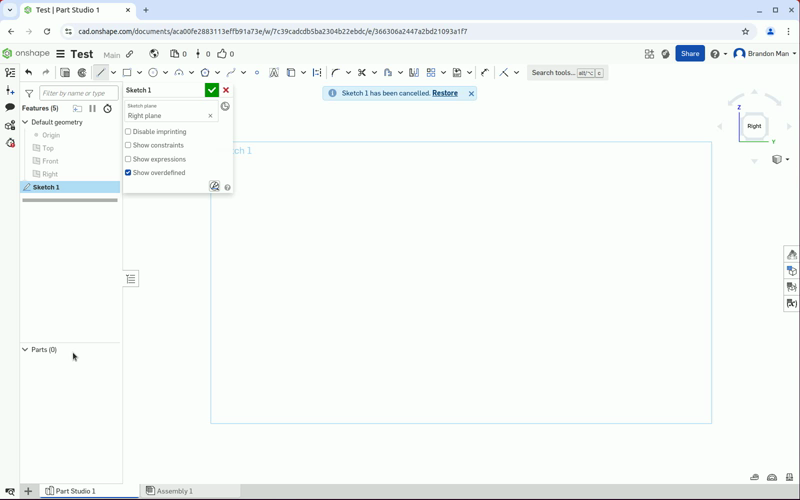
key_down(shift)
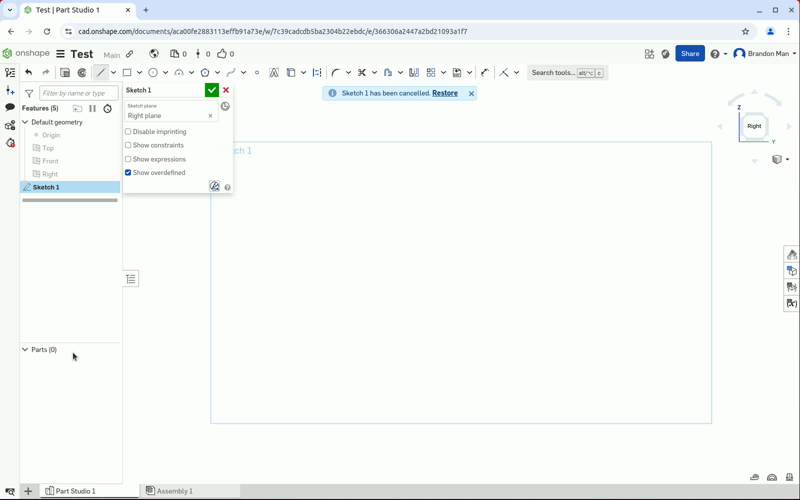
mouse_move(416, 282)
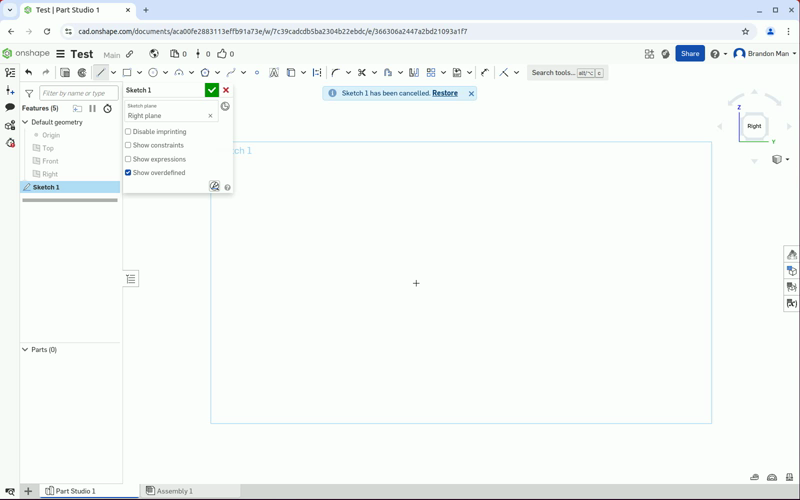
click(416, 282)
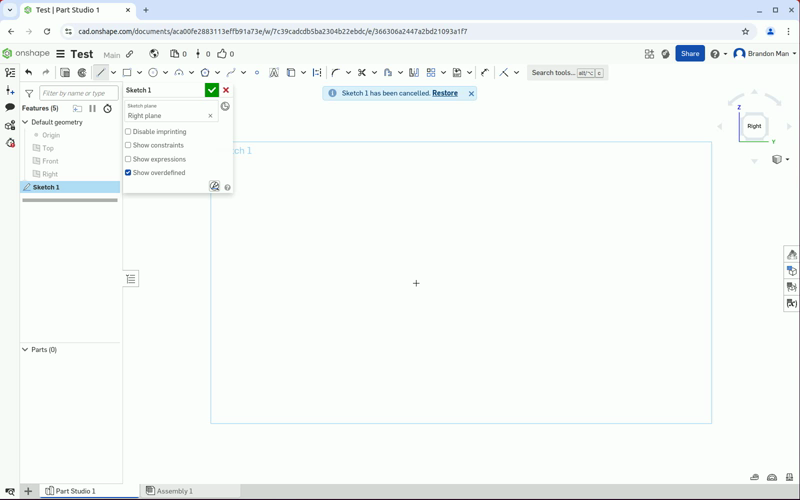
key_up(shift)
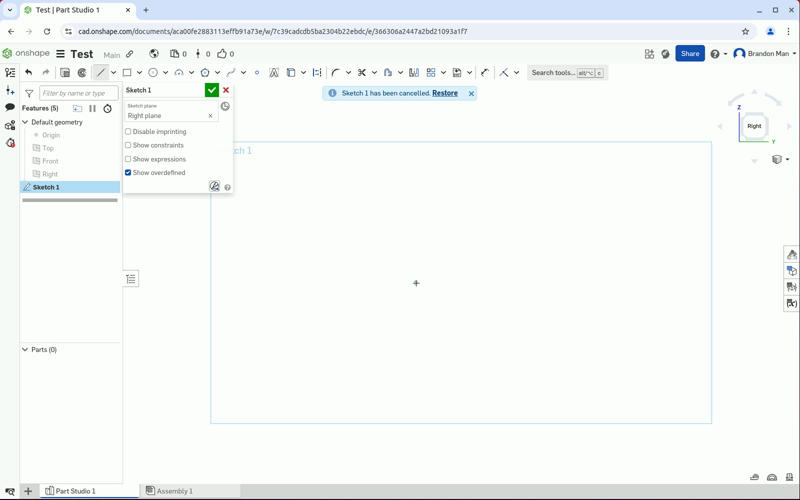
key_down(shift)
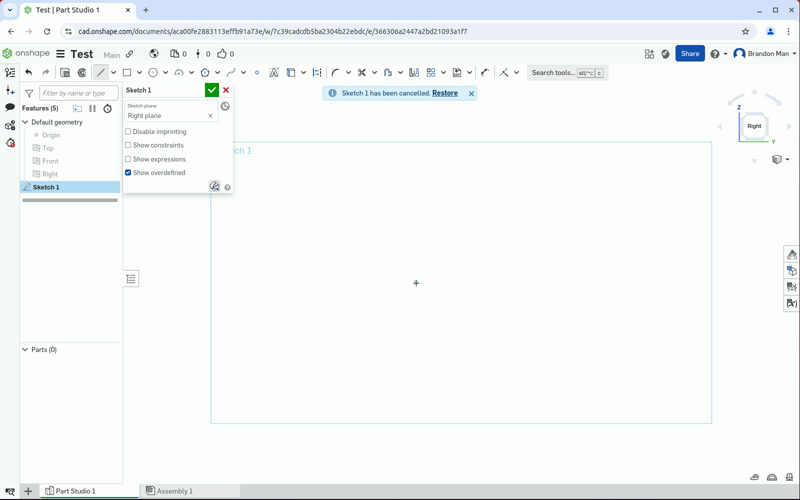
mouse_move(446, 282)
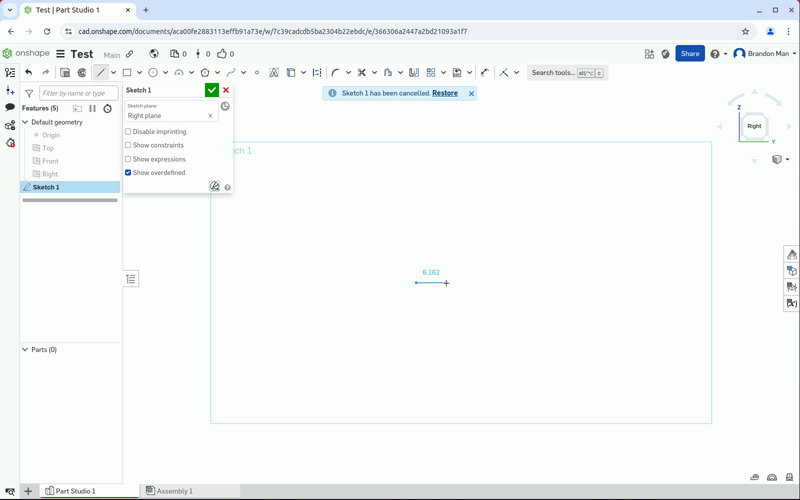
mouse_move(461, 282)
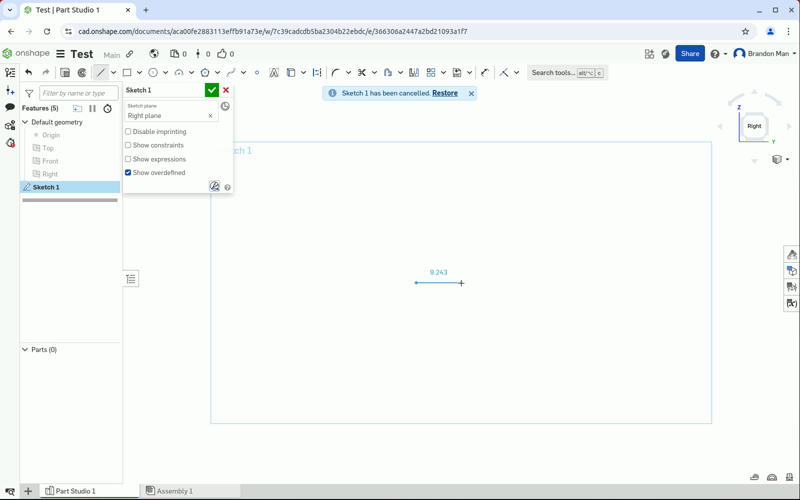
click(461, 282)
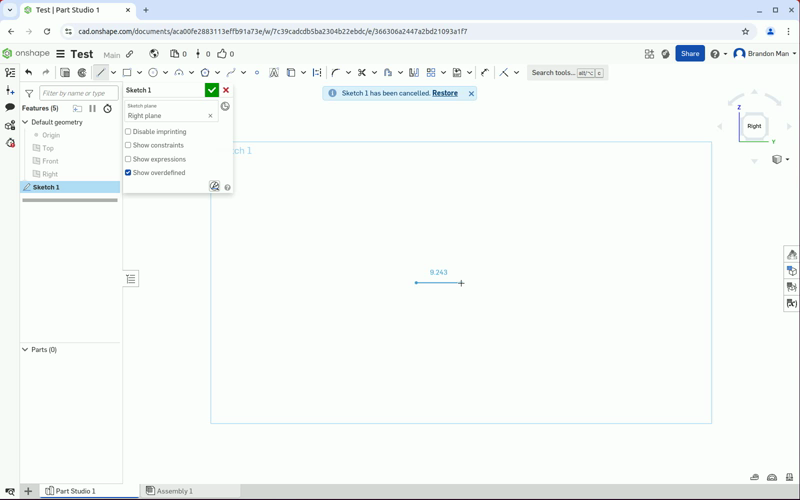
key_up(shift)
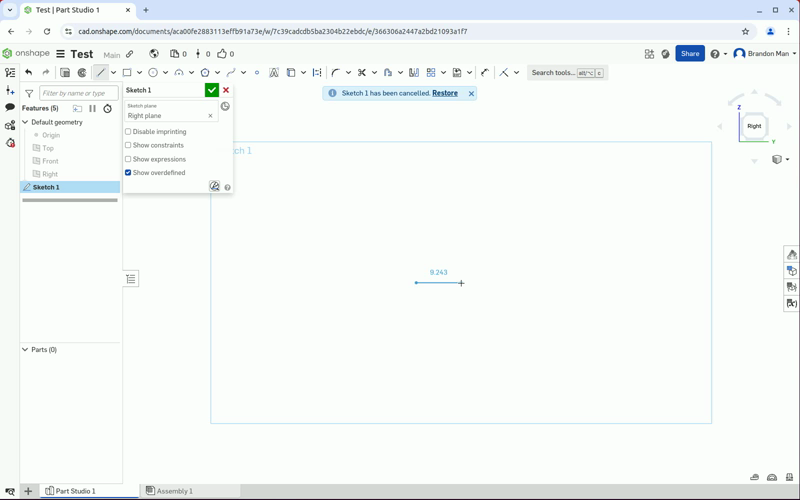
key_down(shift)
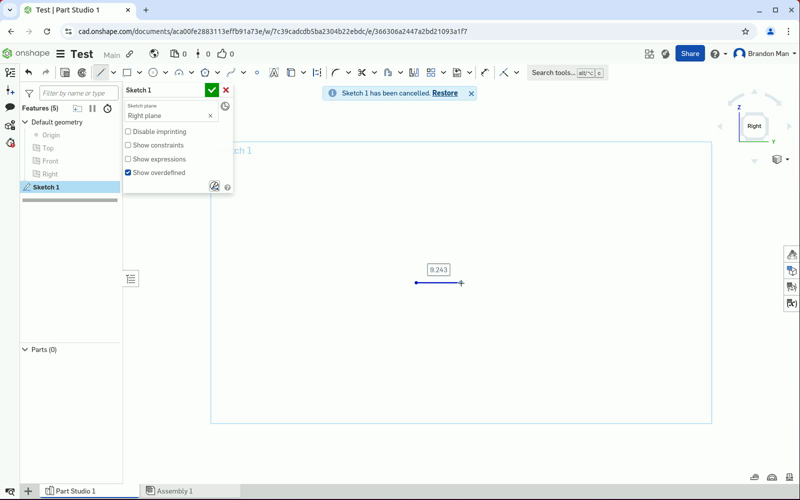
mouse_move(491, 282)
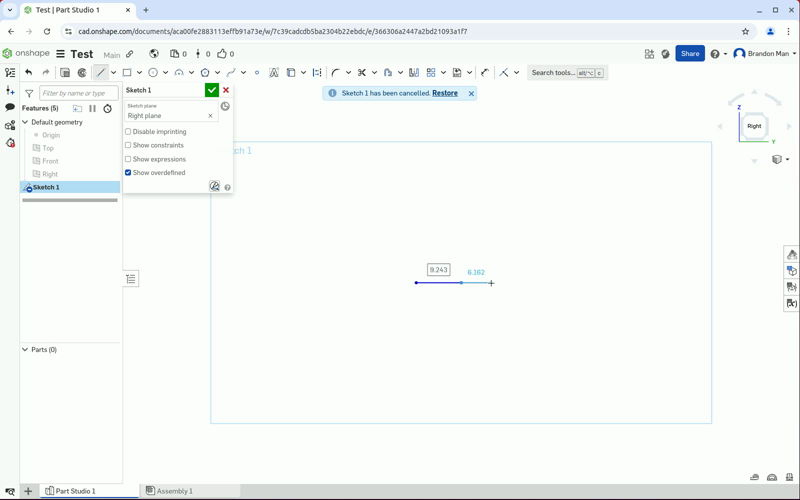
mouse_move(461, 237)
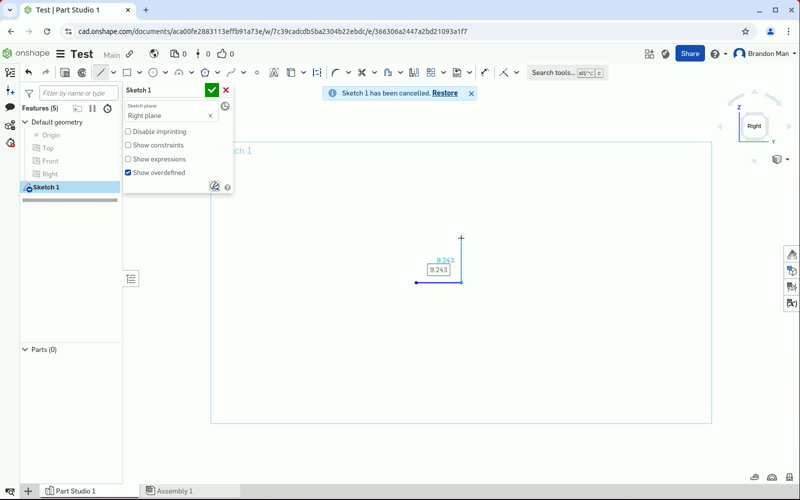
click(461, 237)
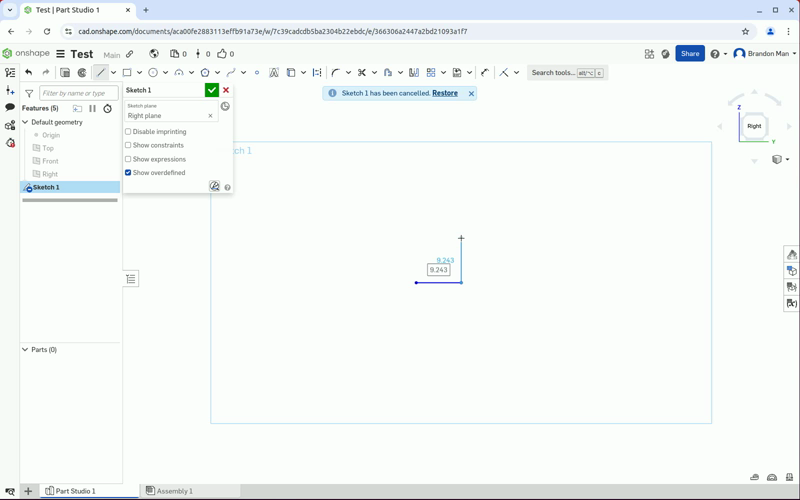
key_up(shift)
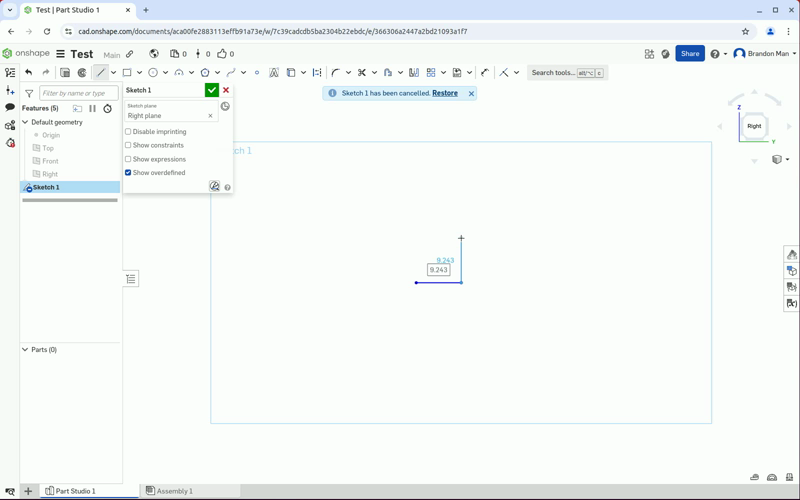
key_down(shift)
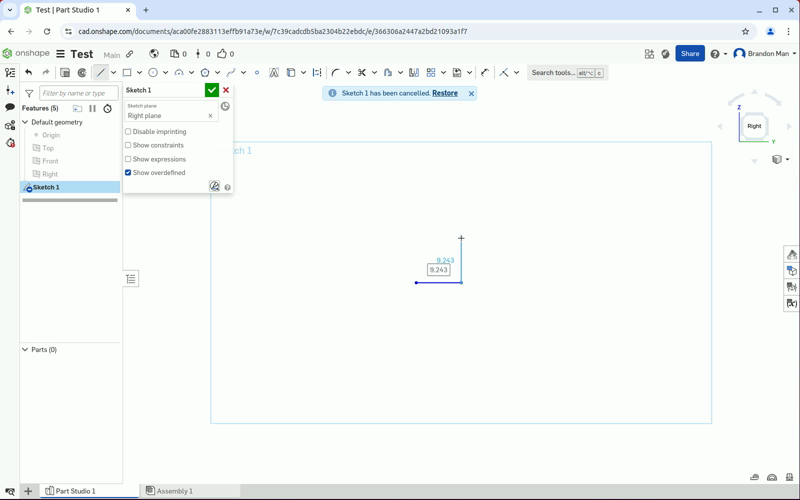
mouse_move(491, 237)
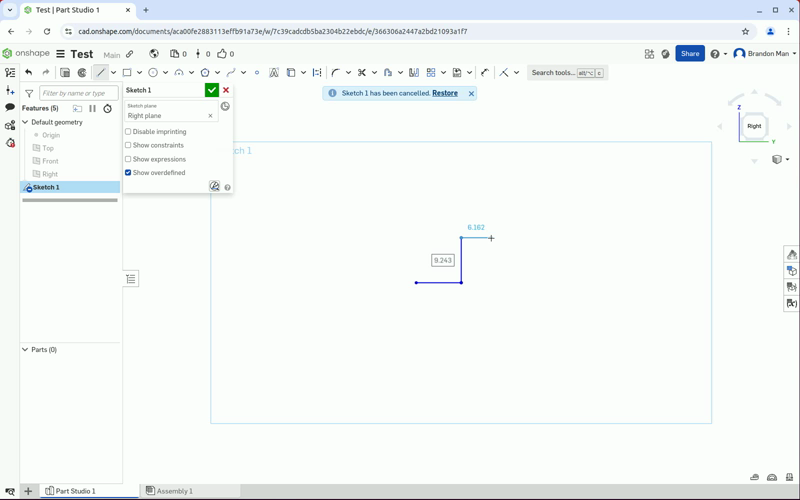
mouse_move(416, 237)
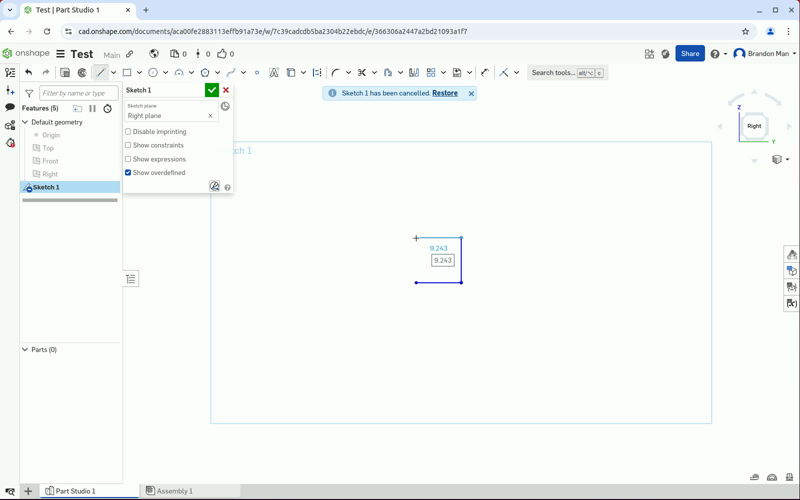
click(416, 237)
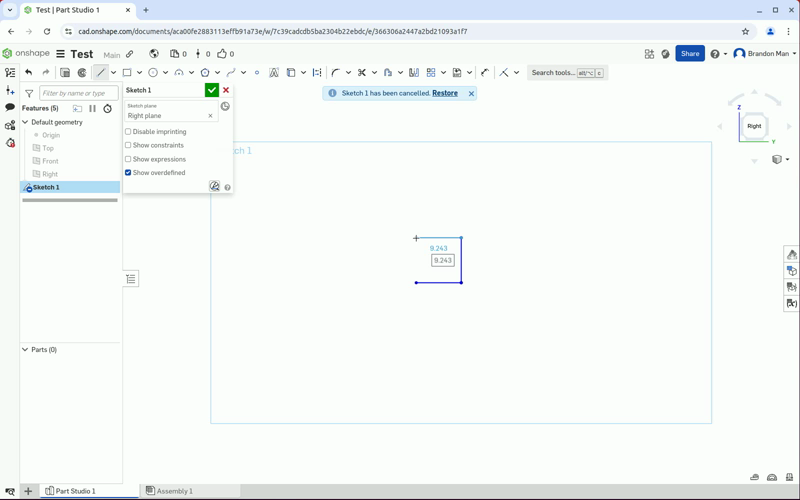
key_up(shift)
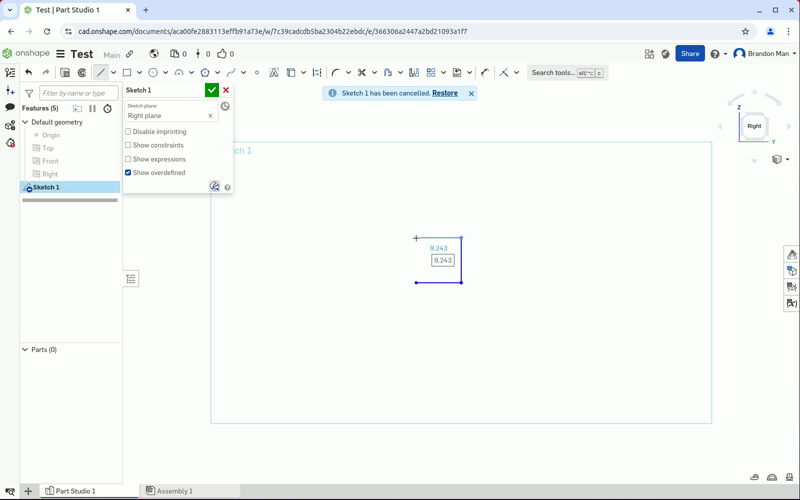
mouse_move(446, 237)
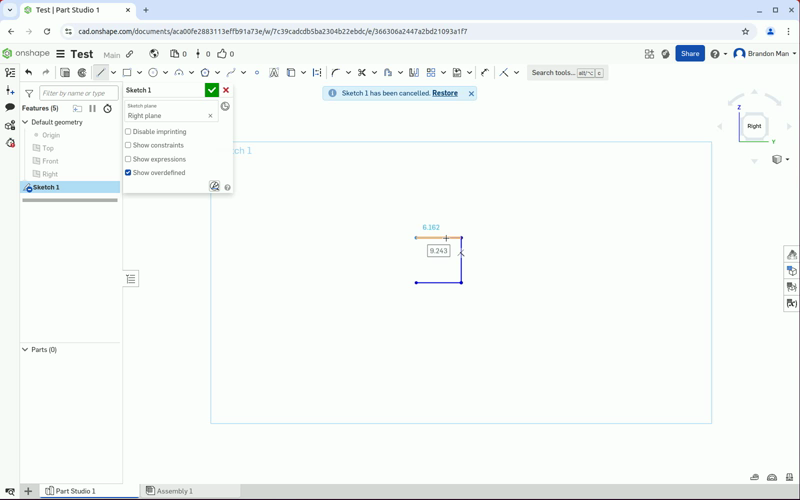
key_down(shift)
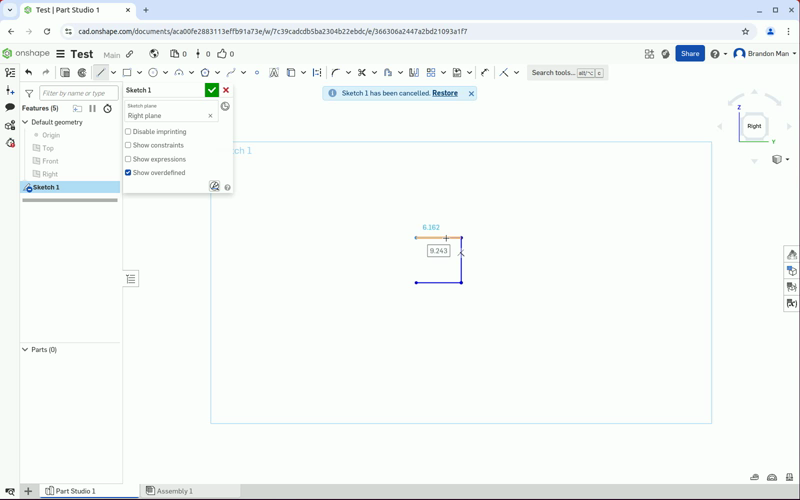
mouse_move(416, 282)
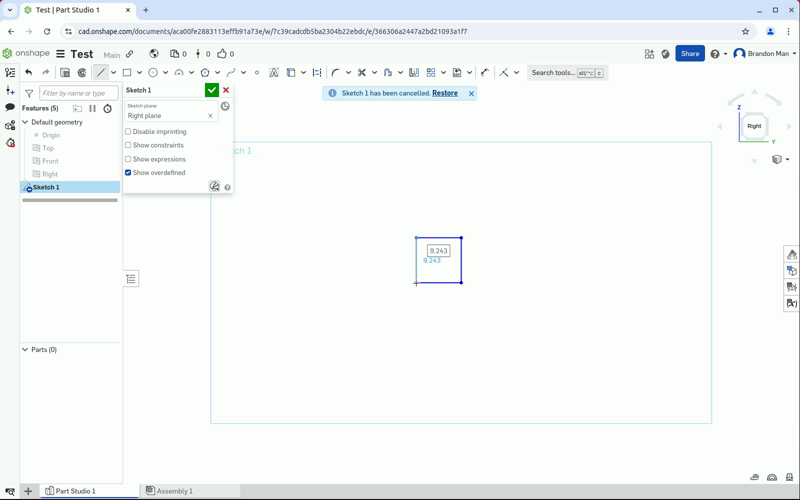
key_up(shift)
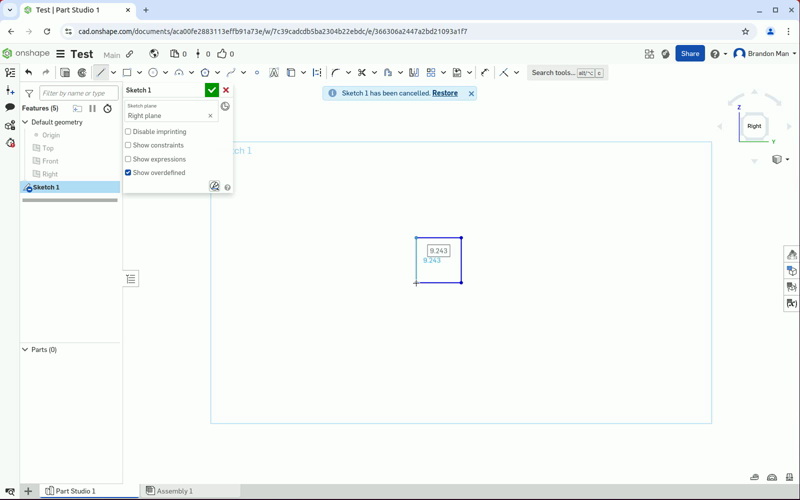
click(416, 282)
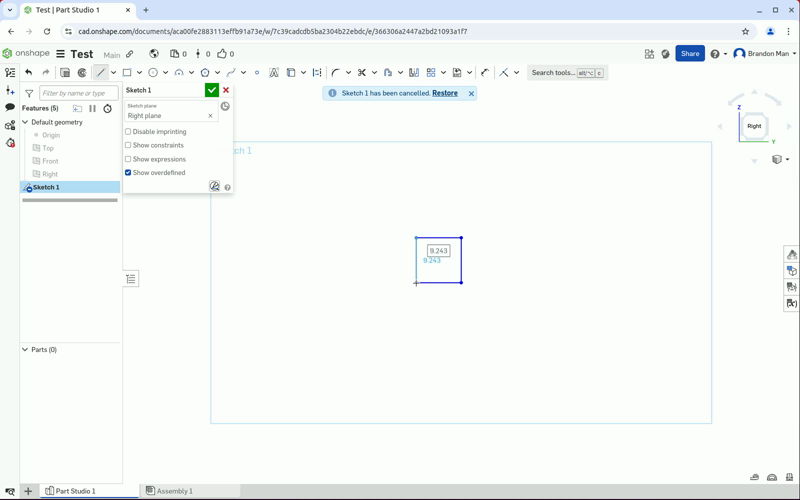
key(esc)
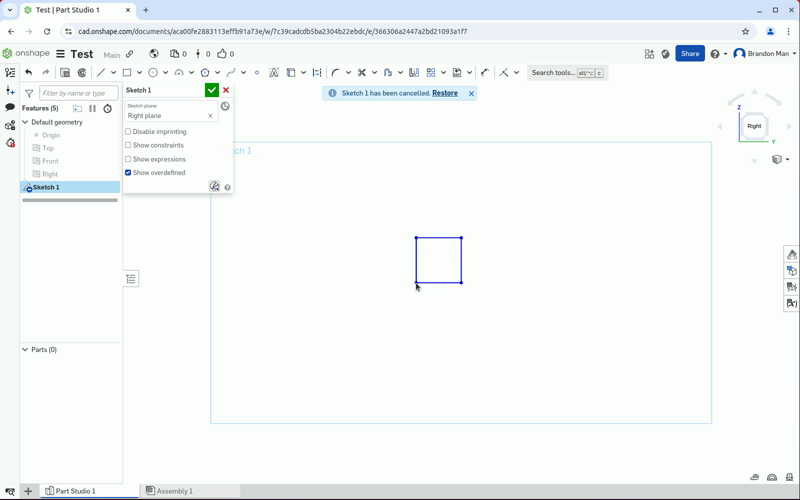
mouse_move(448, 264)
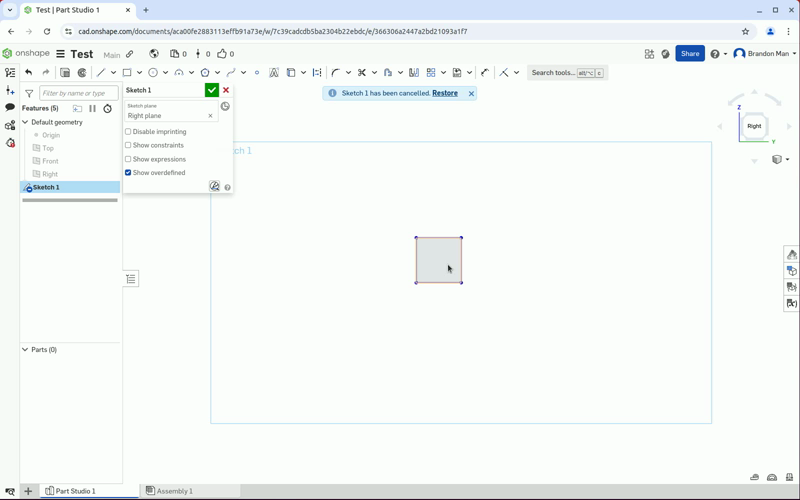
click(448, 264)
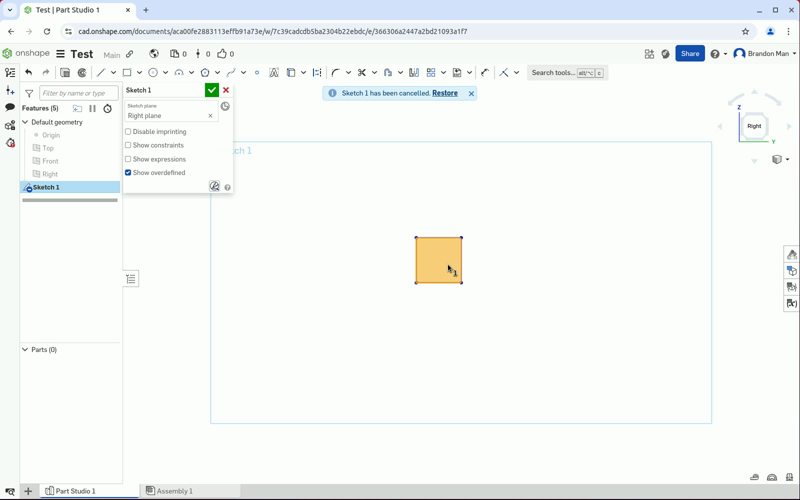
mouse_move(73, 352)
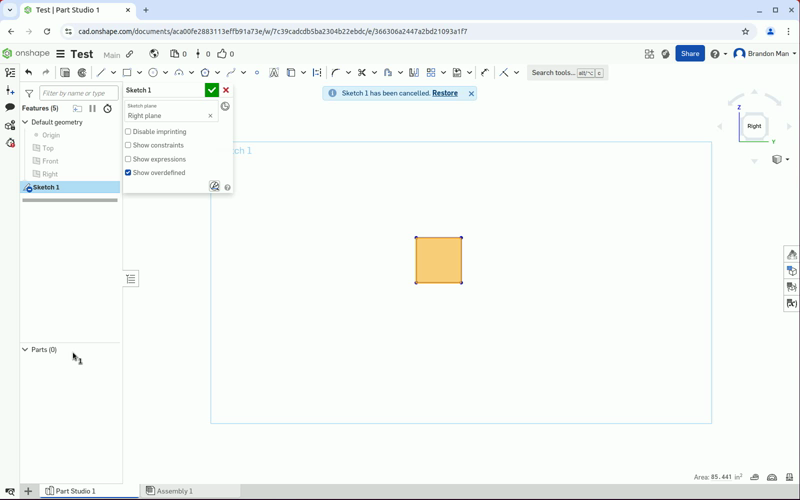
key(shift+y)
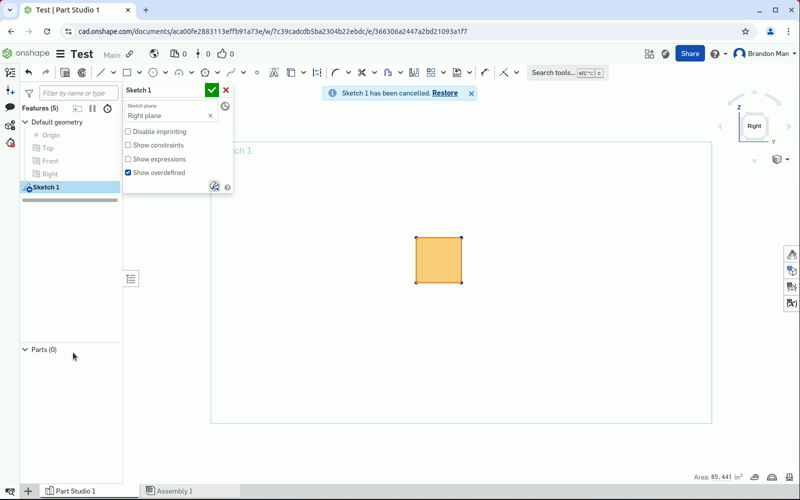
key(shift+e)
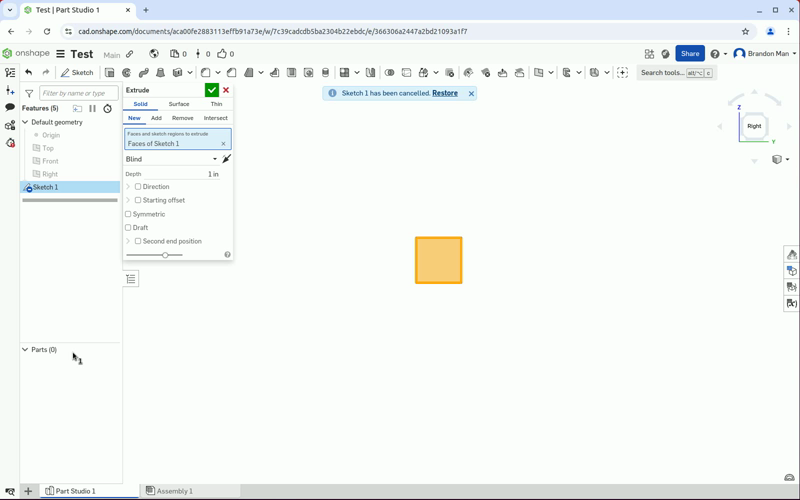
mouse_move(143, 106)
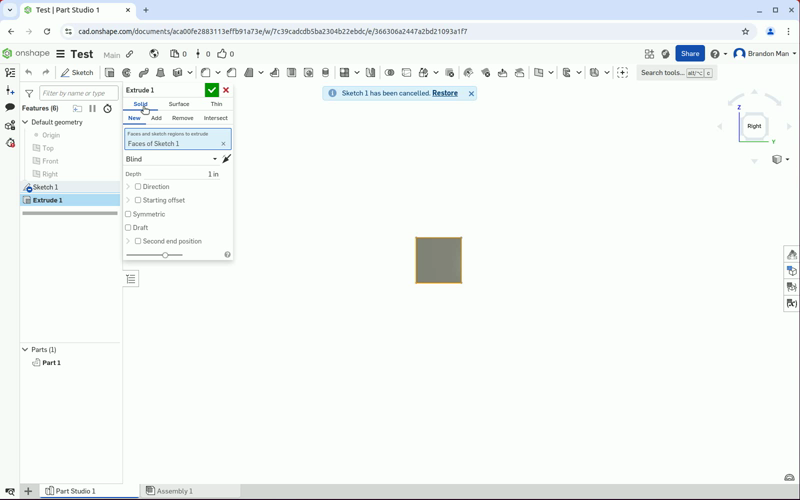
click(143, 106)
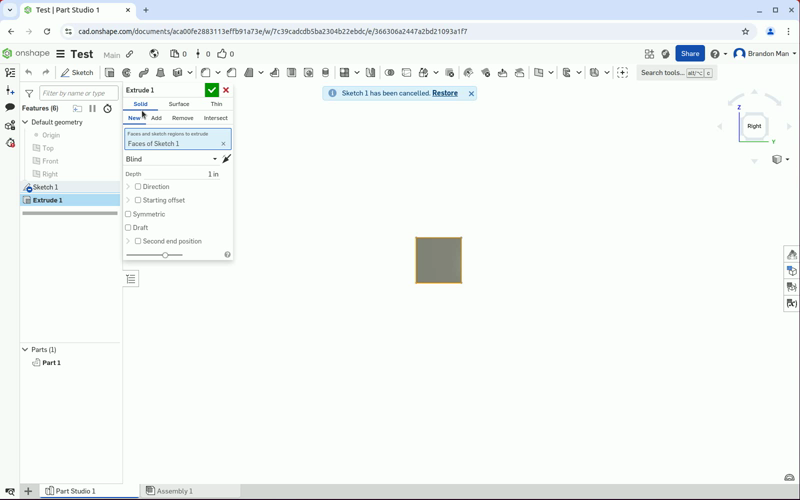
mouse_move(137, 120)
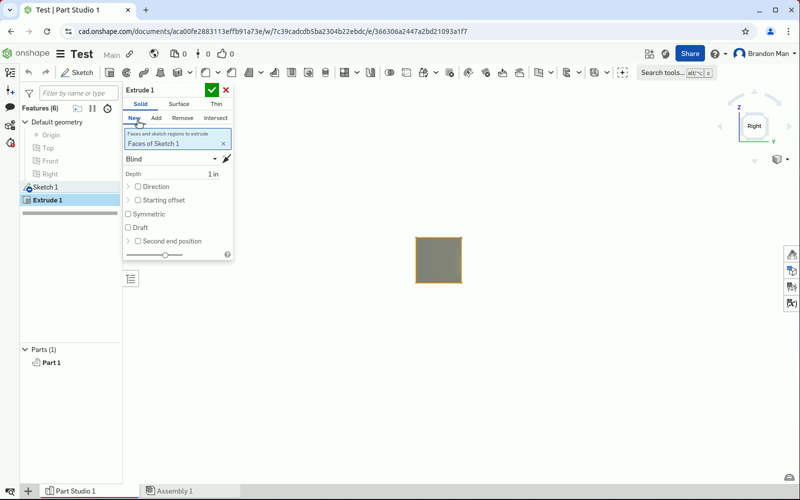
click(137, 120)
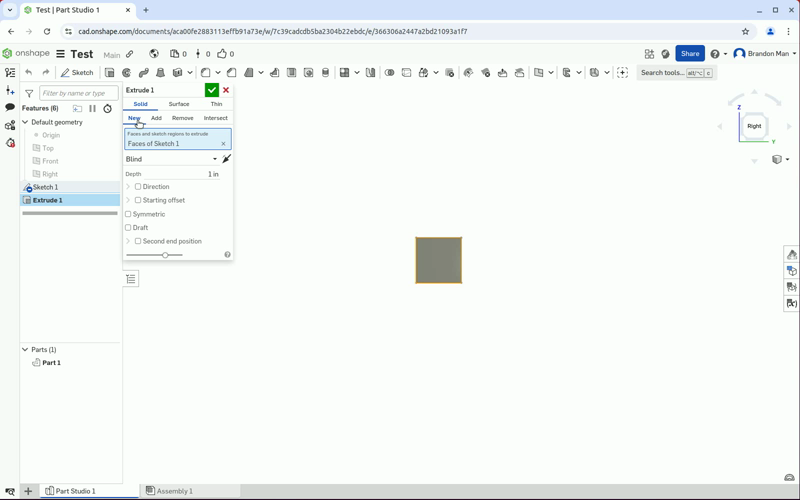
key(tab, 4)
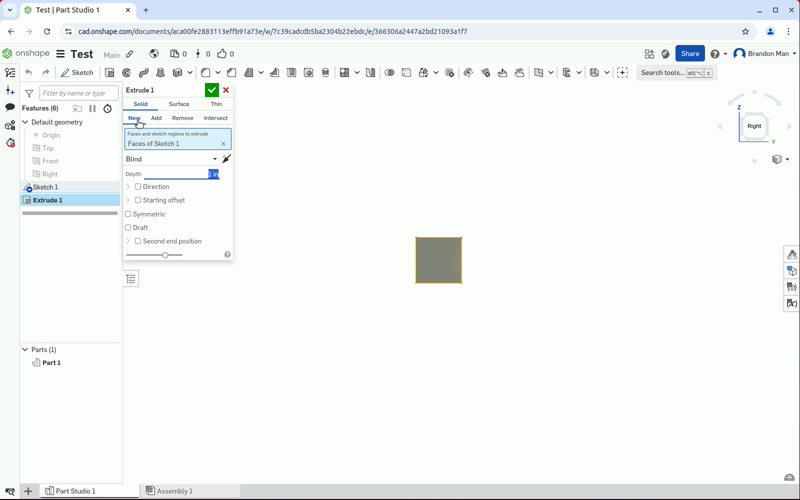
text(4.574)
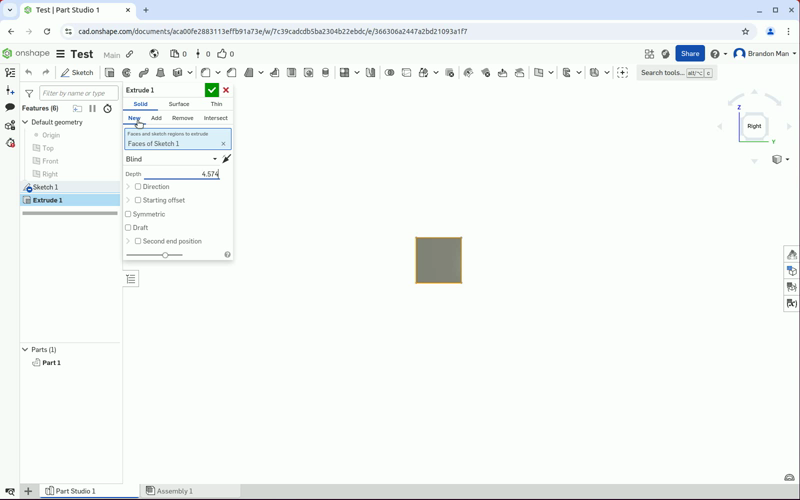
key(enter)
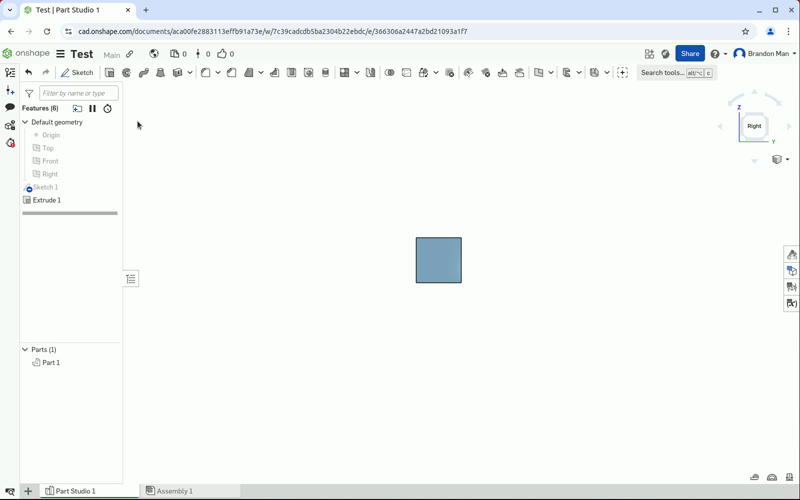
key(shift+h)
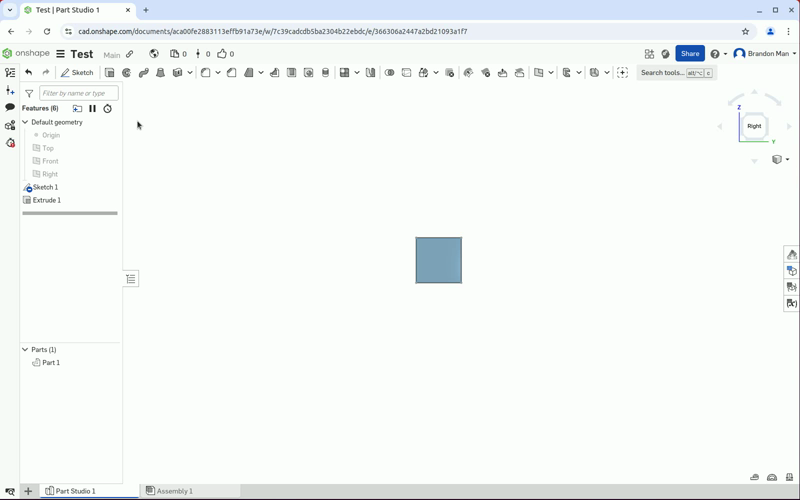
key(shift+h)
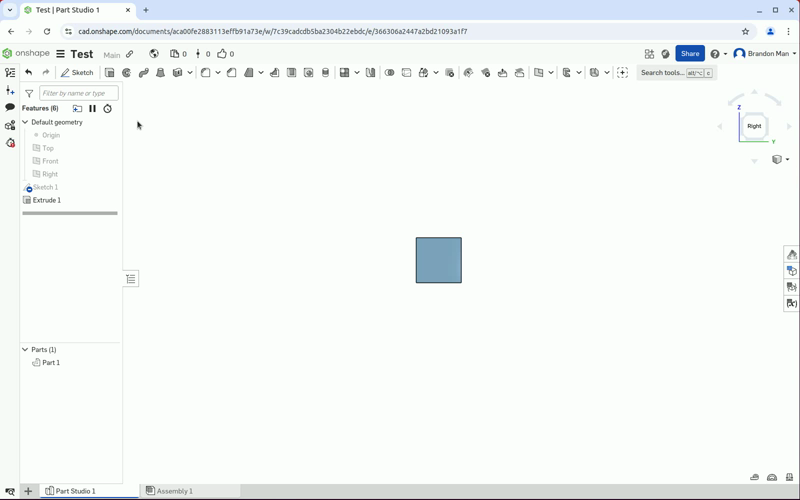
mouse_move(73, 189)
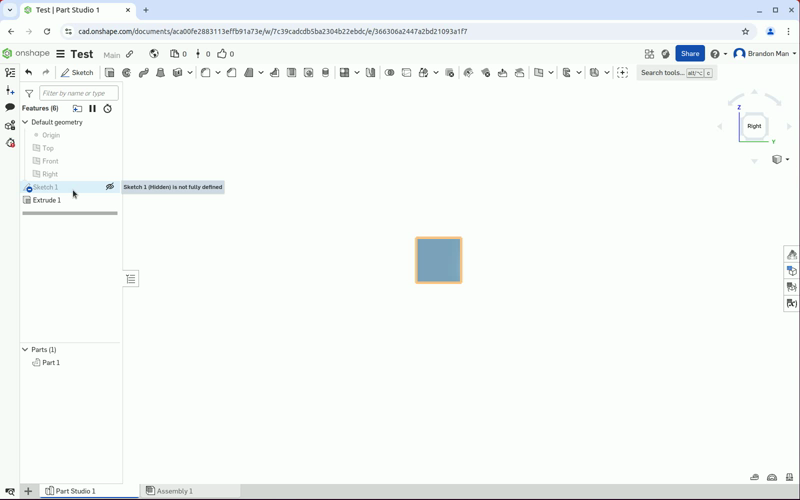
click(73, 189)
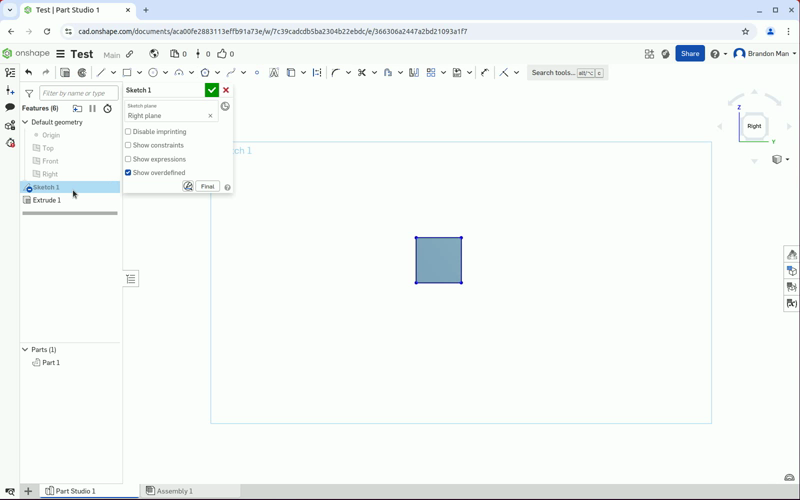
mouse_move(229, 92)
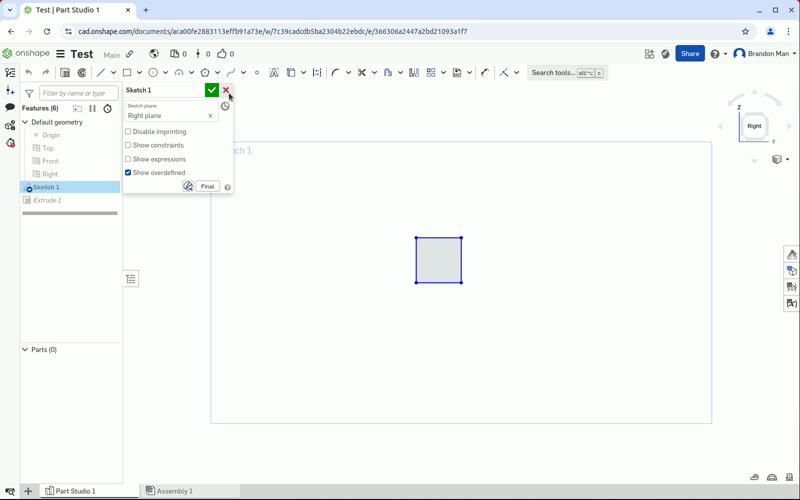
click(229, 92)
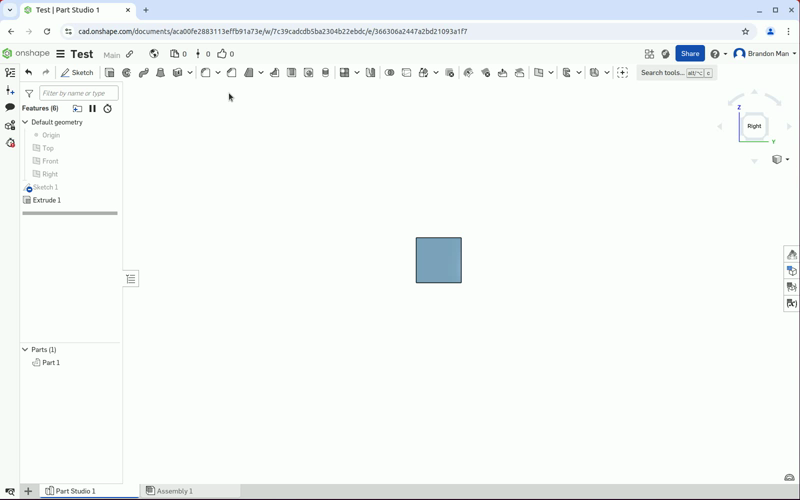
mouse_move(541, 75)
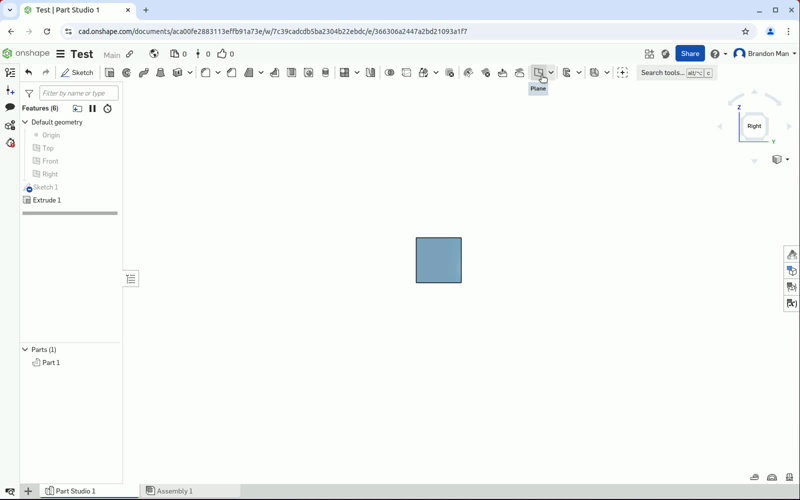
click(541, 75)
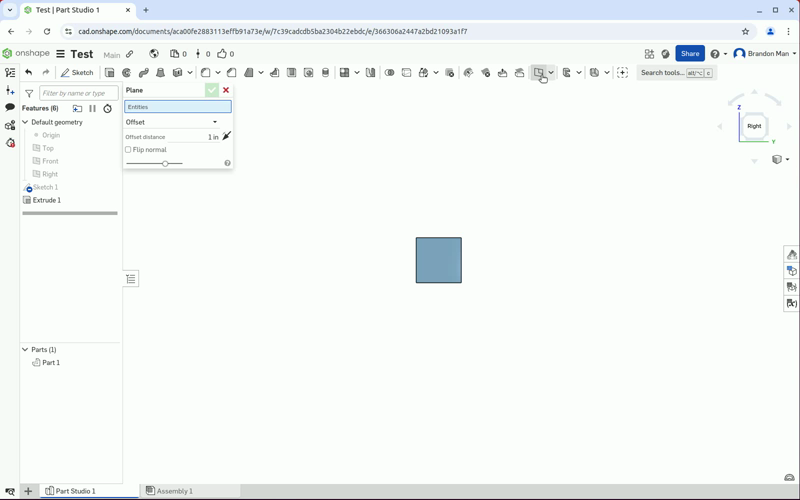
mouse_move(73, 176)
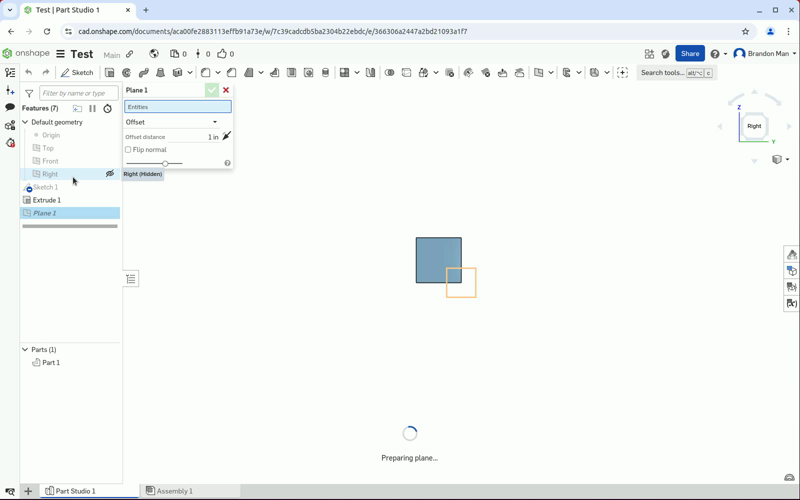
click(73, 176)
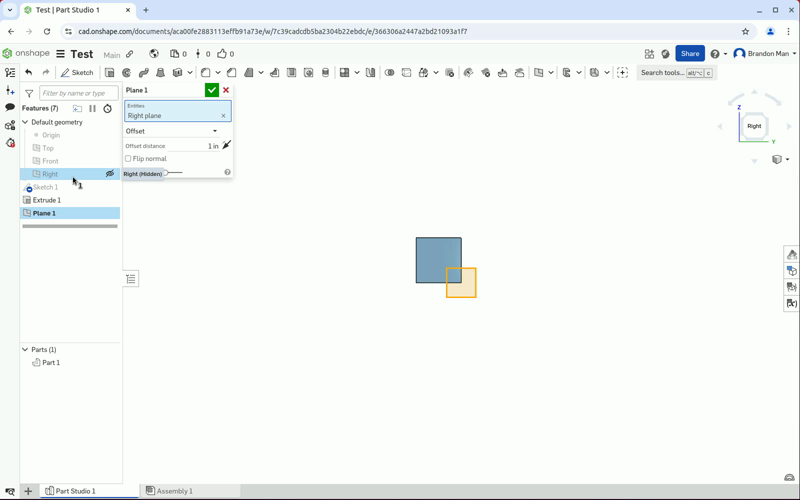
key(tab, 2)
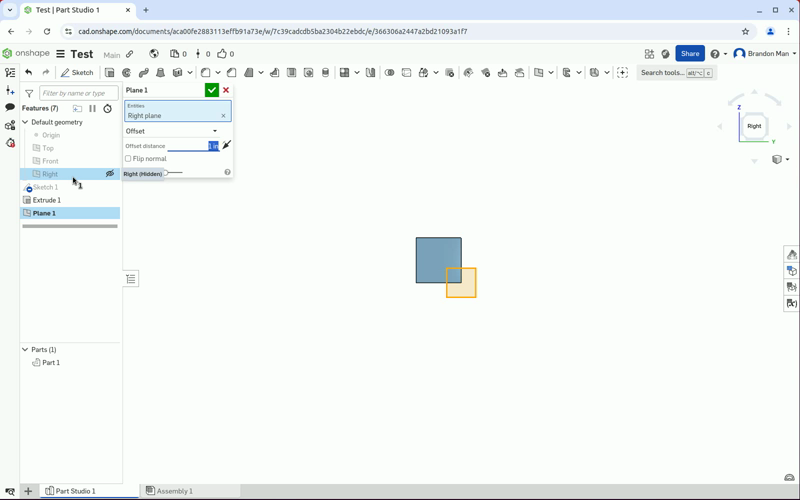
text(4.56)
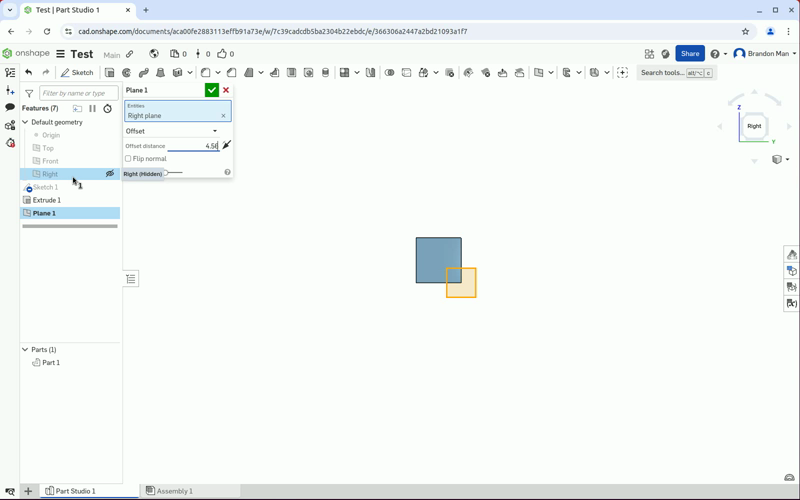
key(enter, 2)
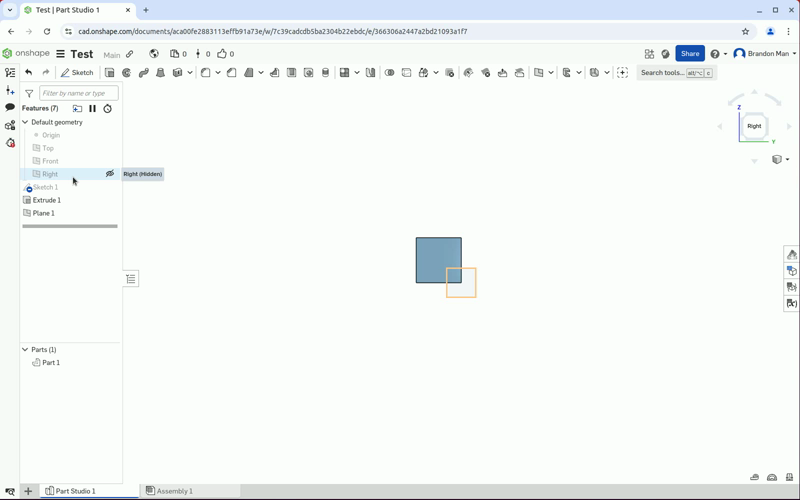
key(shift+s)
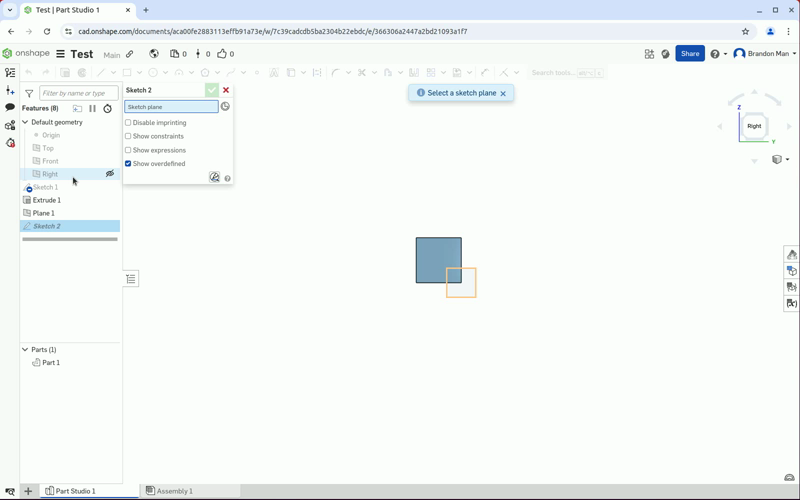
mouse_move(73, 215)
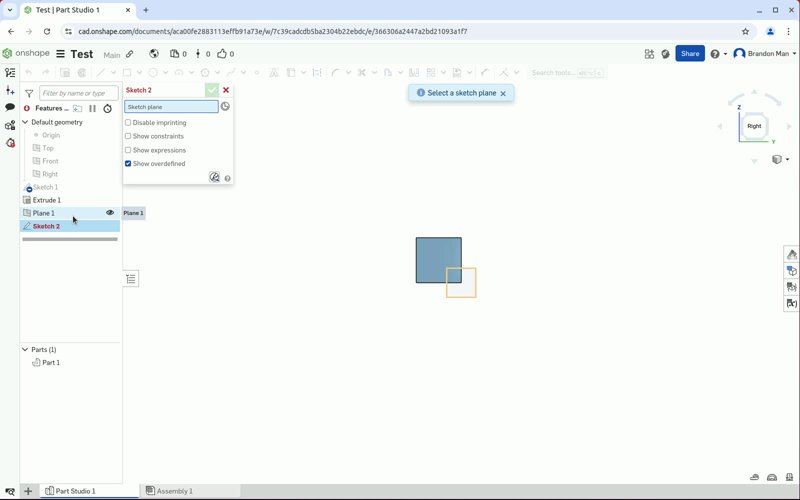
click(73, 215)
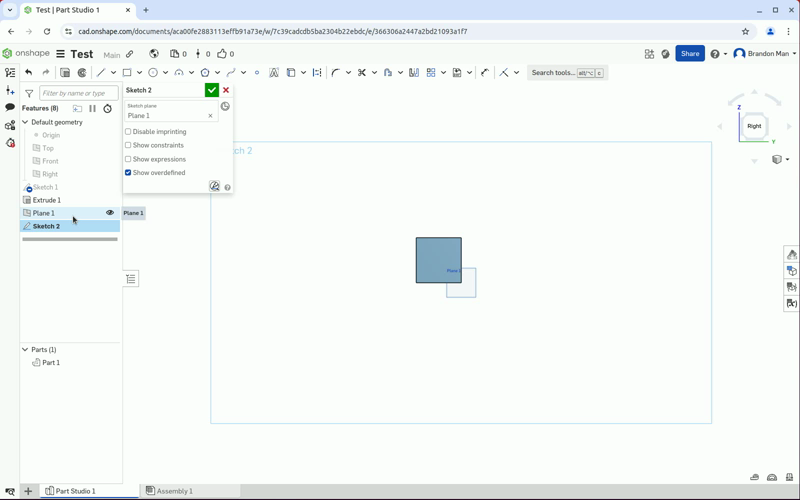
mouse_move(73, 352)
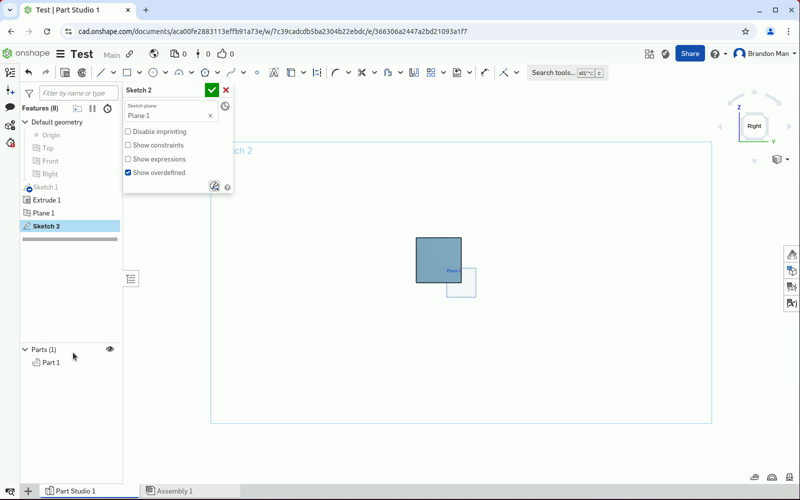
key(y)
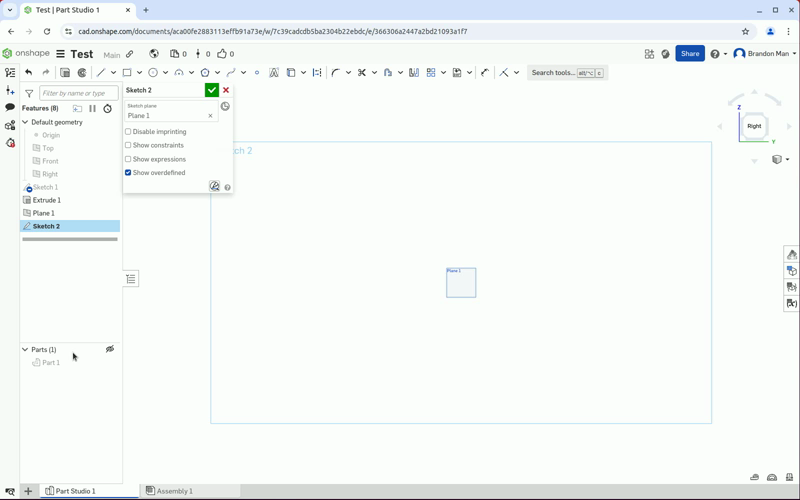
key(l)
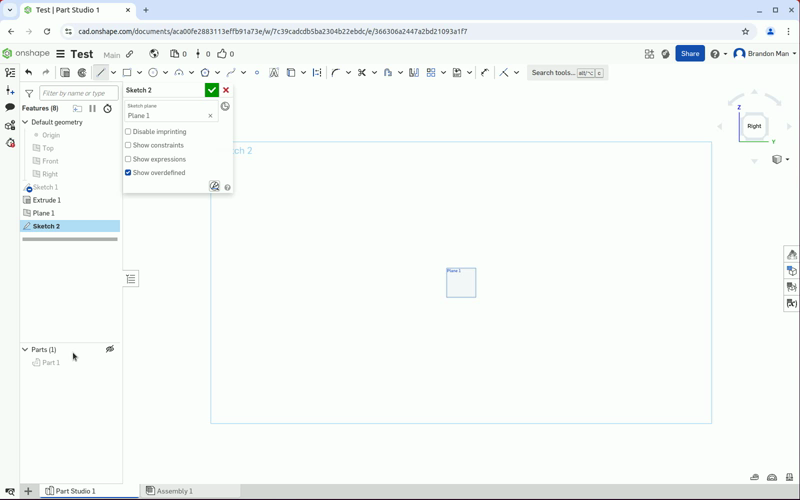
key_down(shift)
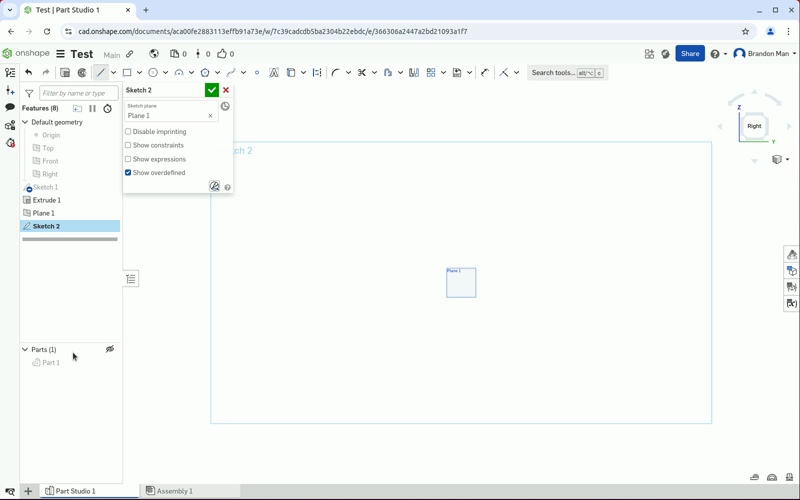
mouse_move(425, 284)
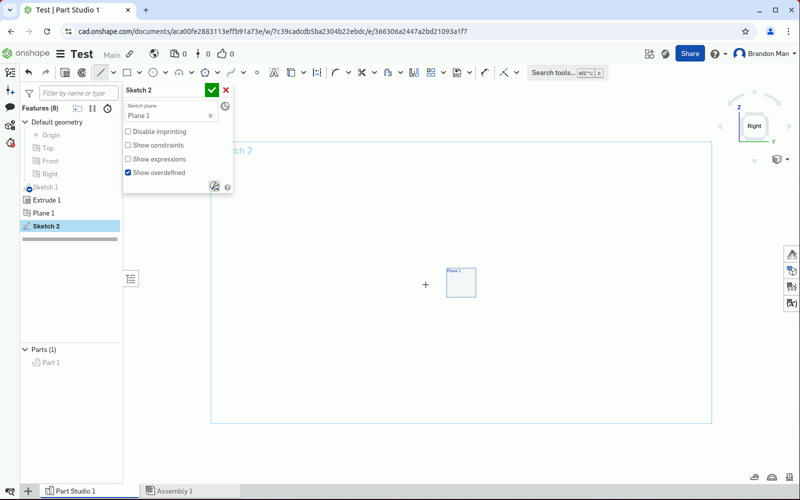
click(425, 284)
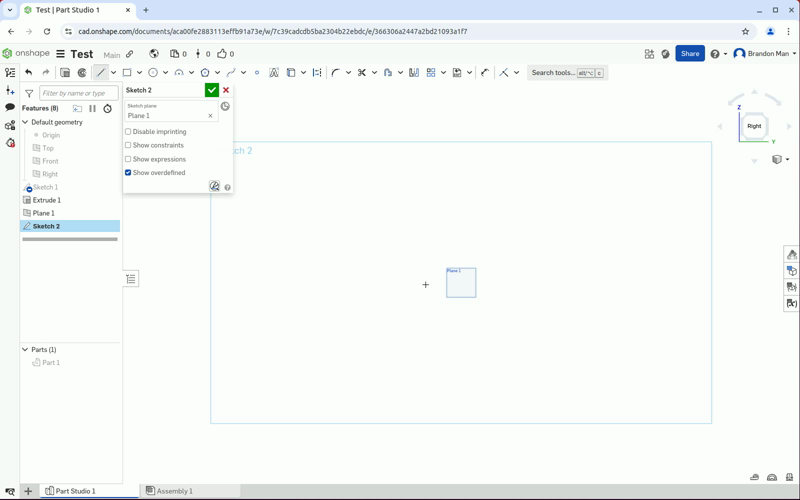
key_up(shift)
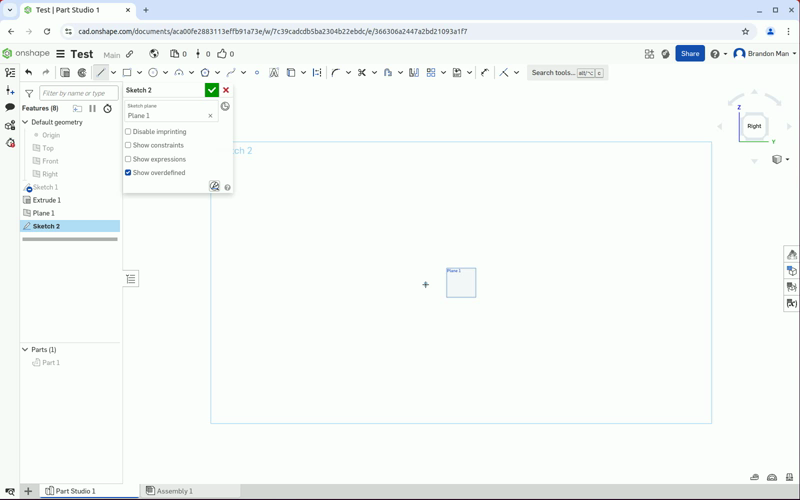
key_down(shift)
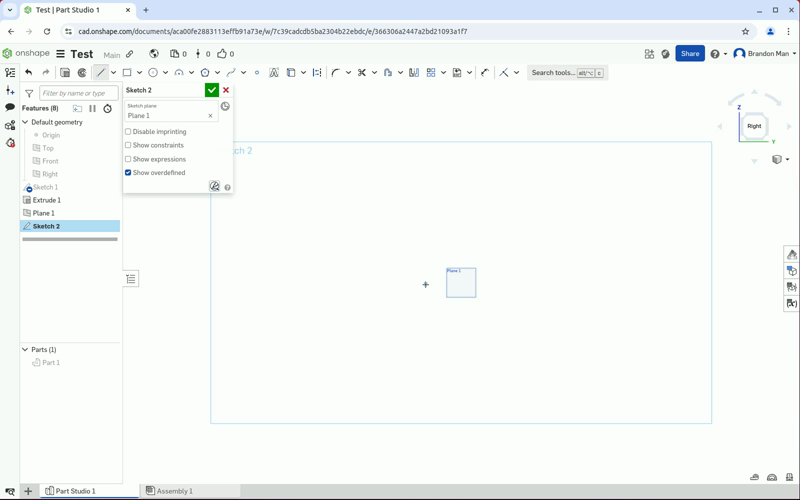
mouse_move(455, 284)
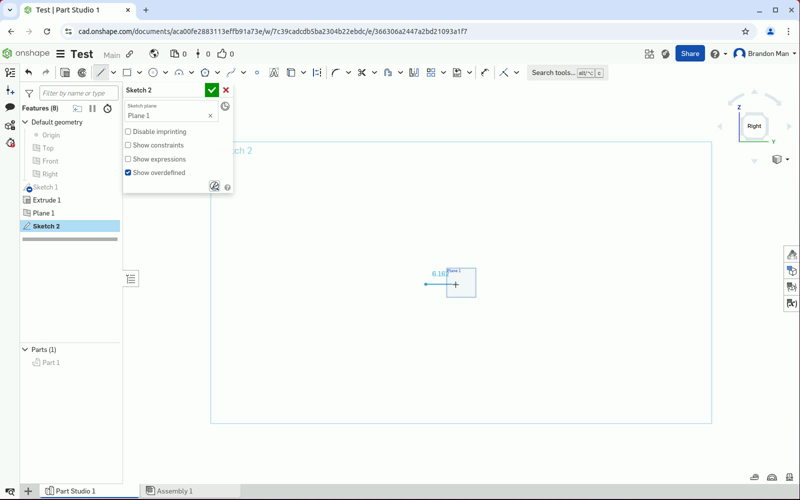
mouse_move(435, 316)
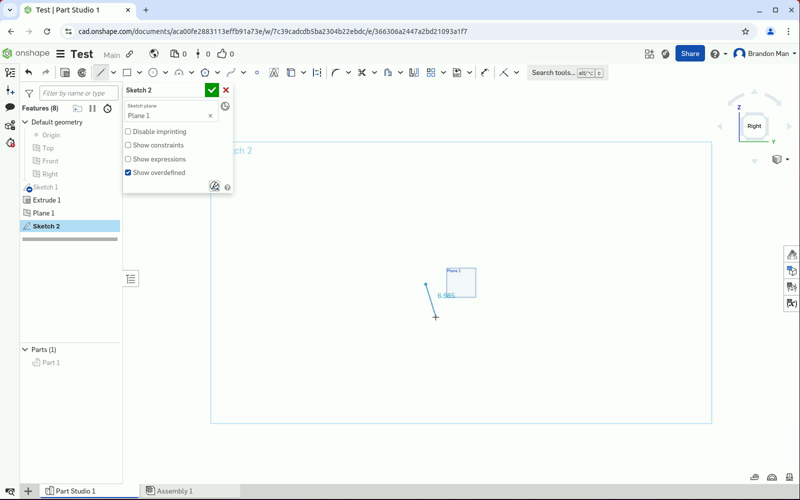
click(435, 316)
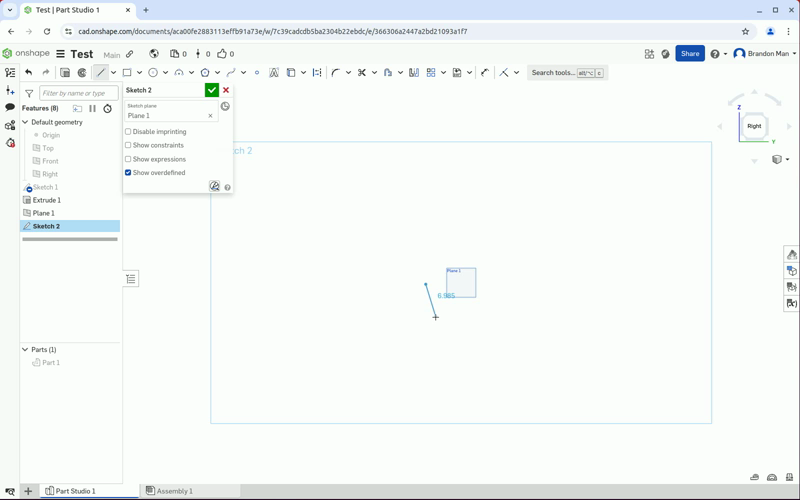
key_up(shift)
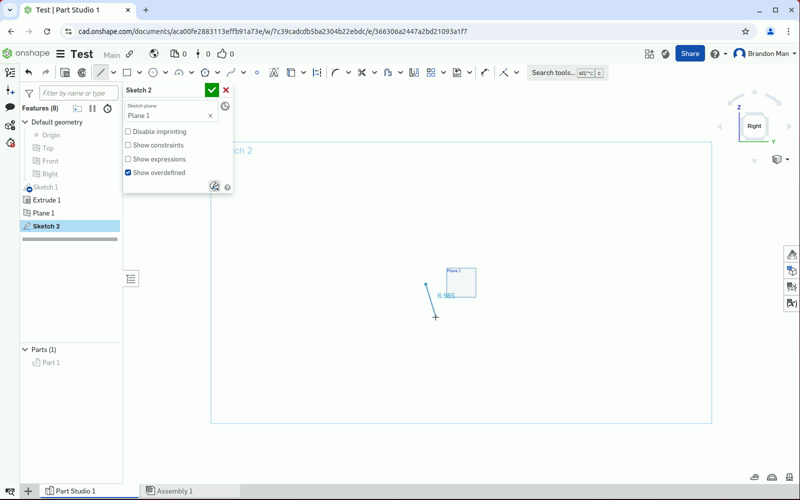
key_down(shift)
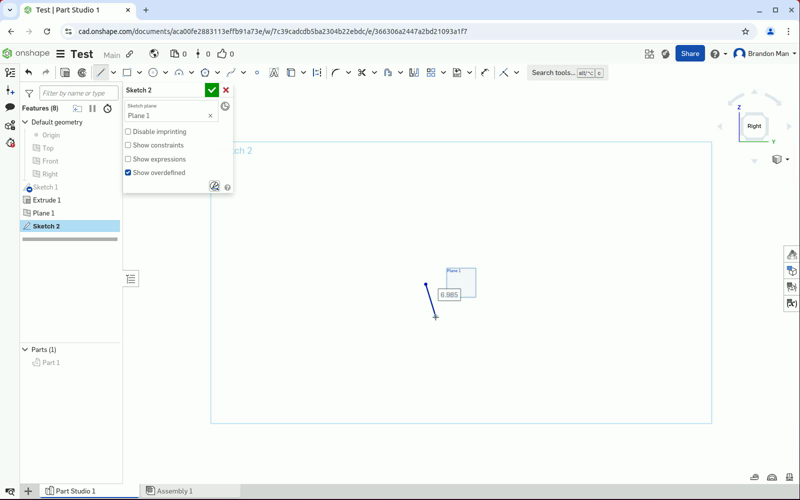
mouse_move(465, 316)
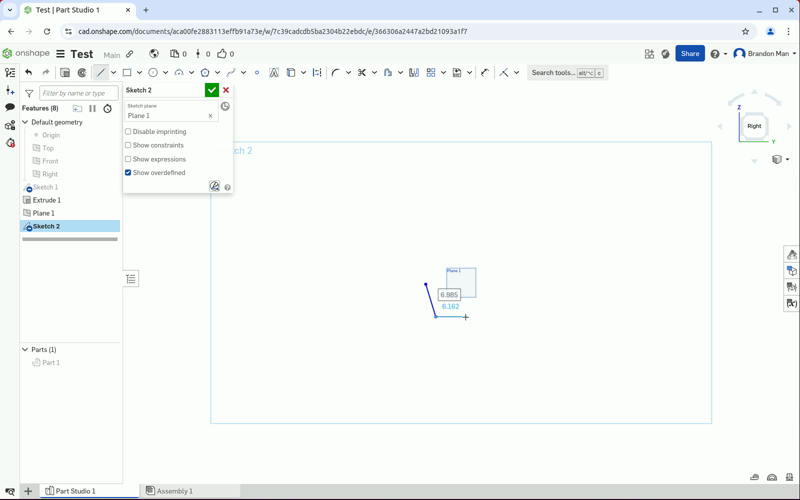
mouse_move(486, 316)
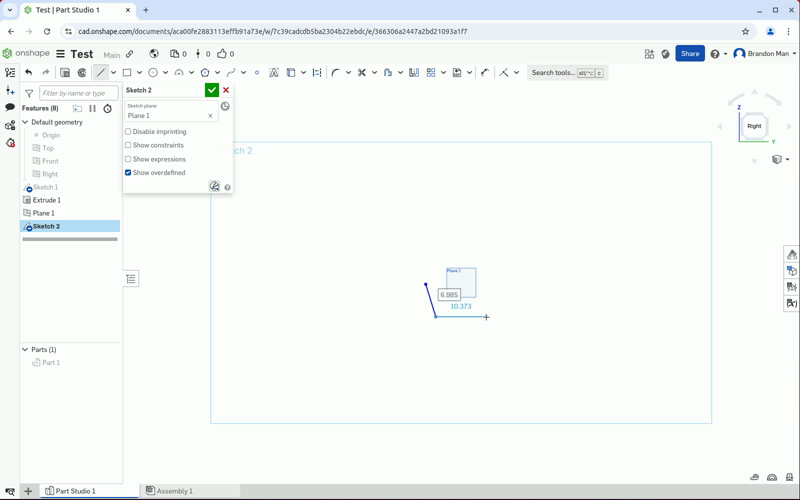
click(486, 316)
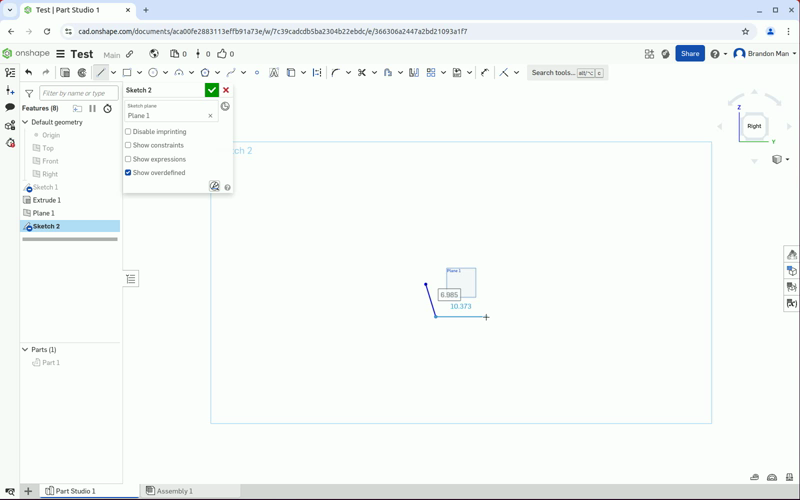
key_up(shift)
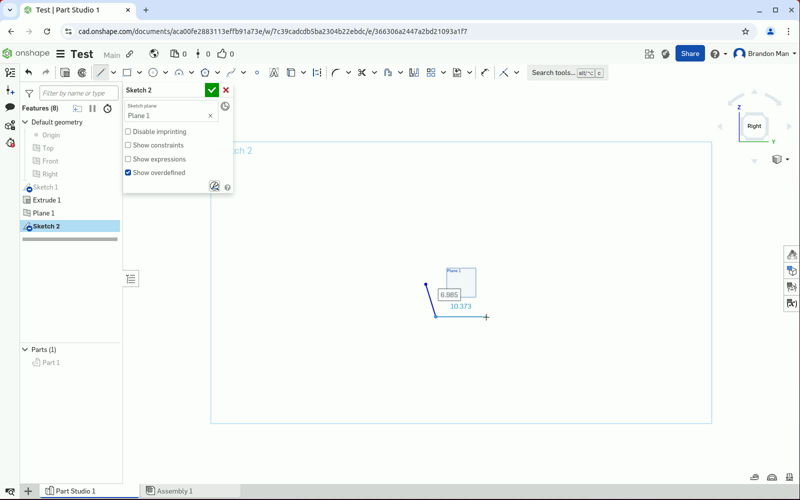
key_down(shift)
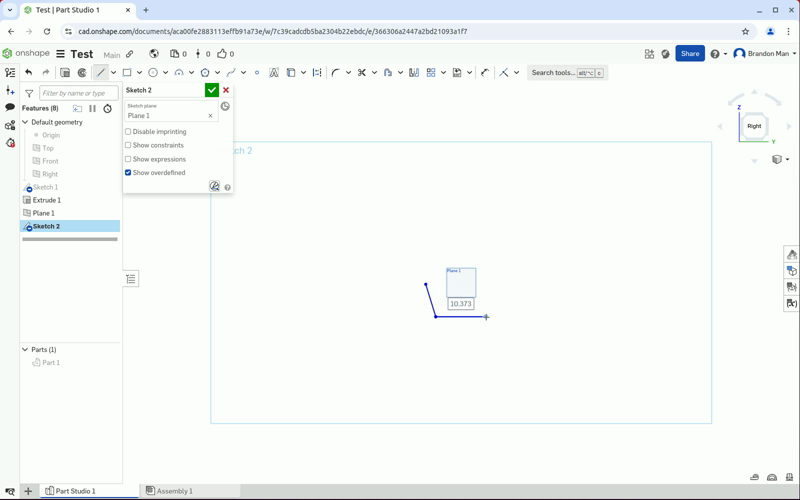
mouse_move(516, 316)
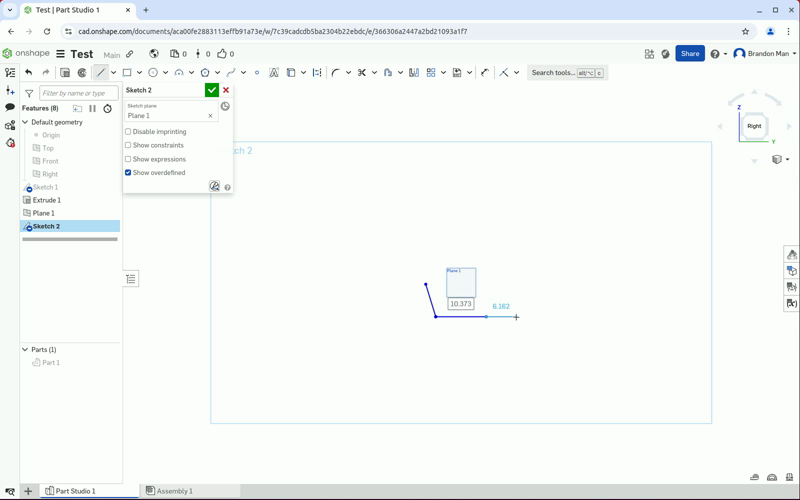
mouse_move(501, 269)
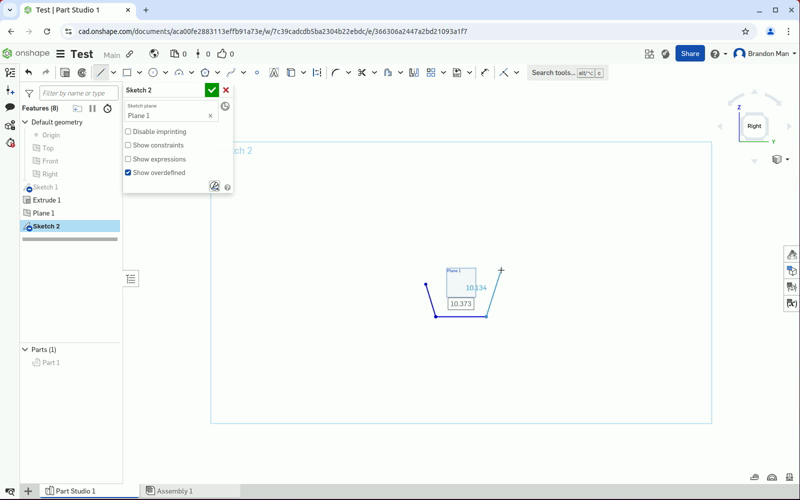
click(501, 269)
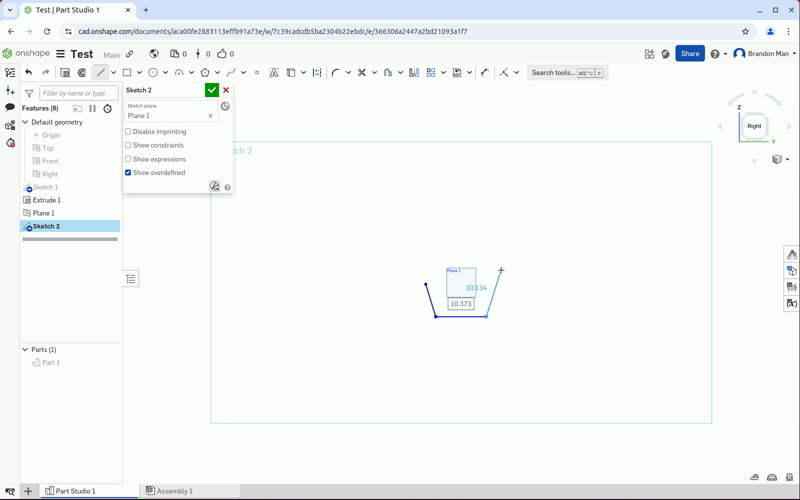
key_up(shift)
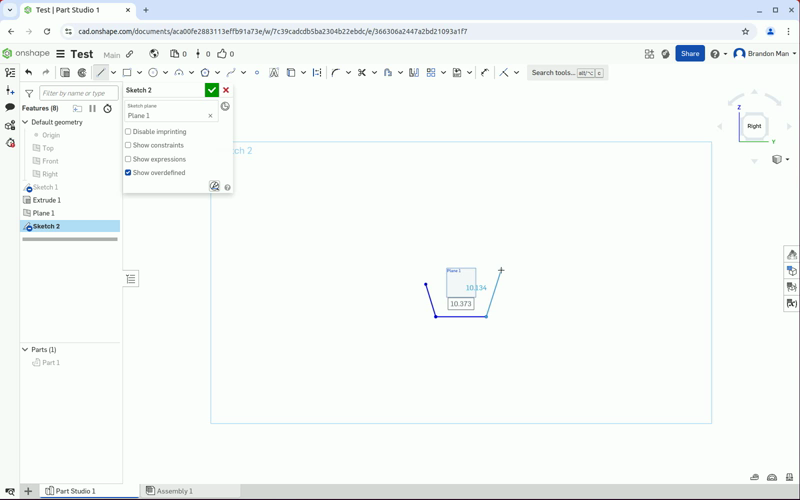
key_down(shift)
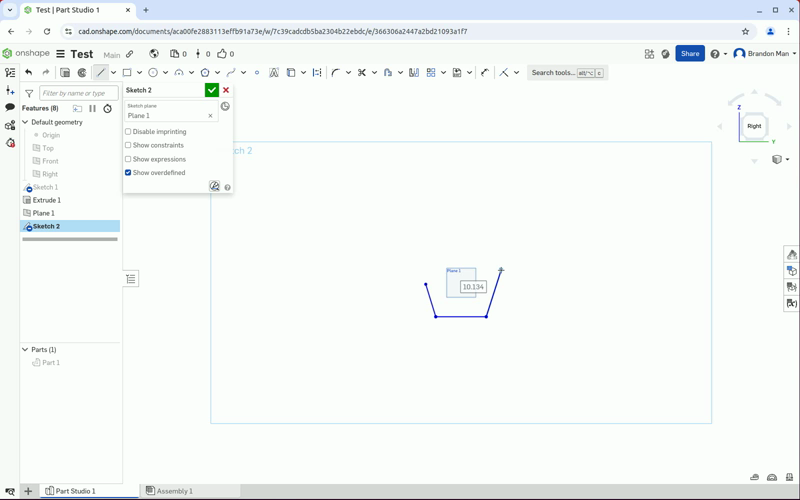
mouse_move(531, 269)
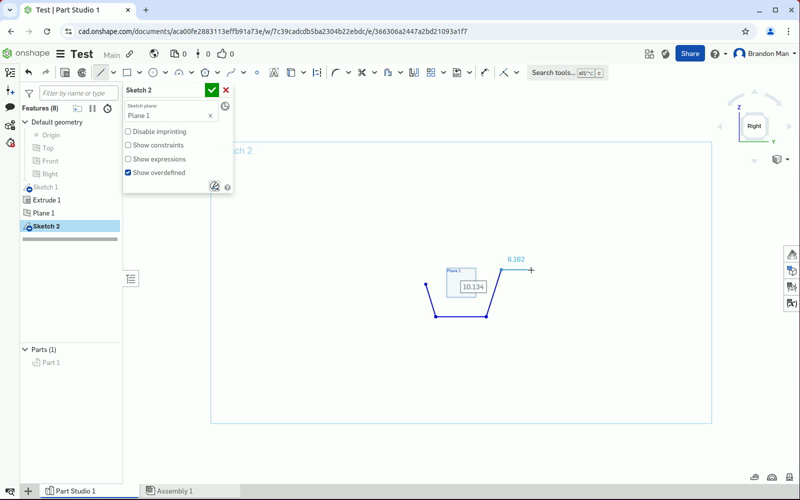
mouse_move(462, 241)
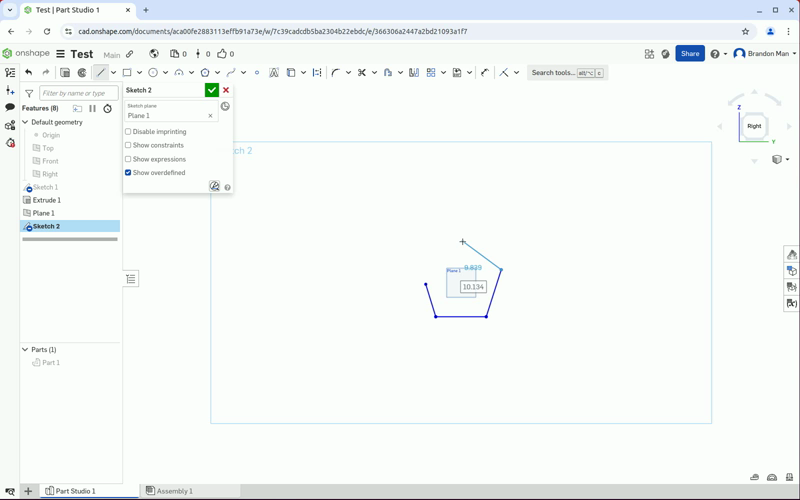
click(462, 241)
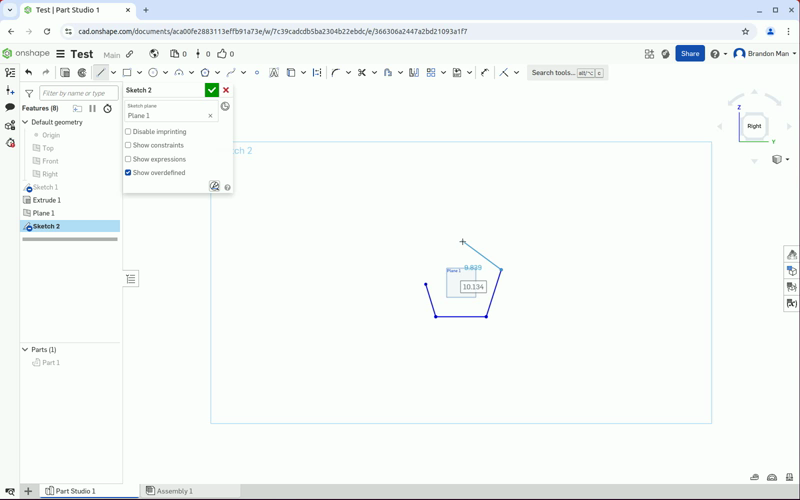
key_up(shift)
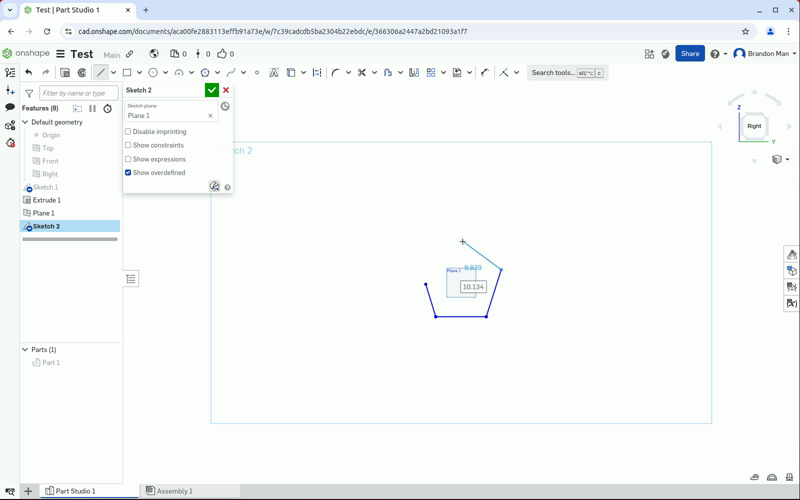
key_down(shift)
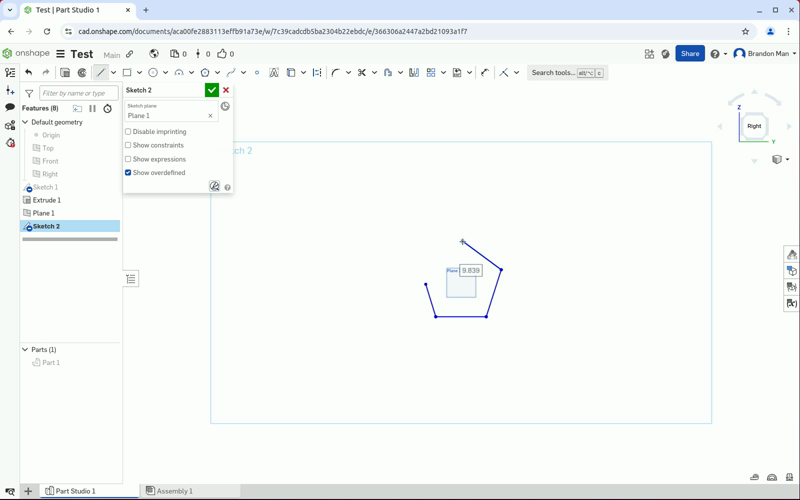
mouse_move(492, 241)
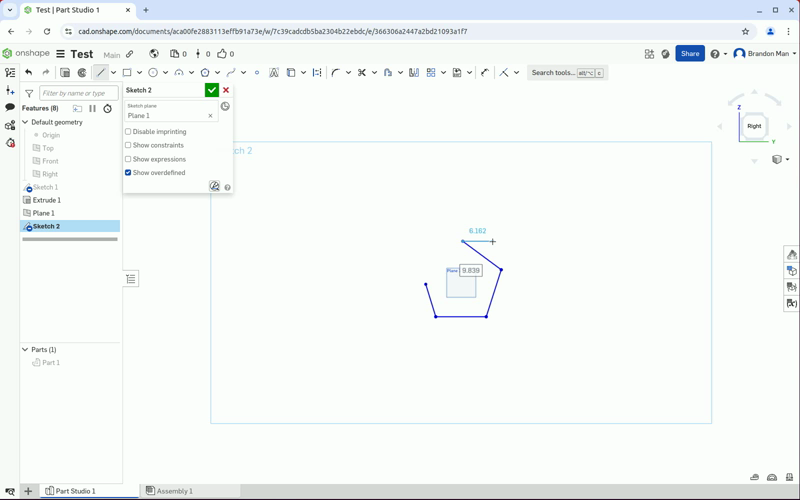
mouse_move(462, 284)
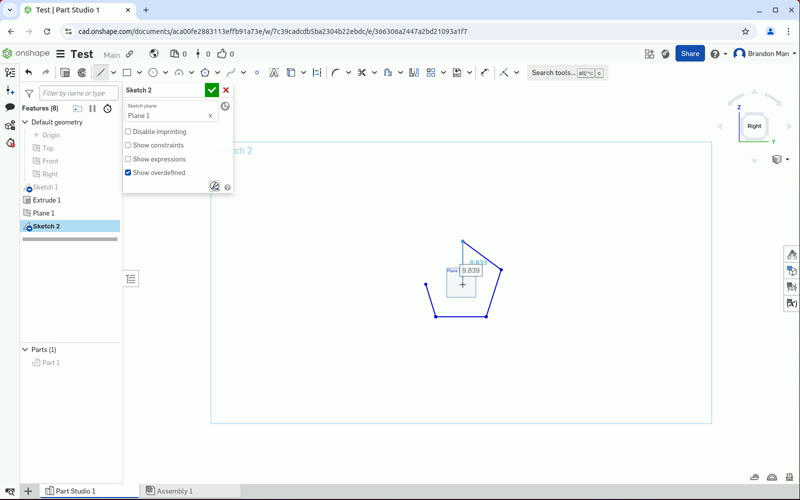
click(462, 284)
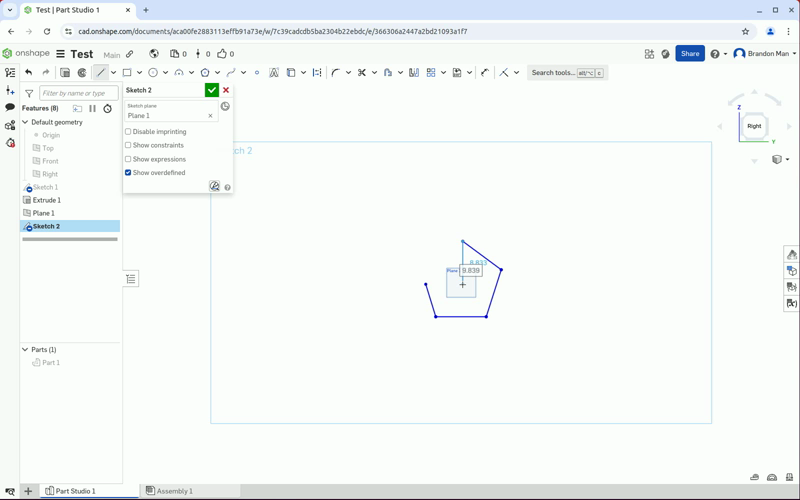
key_up(shift)
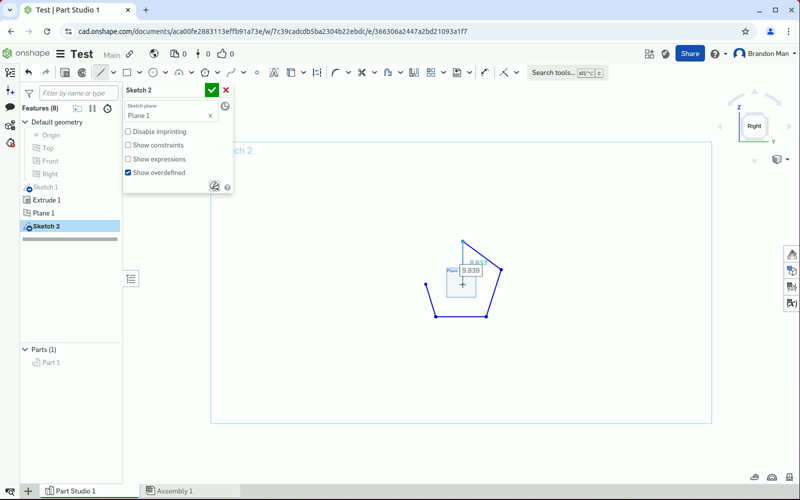
mouse_move(492, 284)
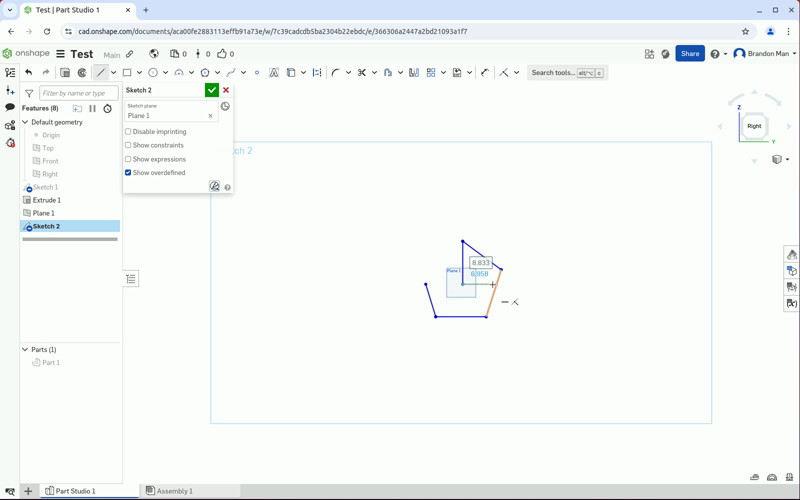
key_down(shift)
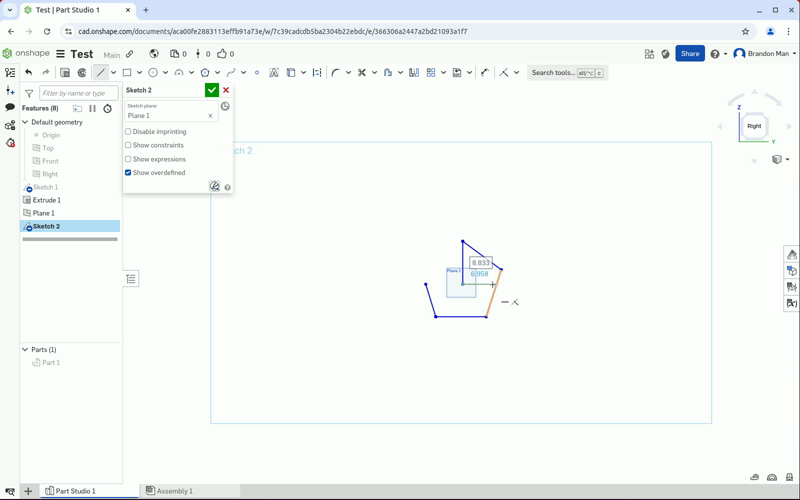
mouse_move(425, 284)
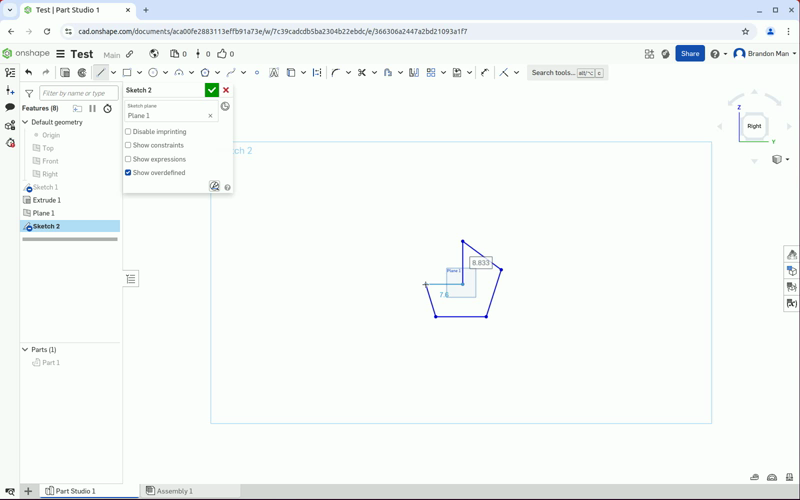
key_up(shift)
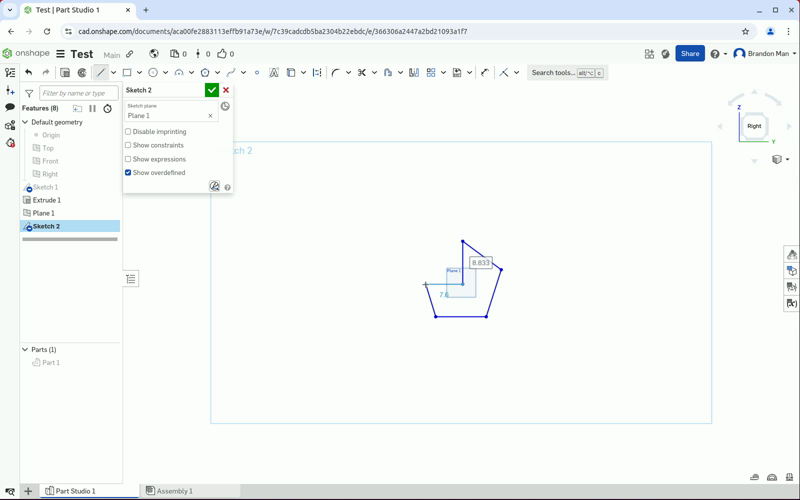
click(425, 284)
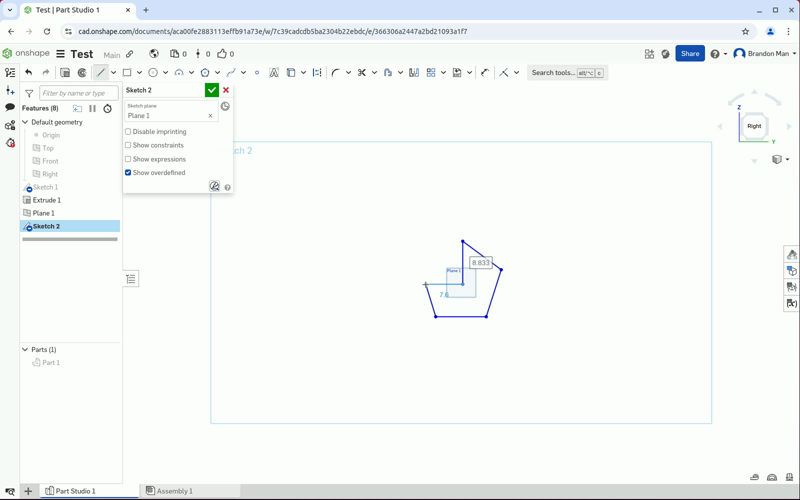
key(esc)
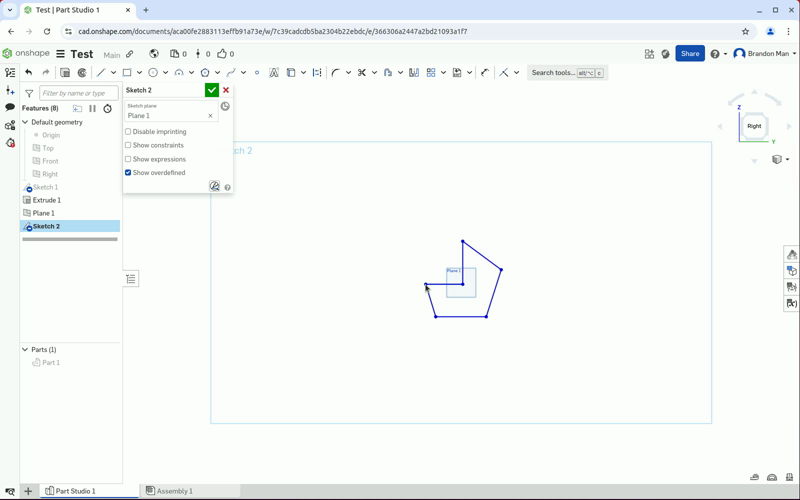
mouse_move(493, 269)
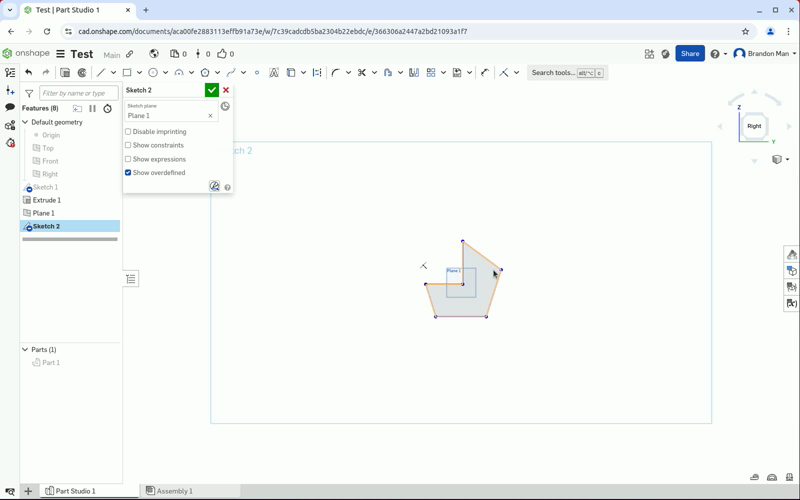
click(493, 269)
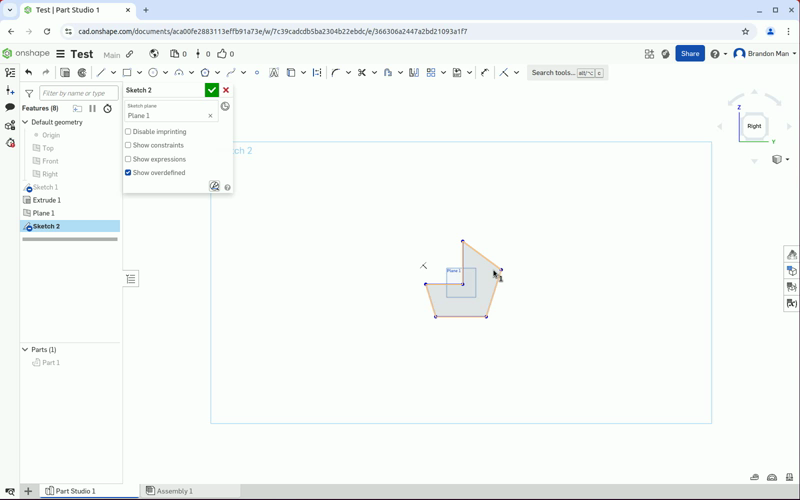
mouse_move(73, 352)
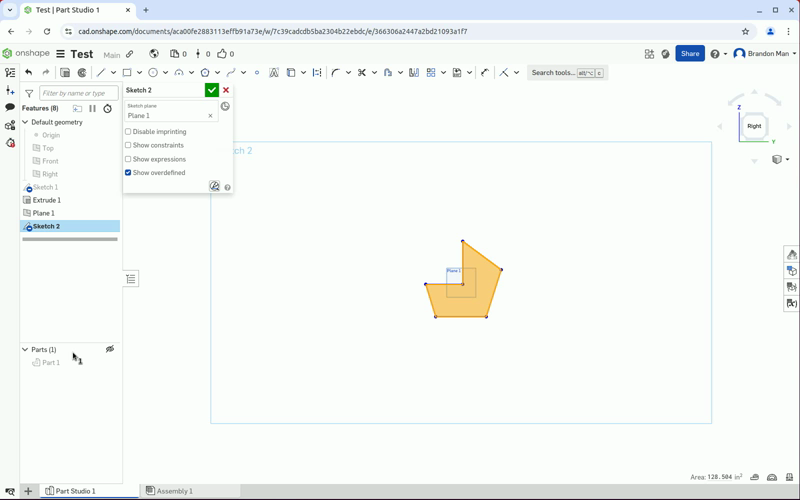
key(shift+y)
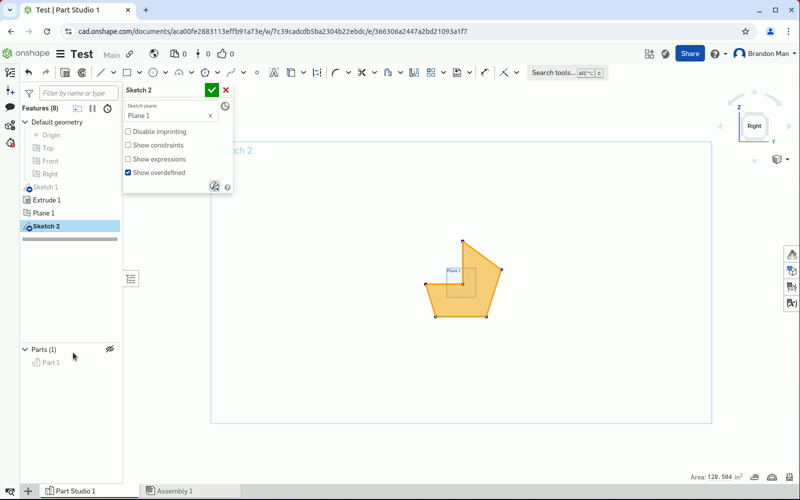
key(shift+e)
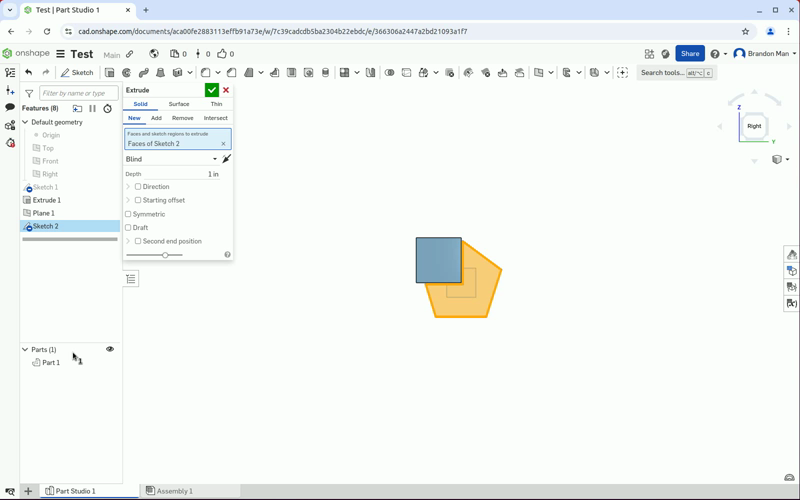
mouse_move(143, 106)
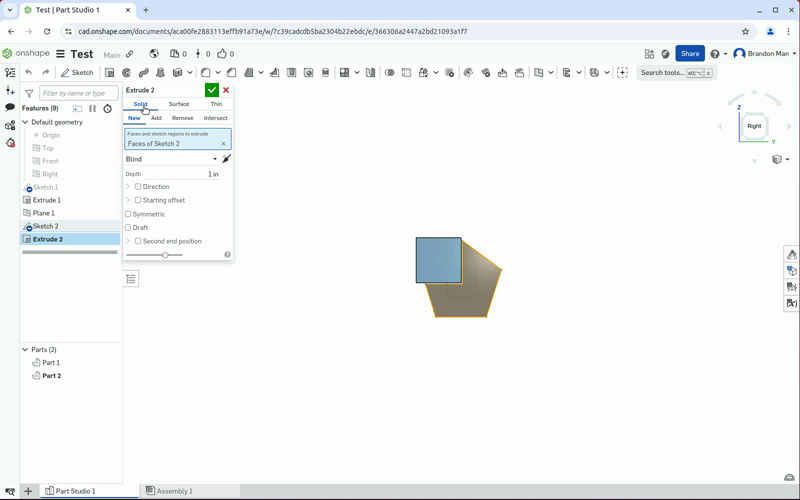
click(143, 106)
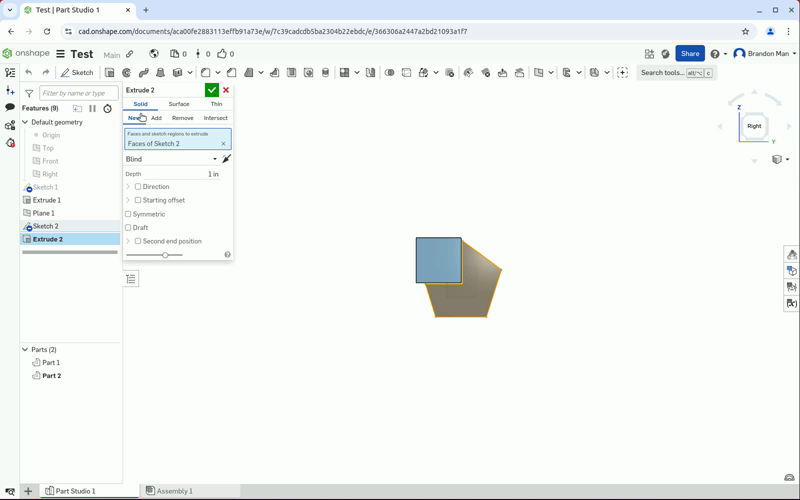
mouse_move(137, 120)
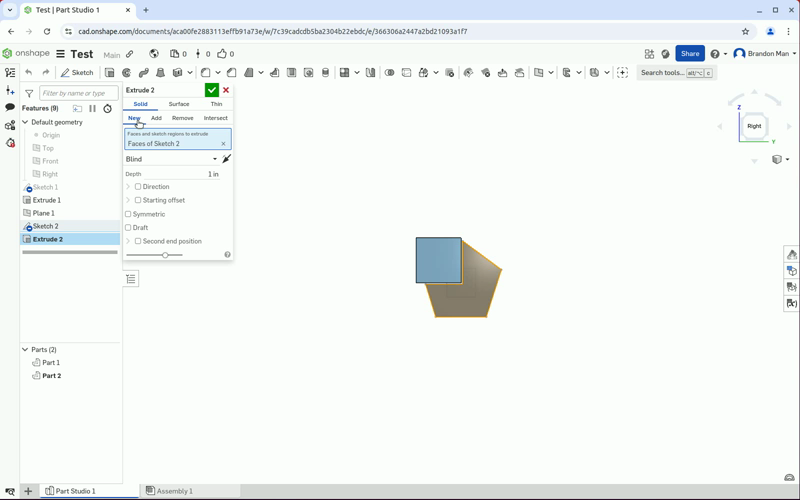
click(137, 120)
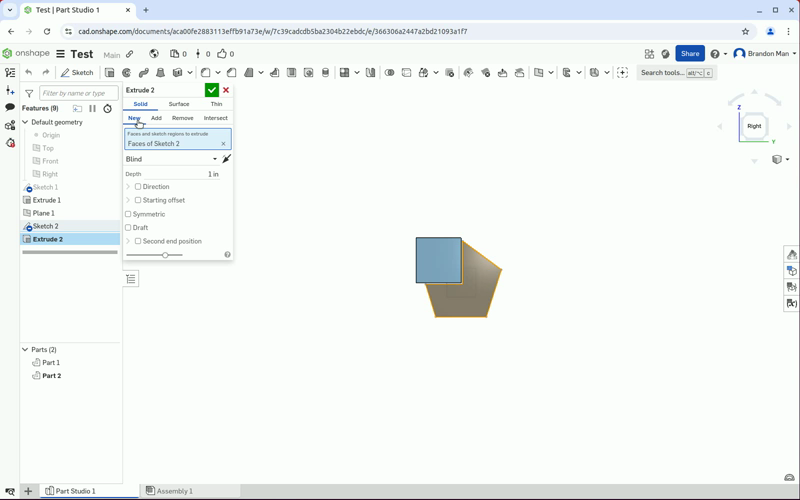
key(tab, 4)
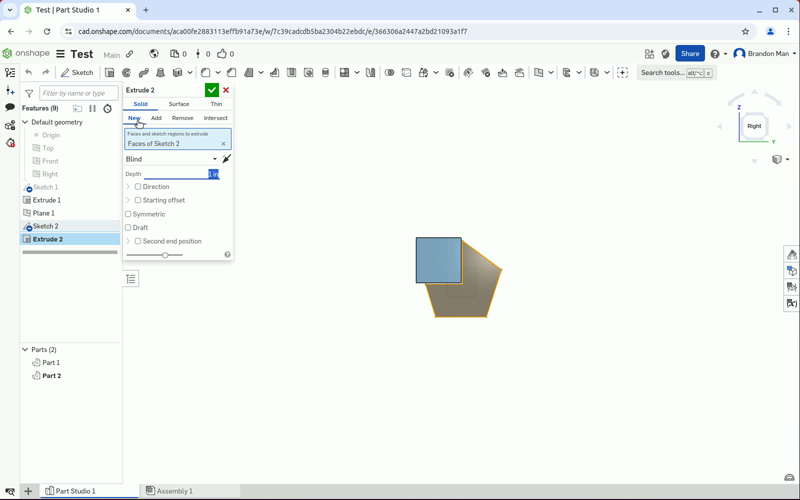
text(18.535)
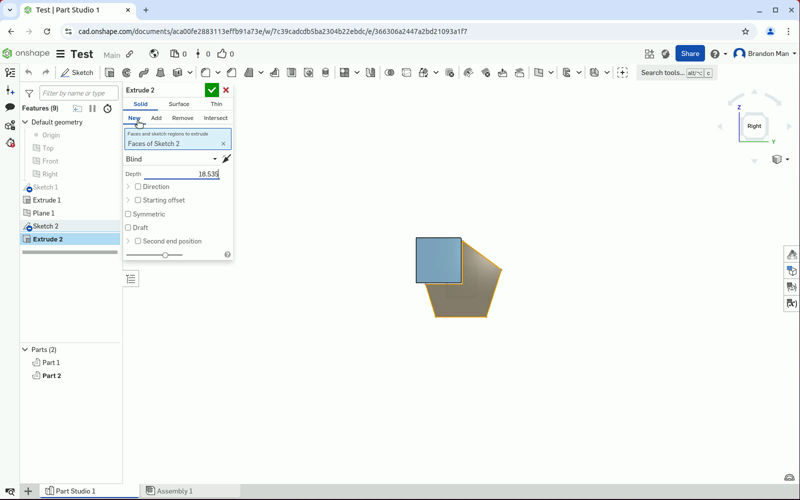
key(enter)
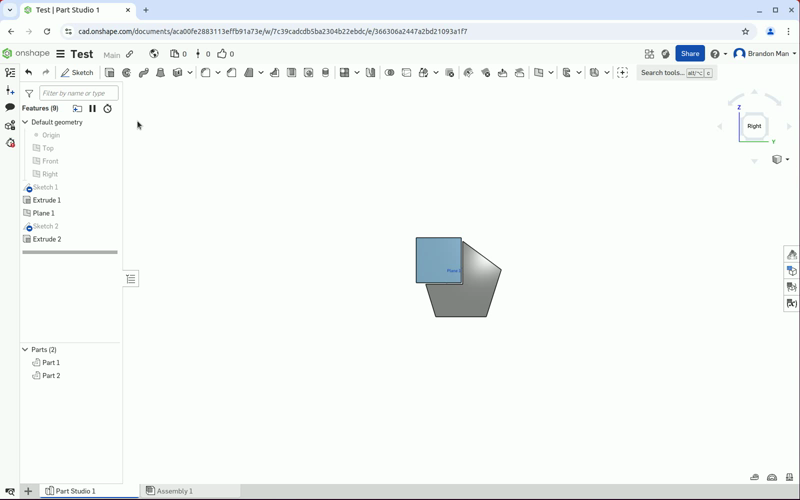
key(shift+h)
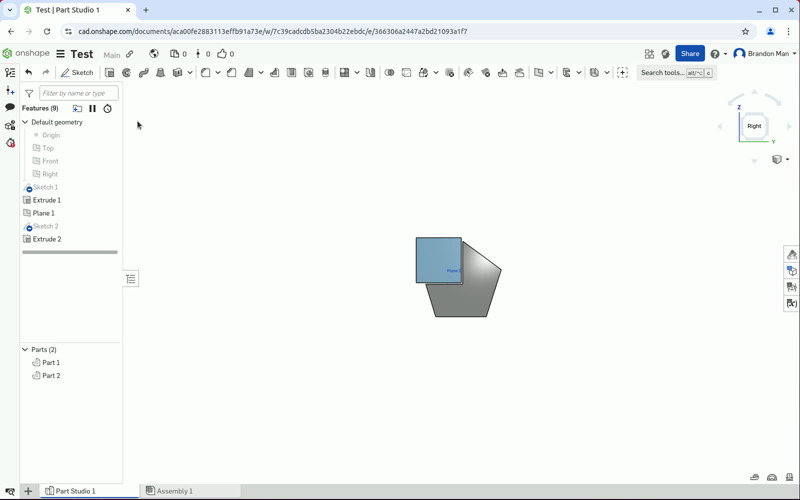
key(shift+h)
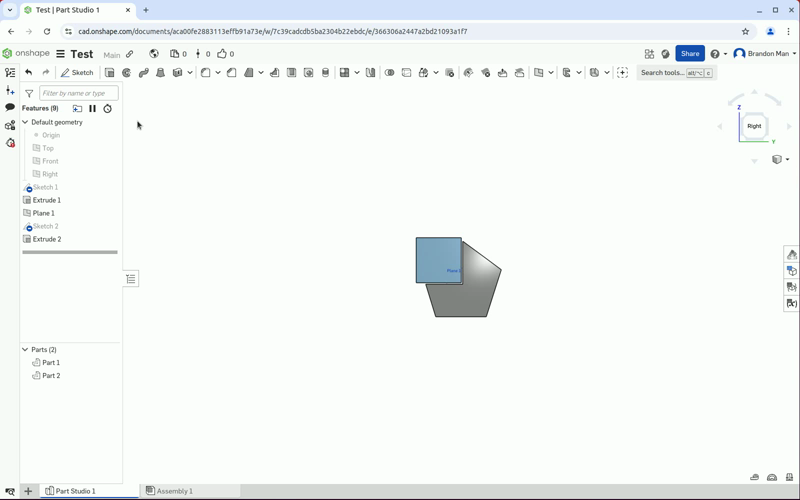
mouse_move(73, 189)
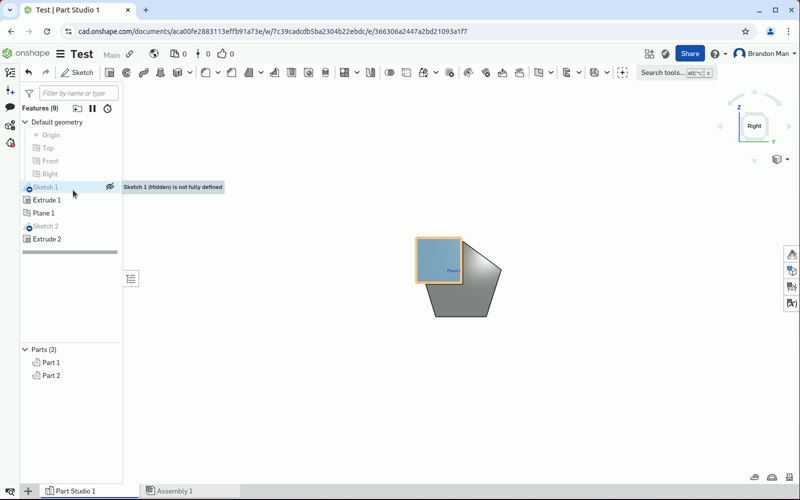
click(73, 189)
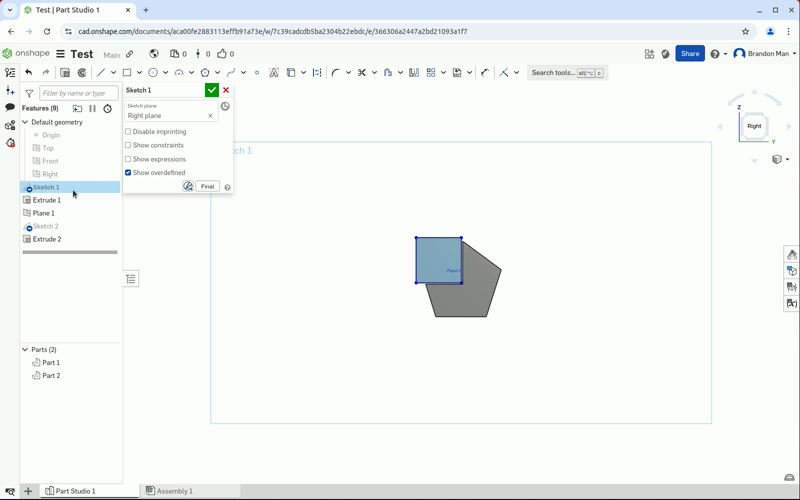
mouse_move(229, 92)
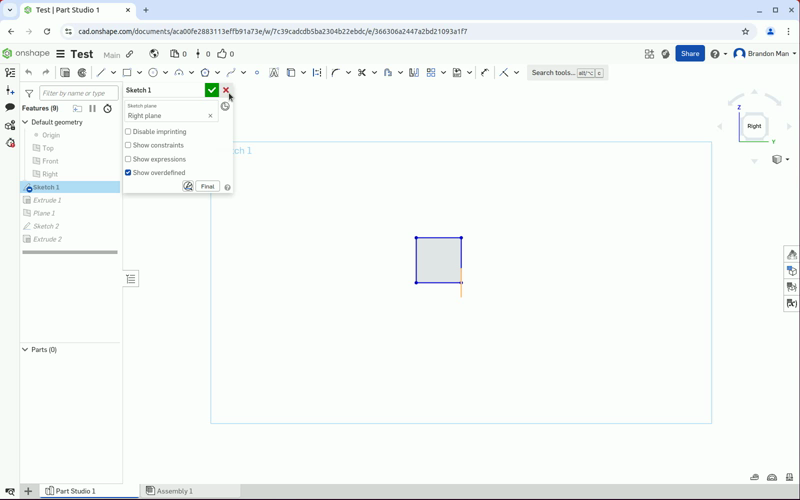
click(229, 92)
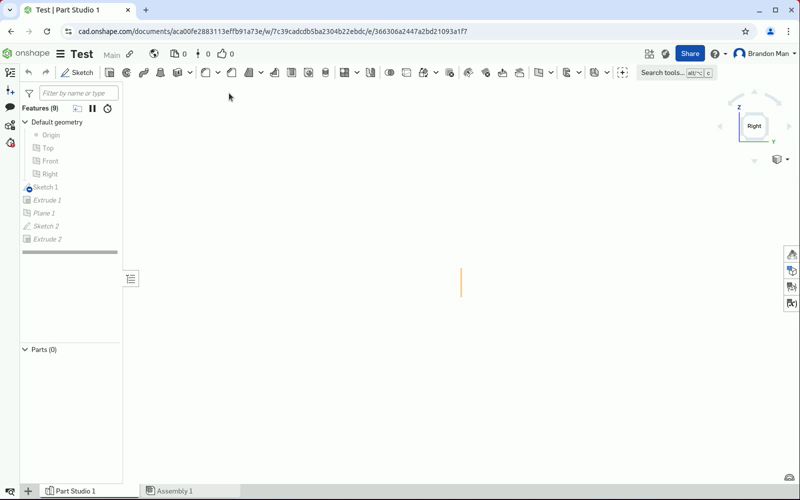
key(shift+s)
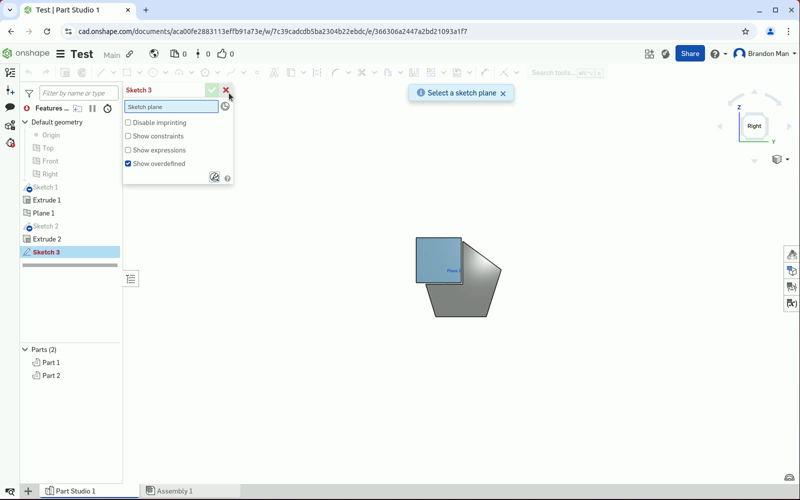
mouse_move(73, 215)
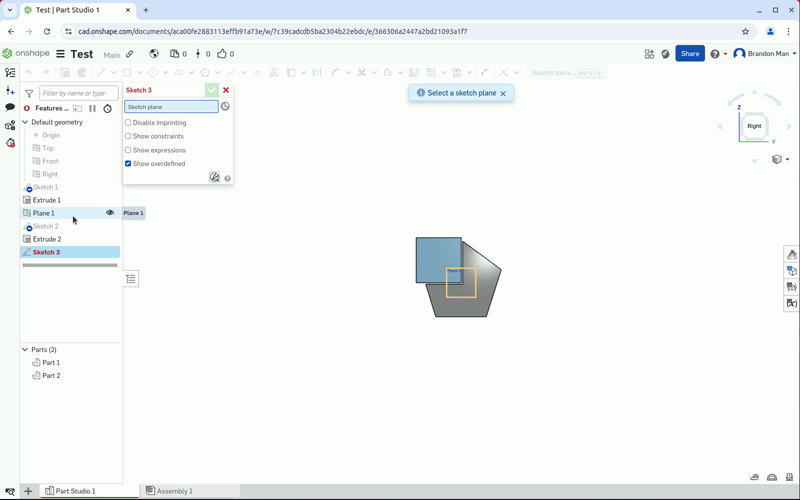
click(73, 215)
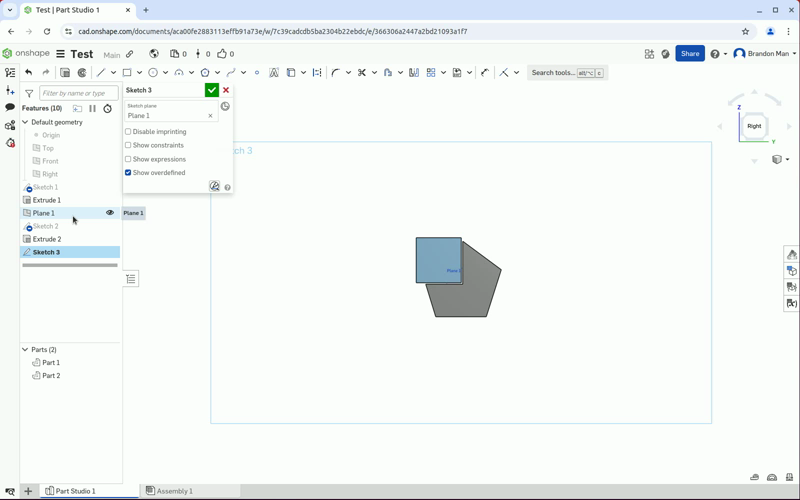
mouse_move(73, 352)
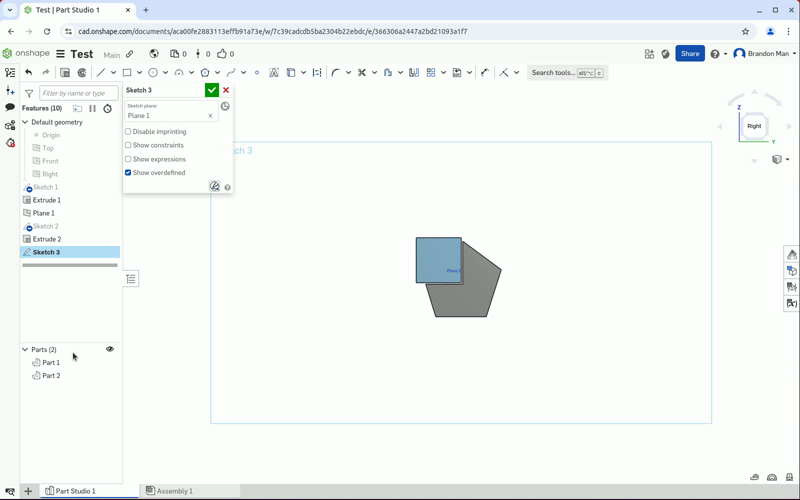
key(y)
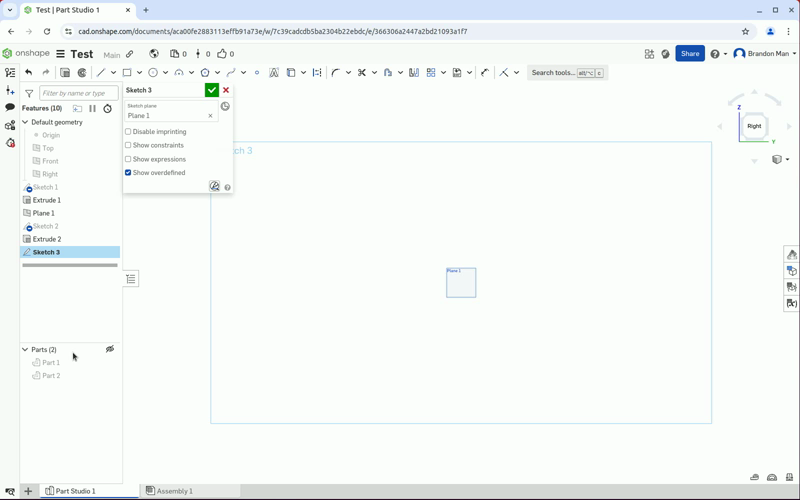
key(l)
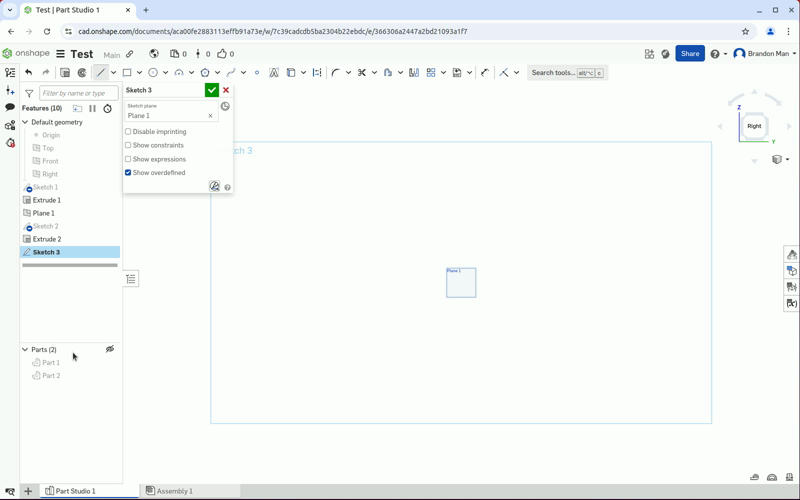
key_down(shift)
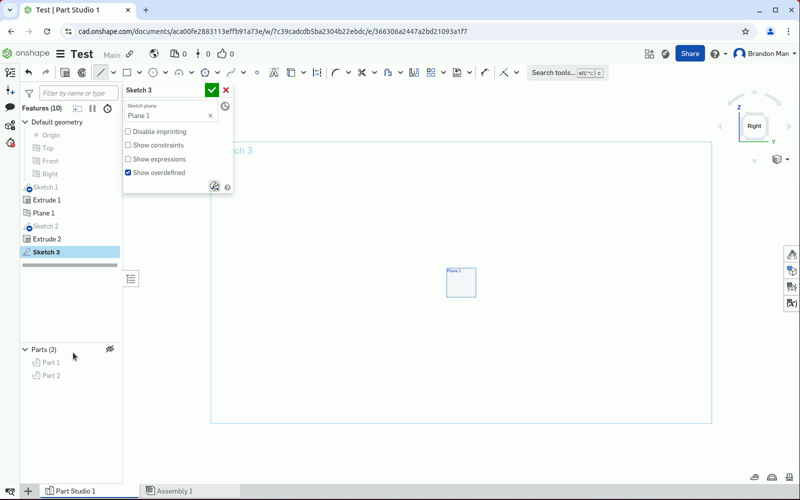
mouse_move(420, 270)
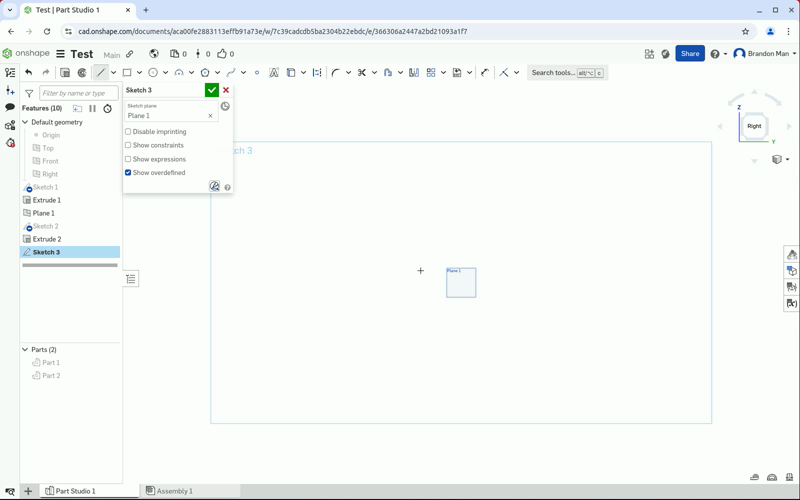
click(420, 270)
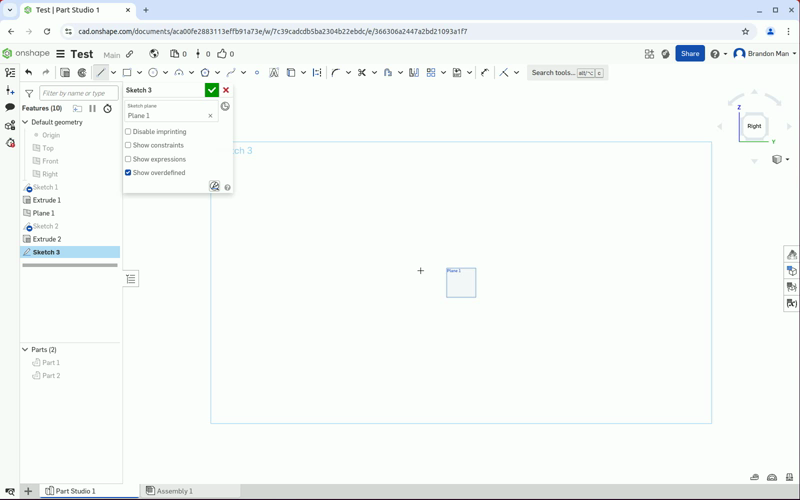
key_up(shift)
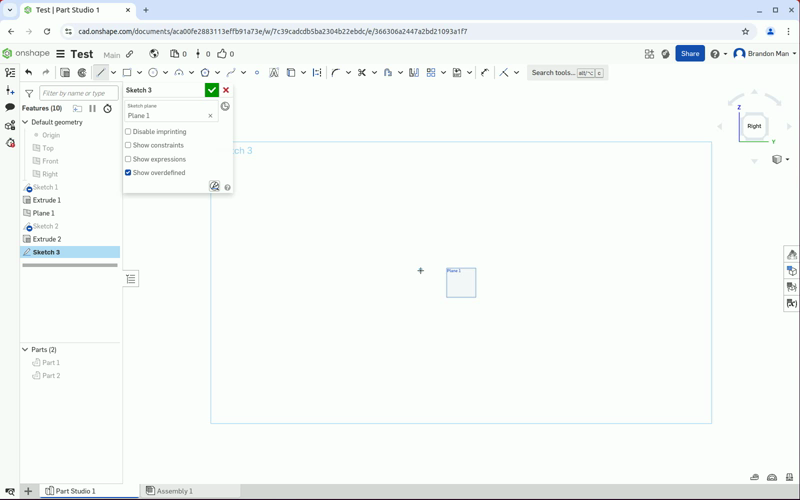
key_down(shift)
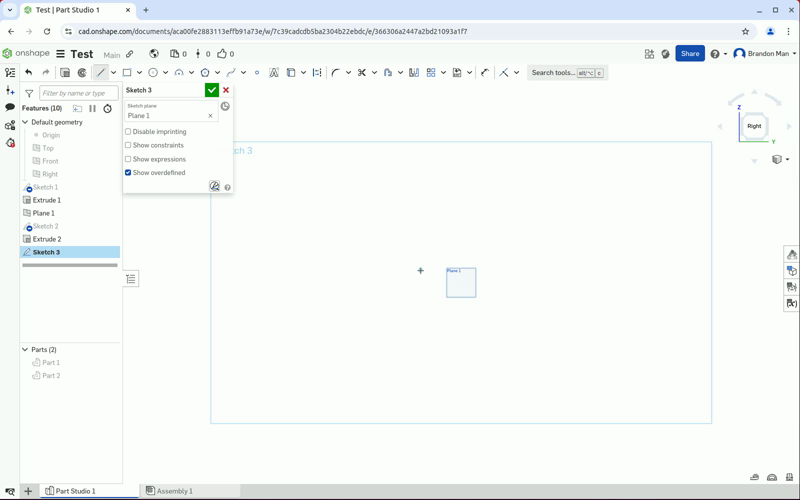
mouse_move(450, 270)
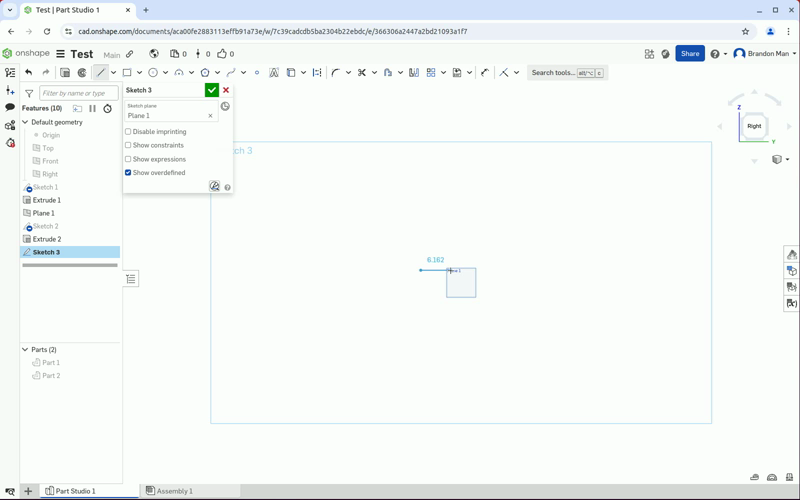
mouse_move(425, 284)
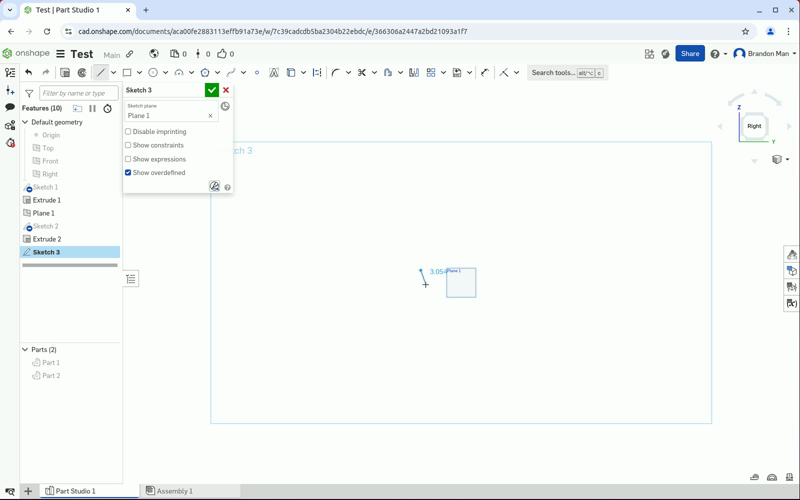
click(425, 284)
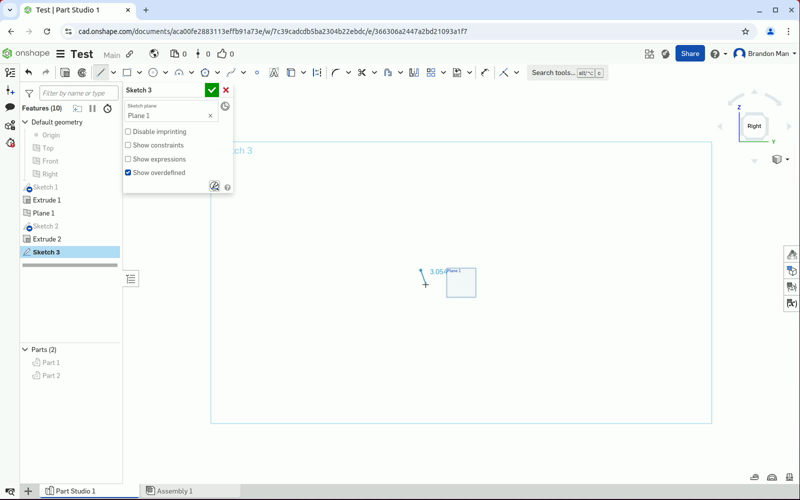
key_up(shift)
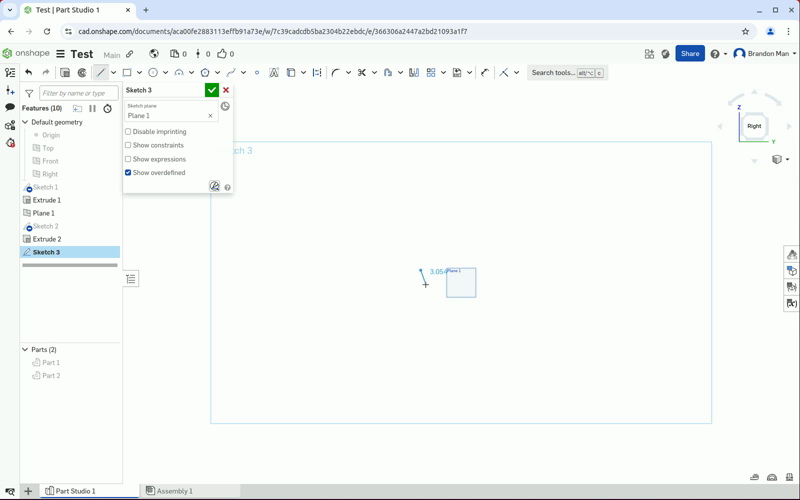
key_down(shift)
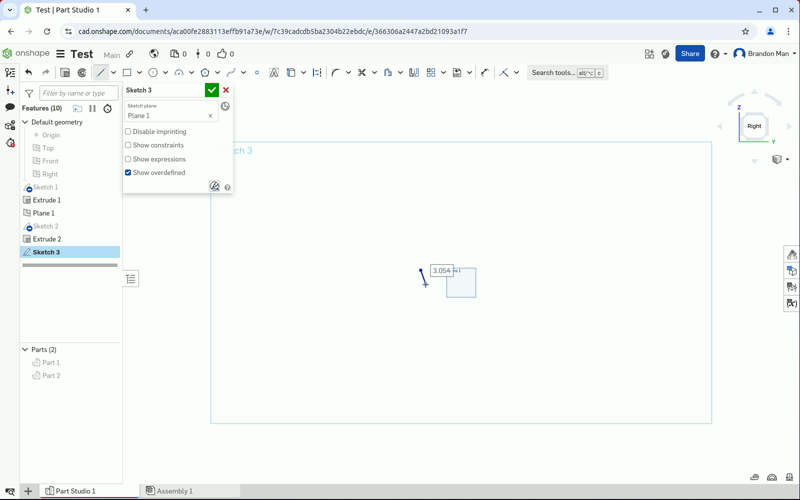
mouse_move(455, 284)
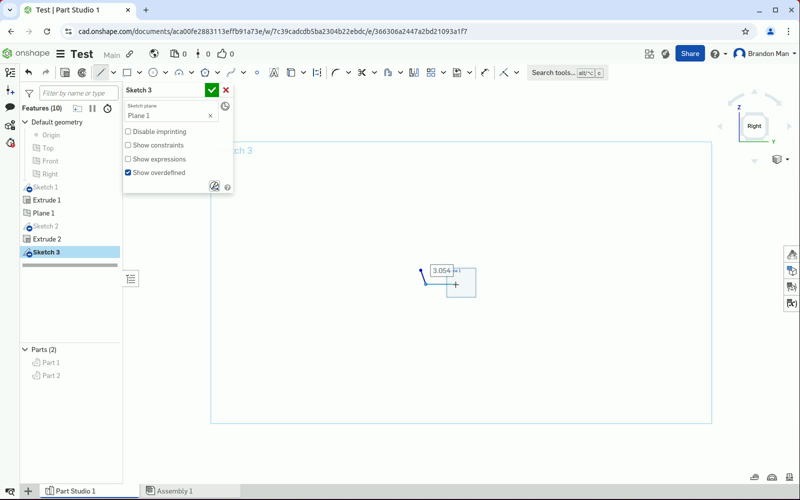
mouse_move(462, 284)
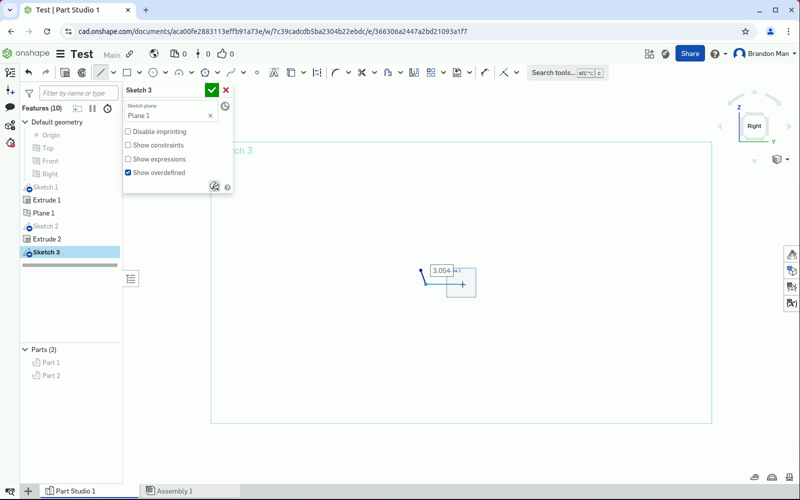
click(462, 284)
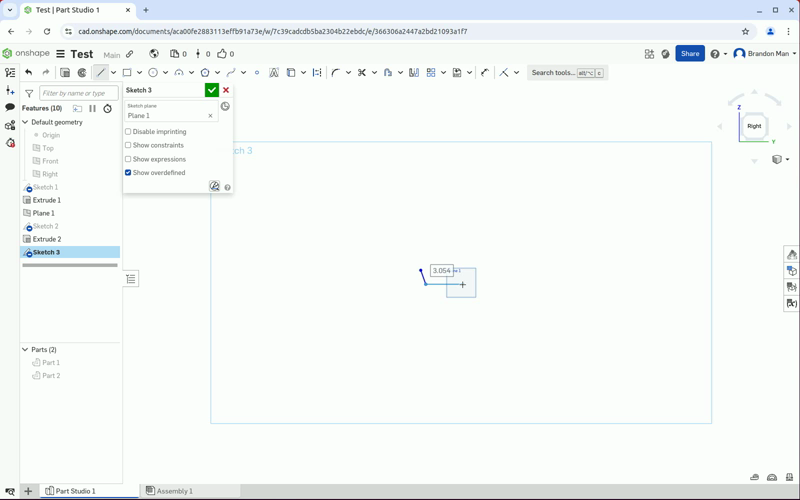
key_up(shift)
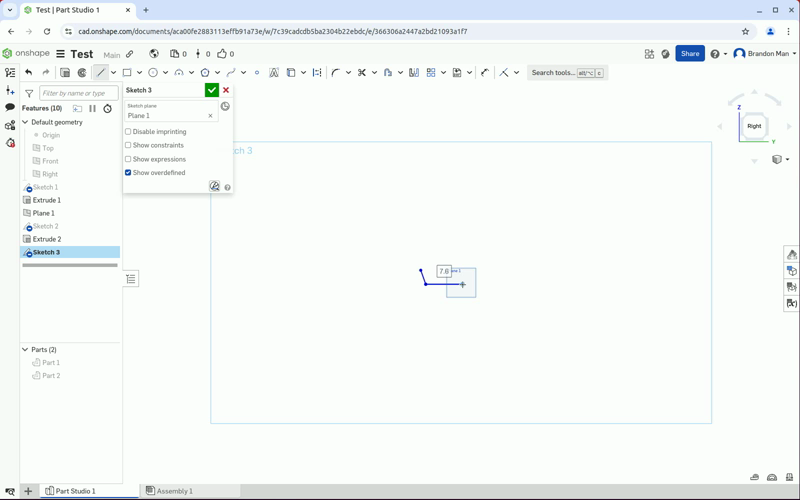
key_down(shift)
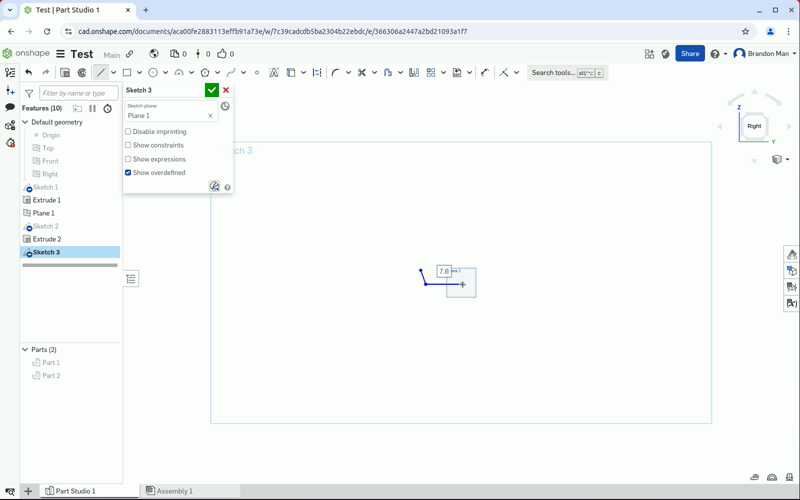
mouse_move(492, 284)
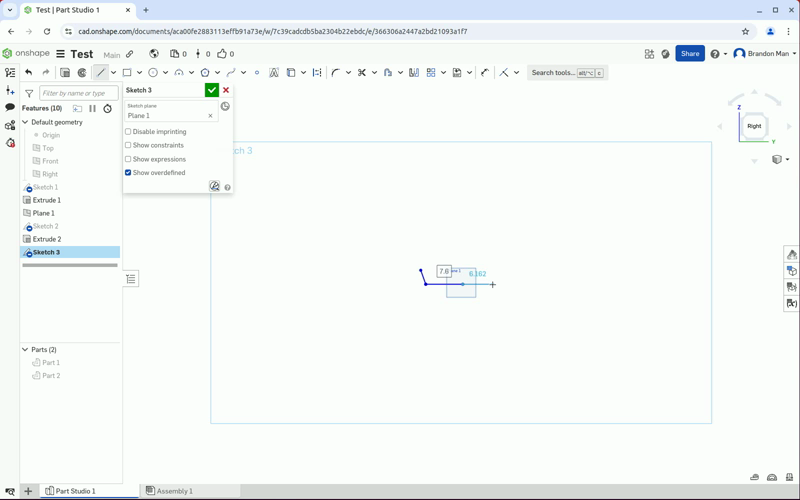
mouse_move(462, 241)
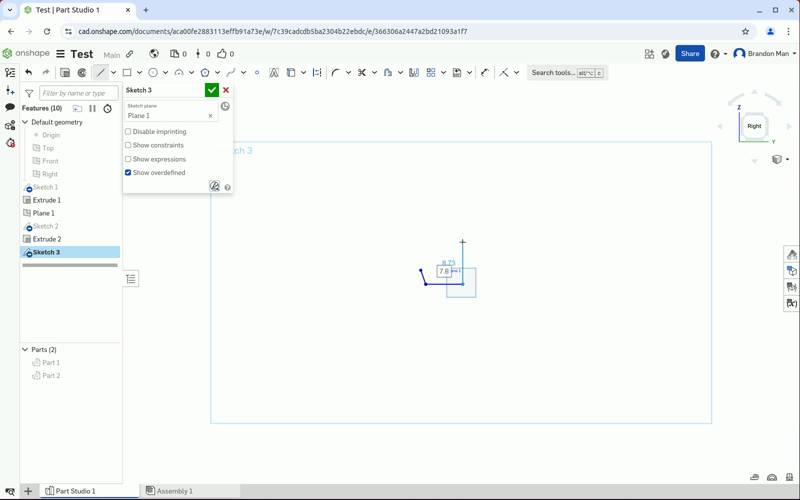
click(462, 241)
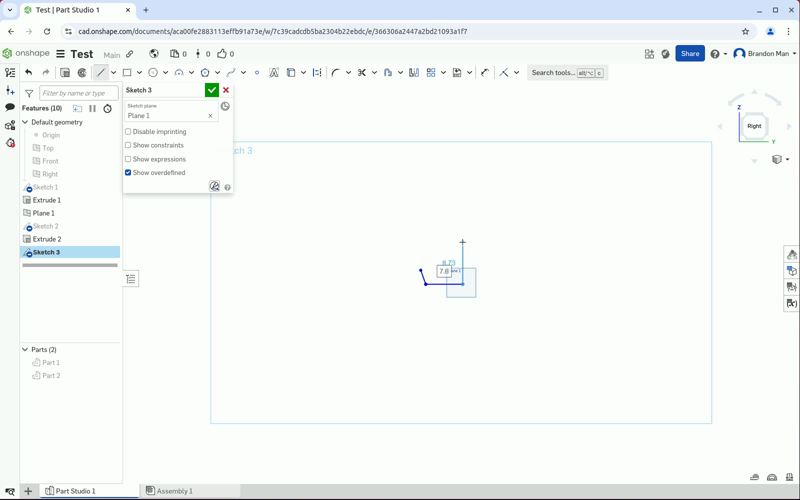
key_up(shift)
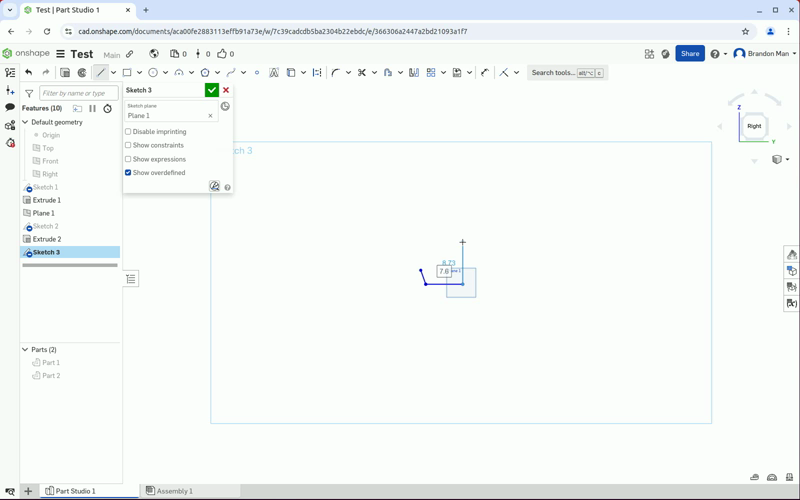
key_down(shift)
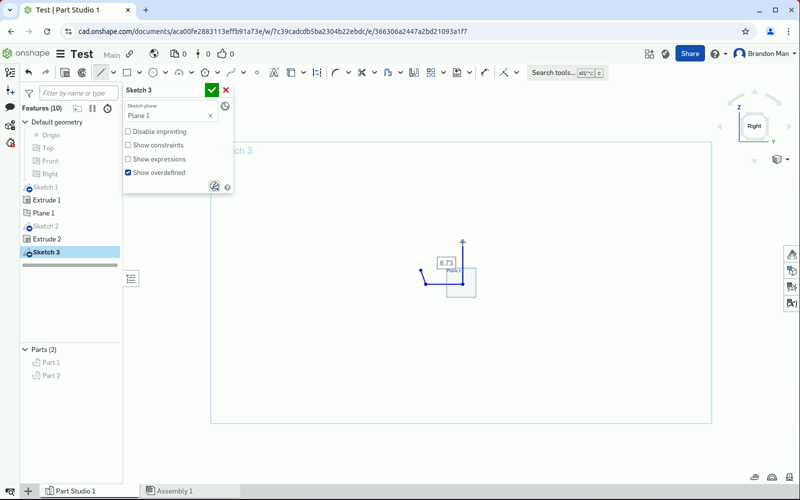
mouse_move(492, 241)
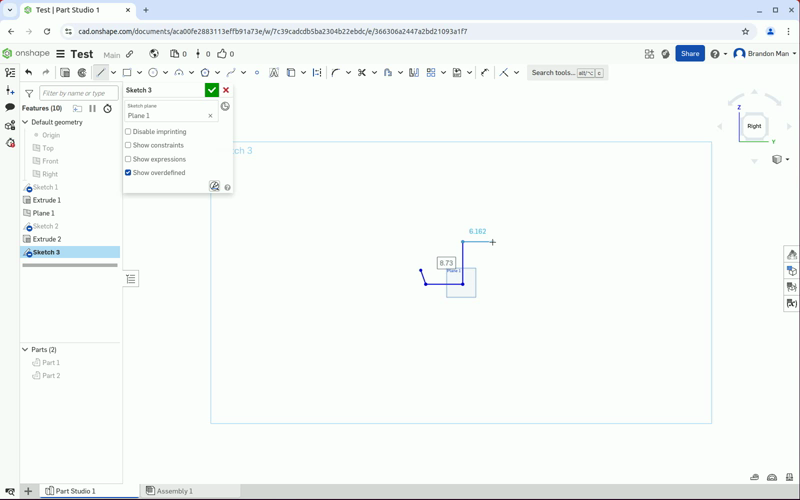
mouse_move(460, 240)
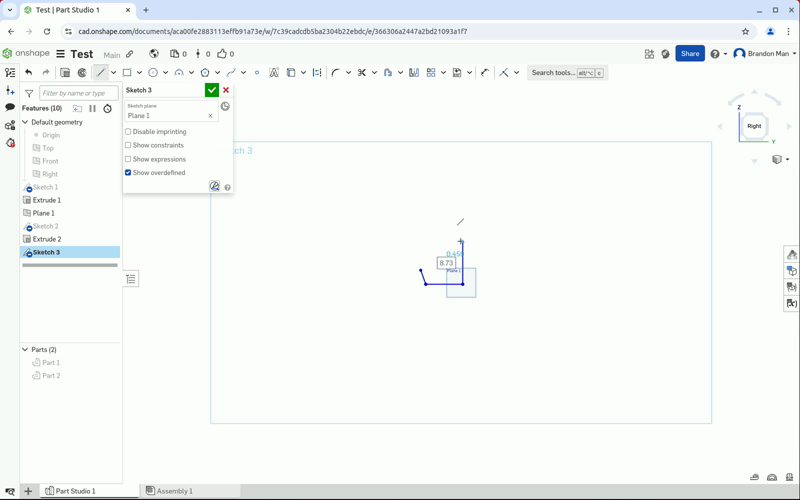
scroll(6)
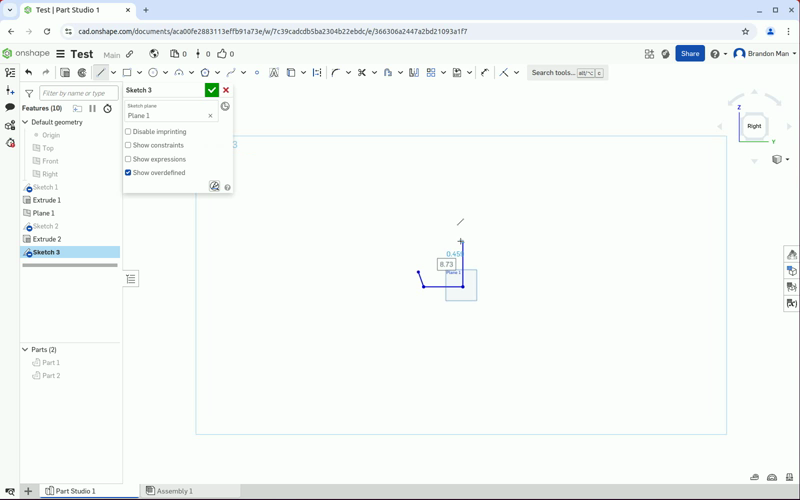
scroll(6)
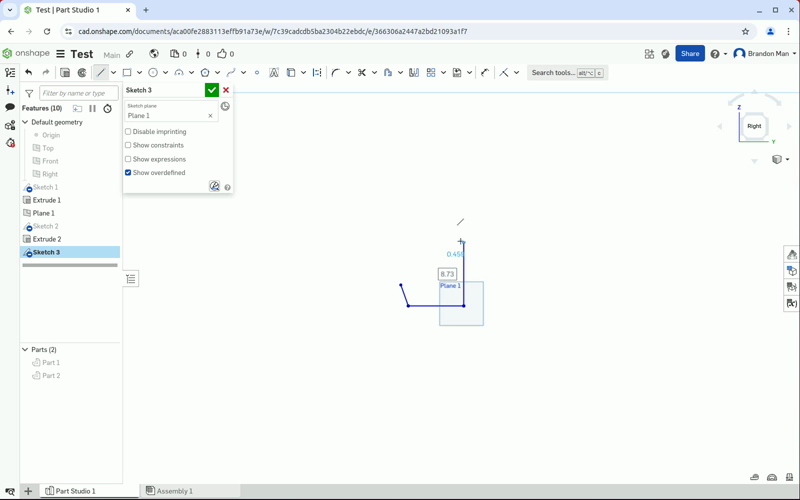
scroll(6)
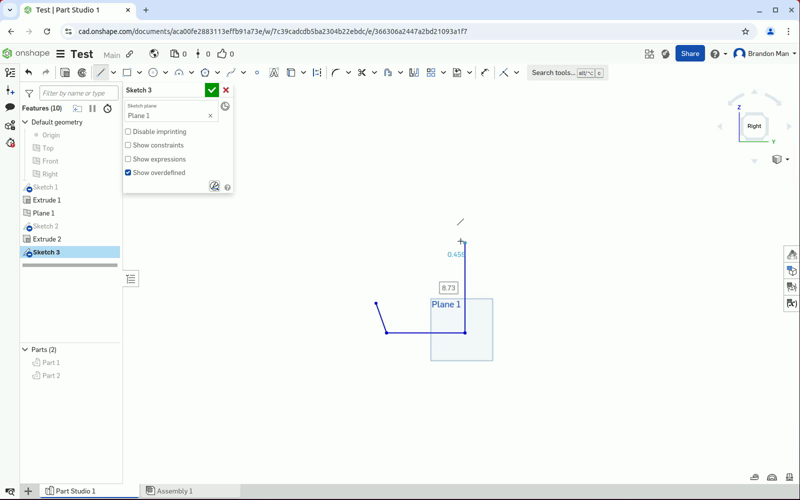
scroll(6)
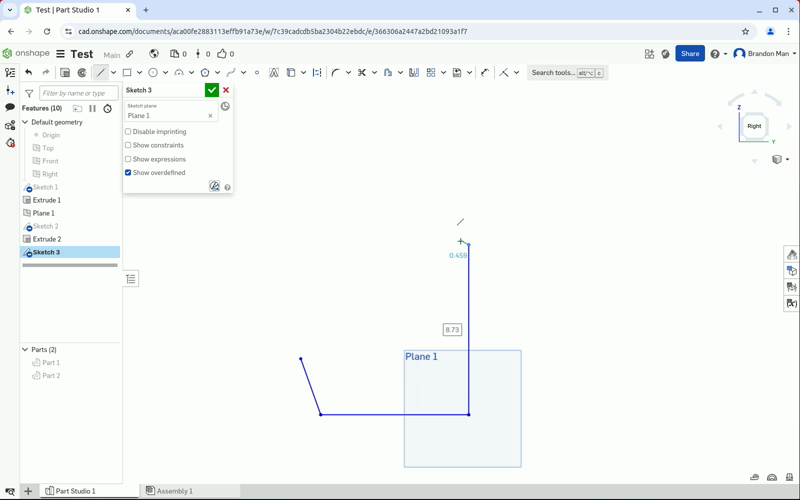
scroll(6)
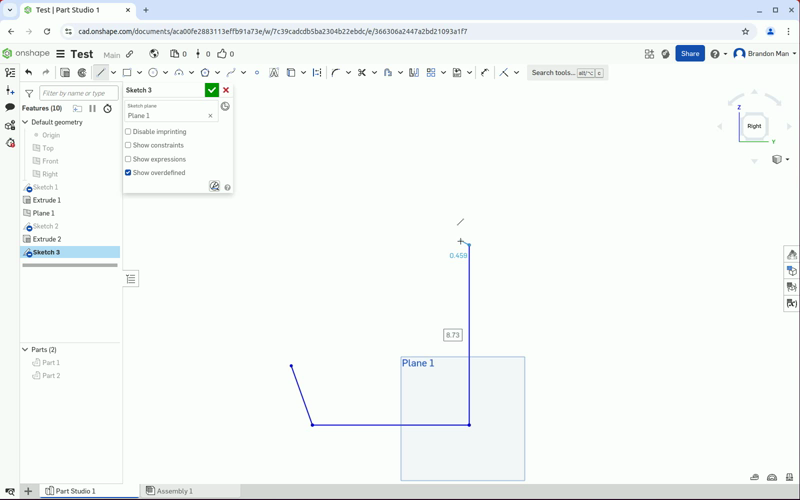
scroll(6)
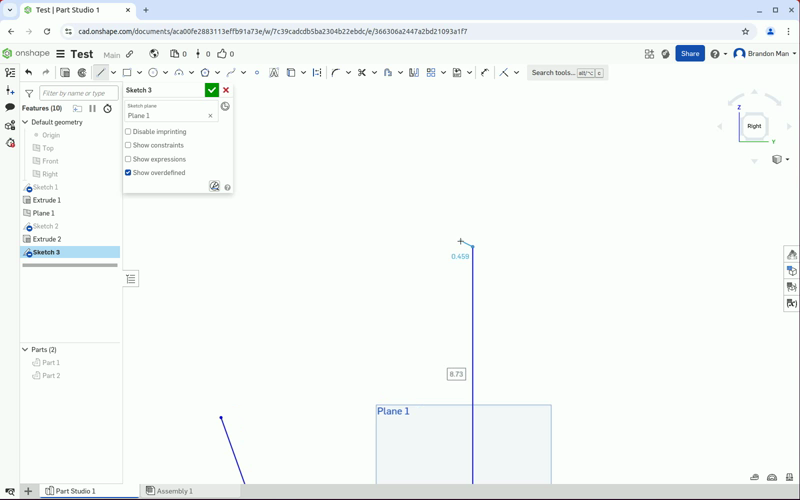
scroll(6)
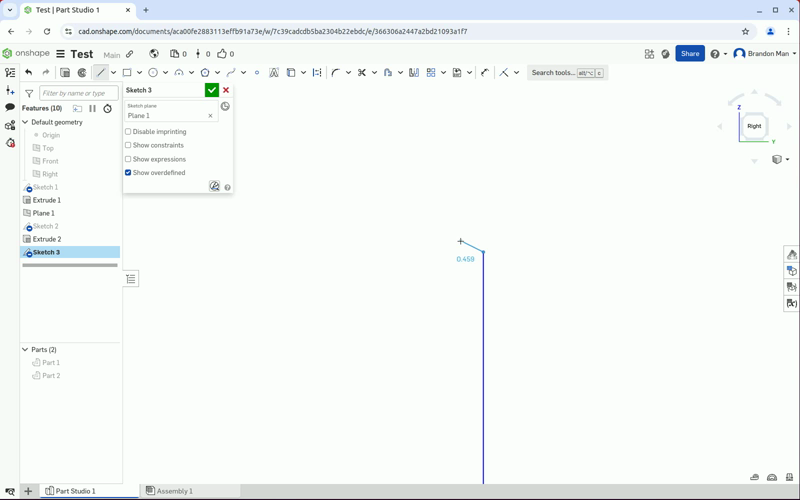
click(460, 240)
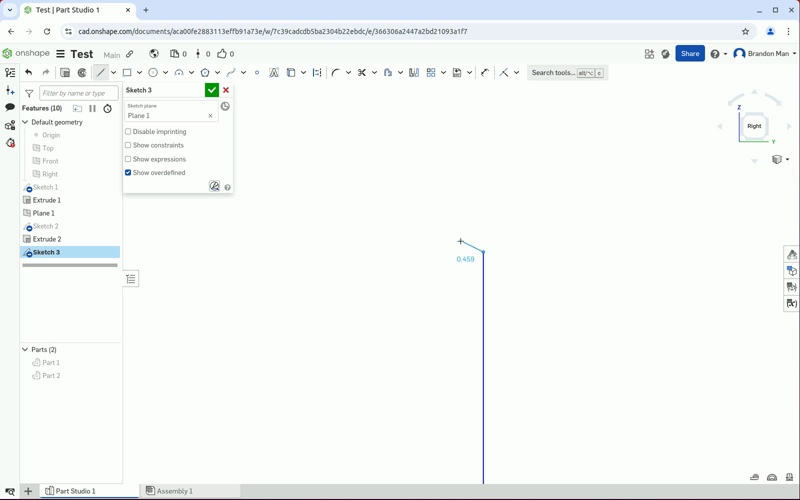
scroll(-6)
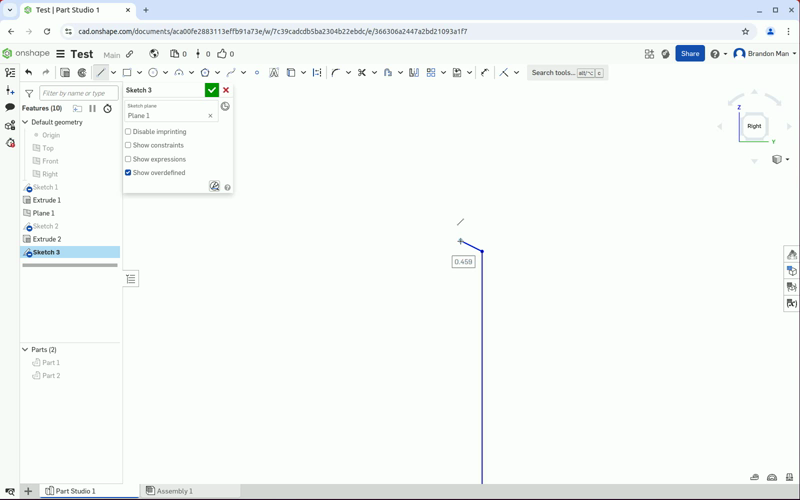
scroll(-6)
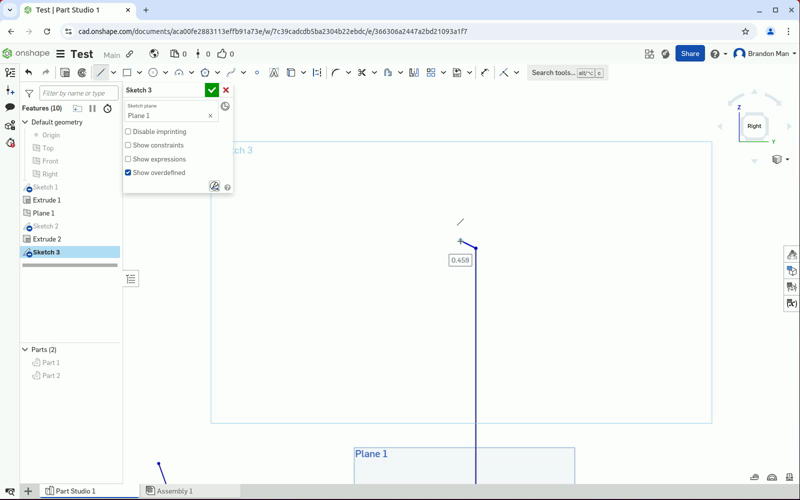
scroll(-6)
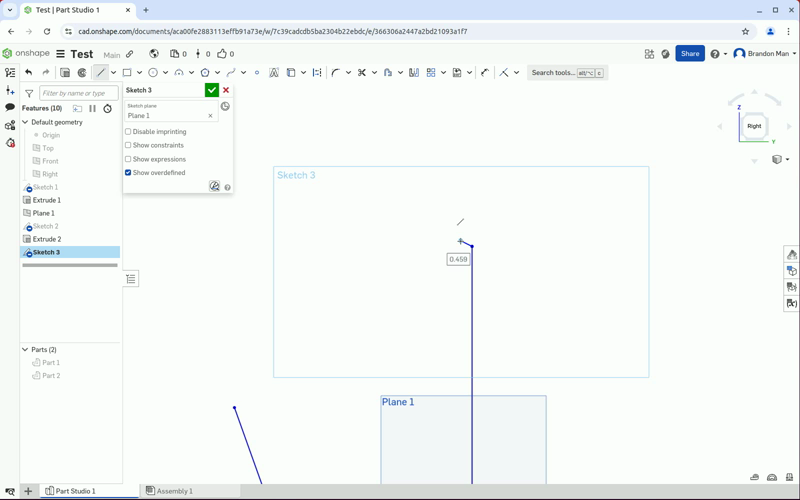
scroll(-6)
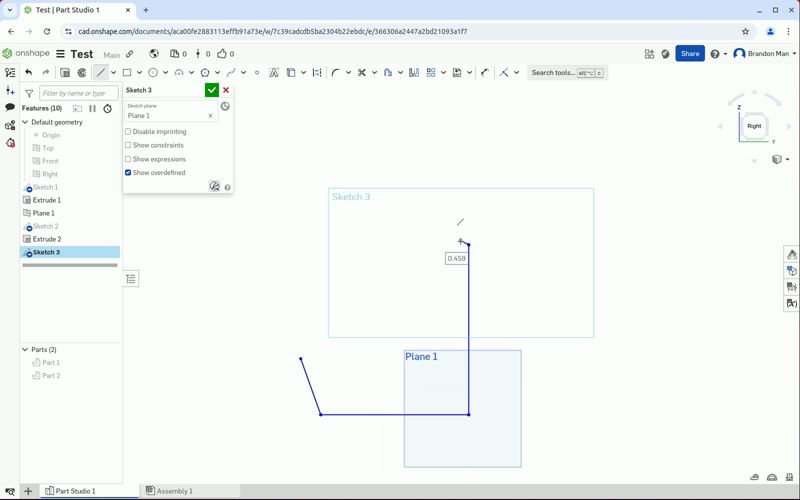
scroll(-6)
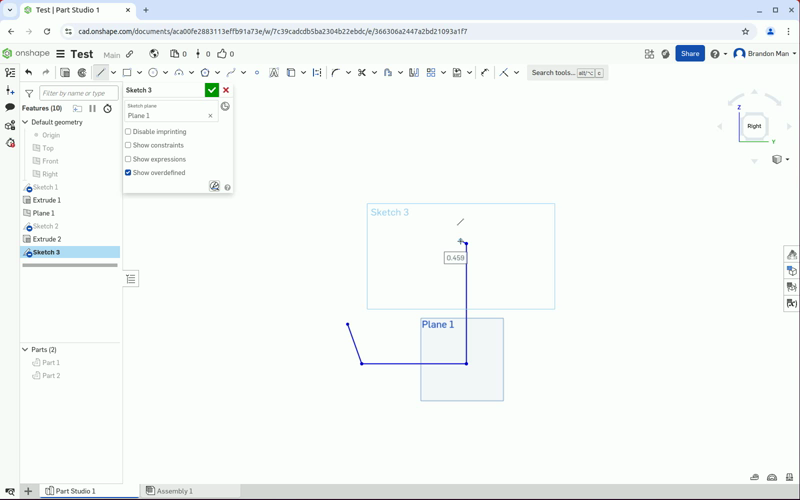
scroll(-6)
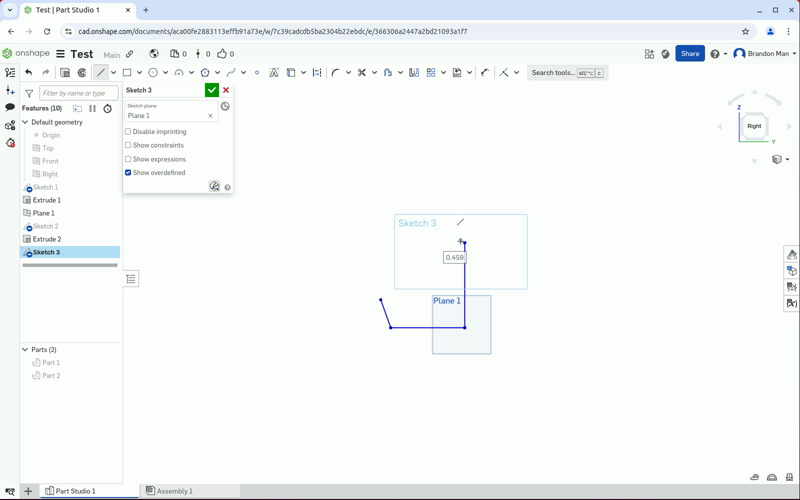
scroll(-6)
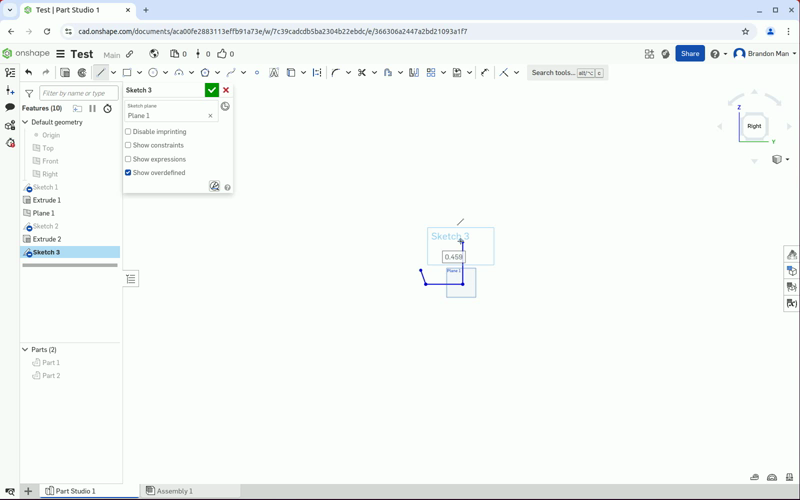
key_up(shift)
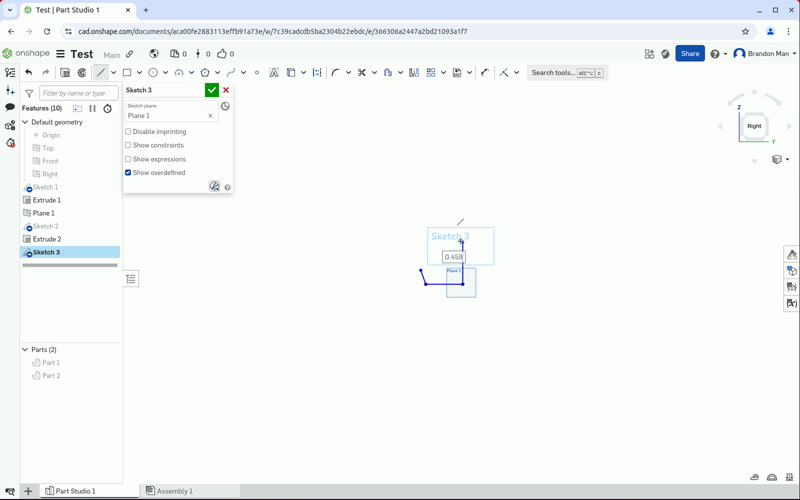
mouse_move(490, 240)
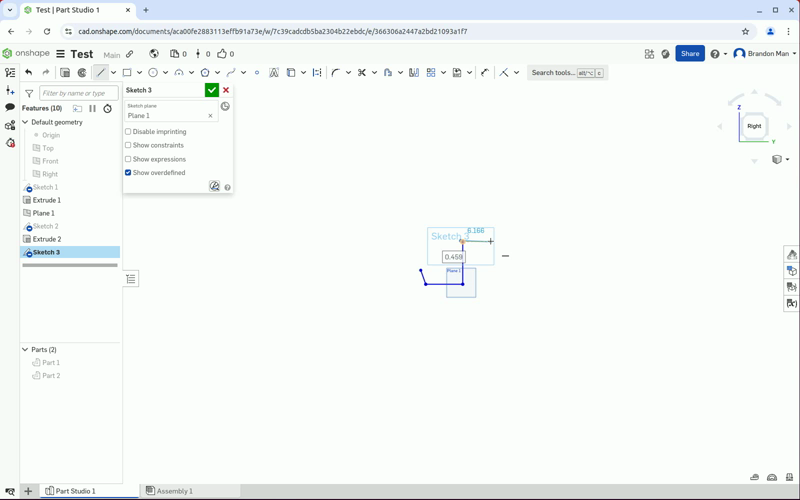
key_down(shift)
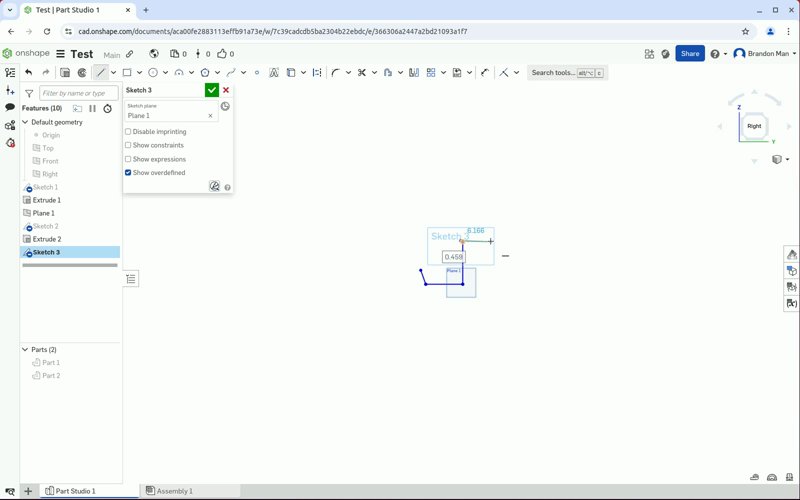
mouse_move(420, 270)
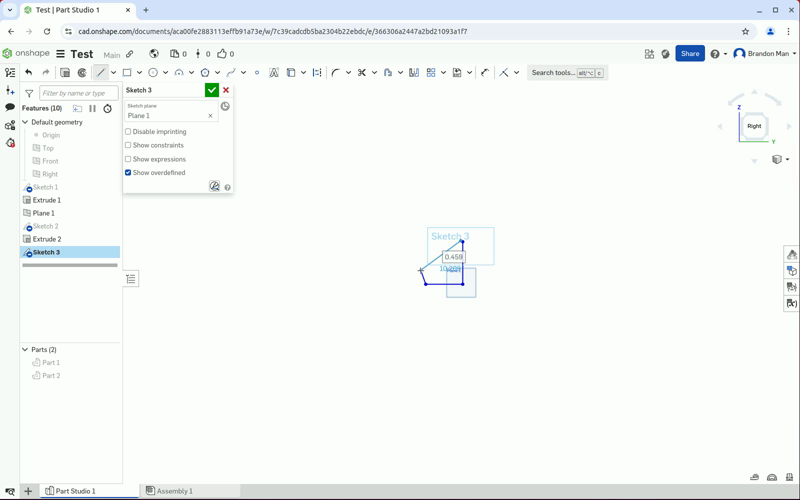
key_up(shift)
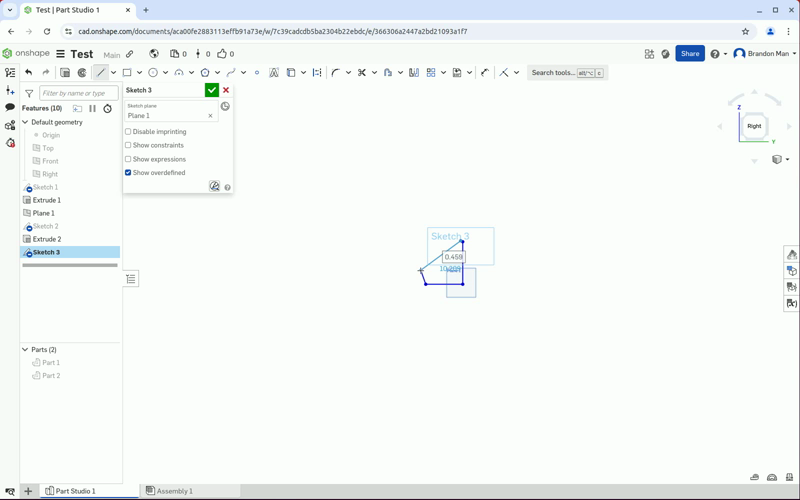
click(420, 270)
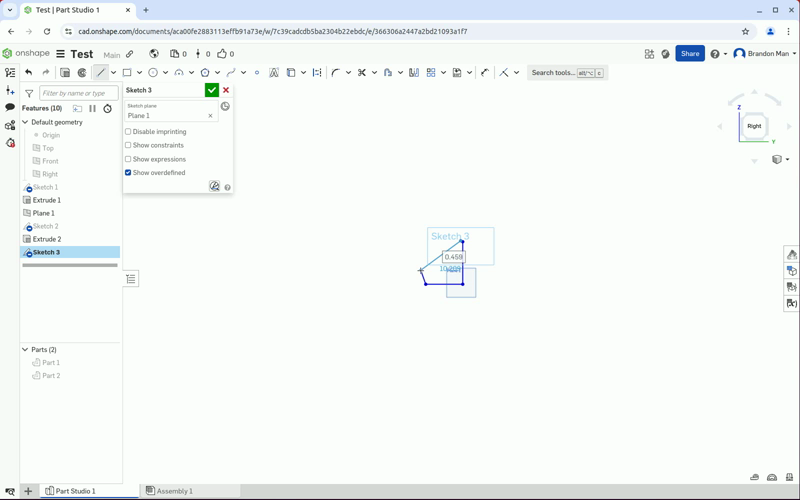
key(esc)
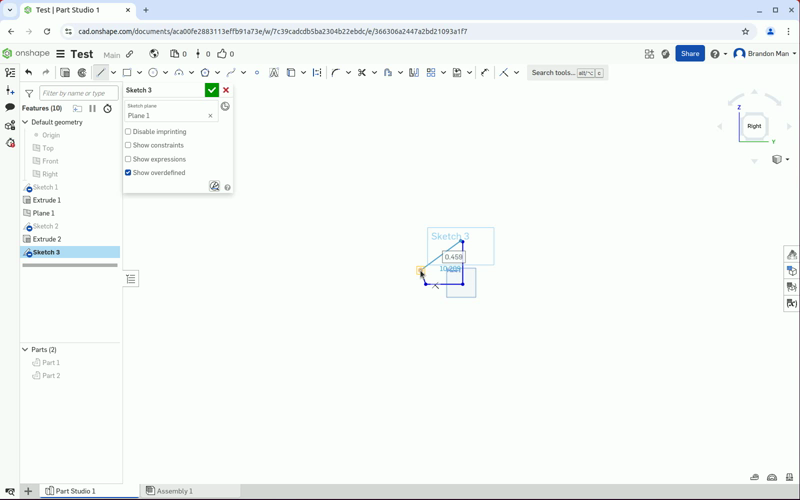
mouse_move(435, 263)
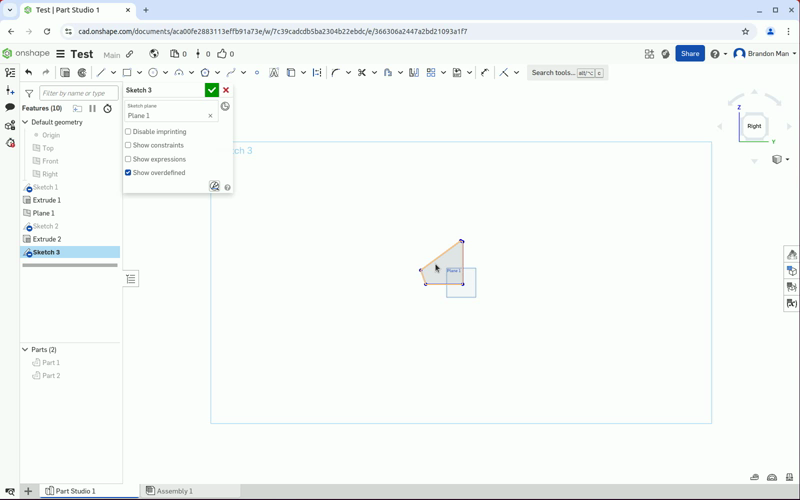
scroll(6)
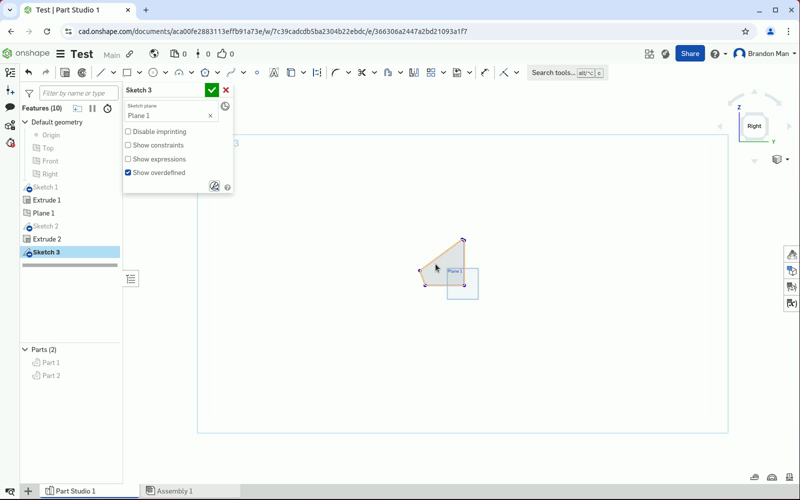
scroll(6)
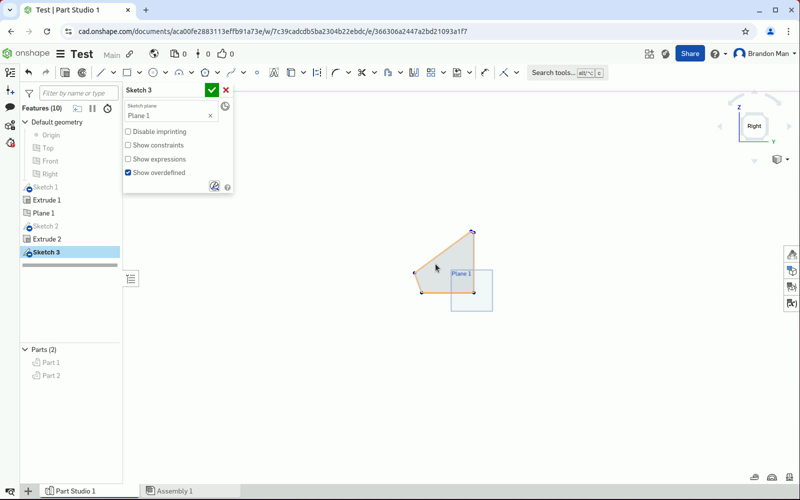
scroll(6)
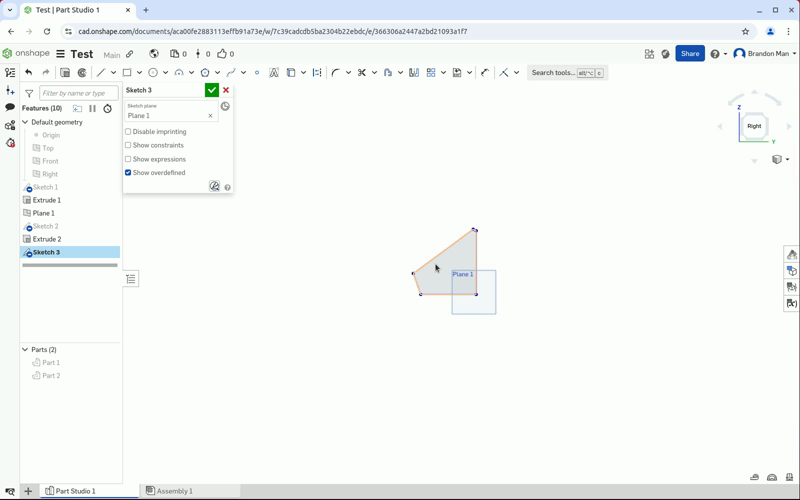
scroll(6)
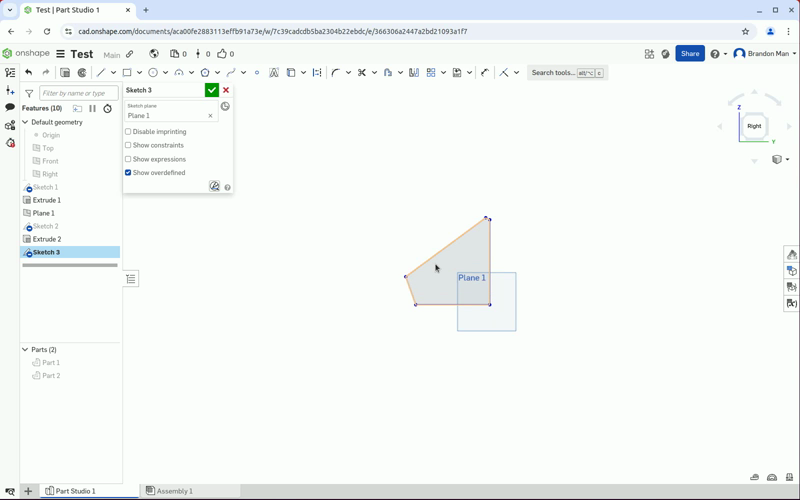
scroll(6)
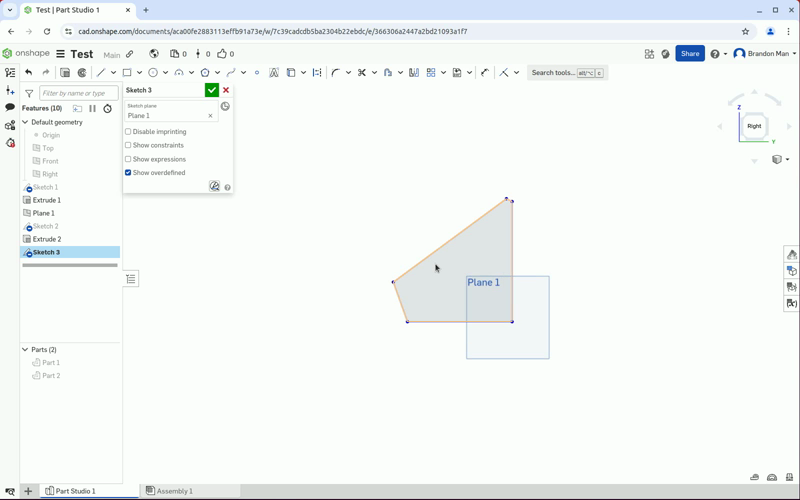
scroll(6)
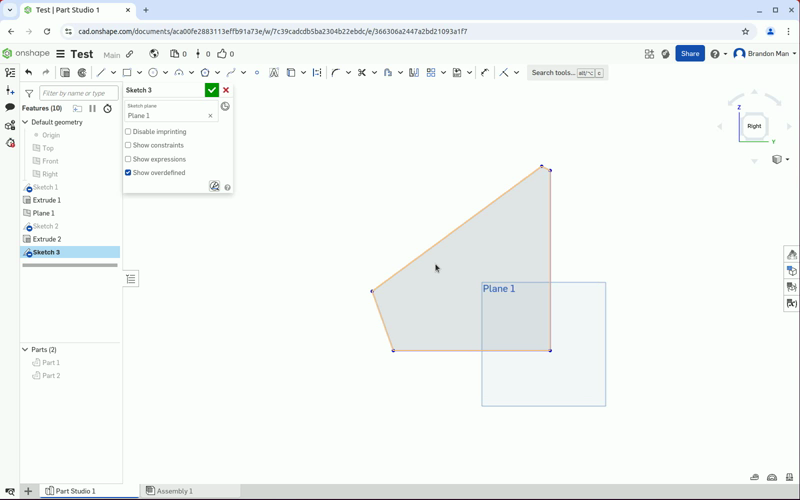
scroll(6)
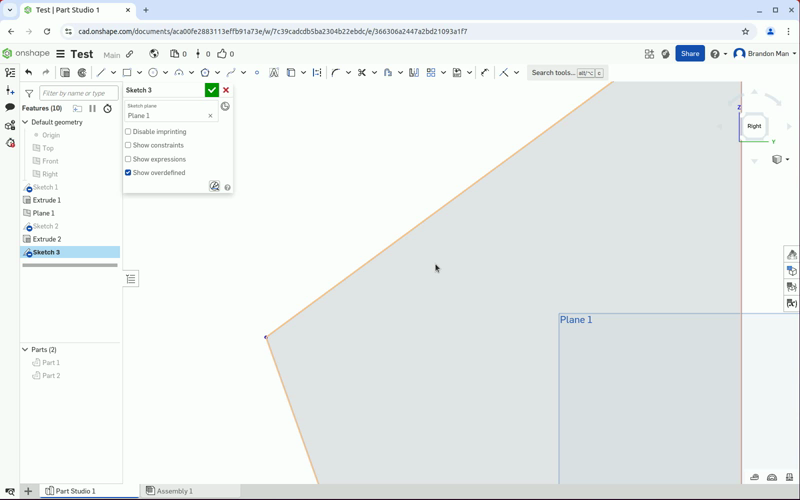
click(435, 263)
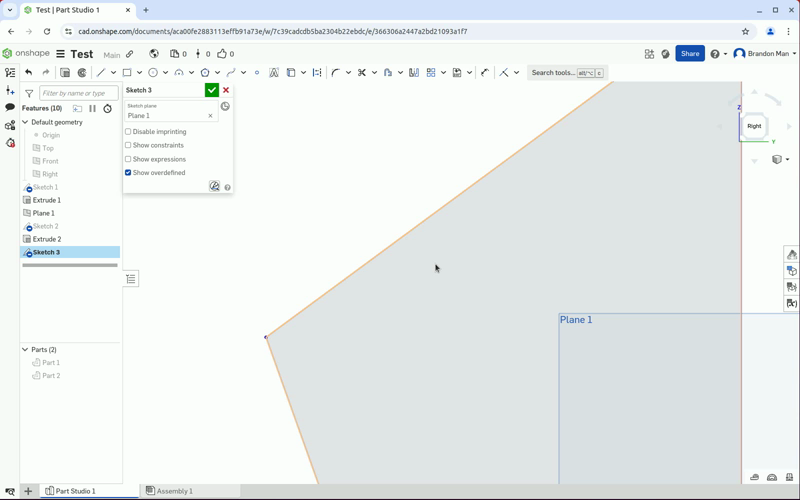
scroll(-6)
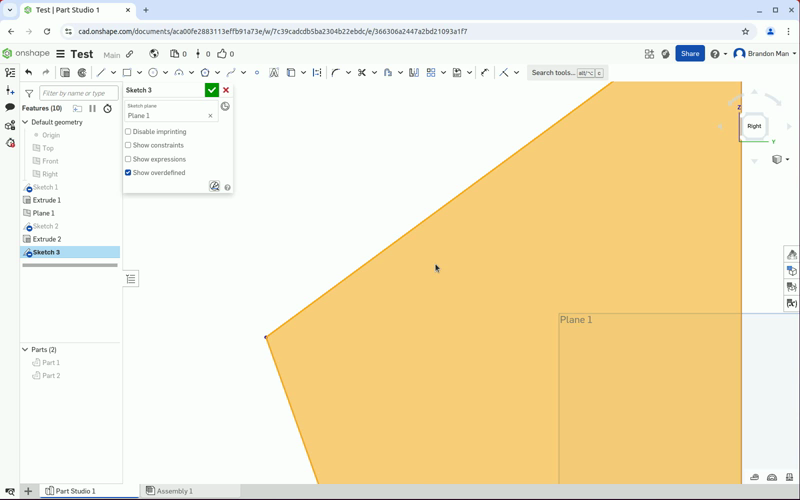
scroll(-6)
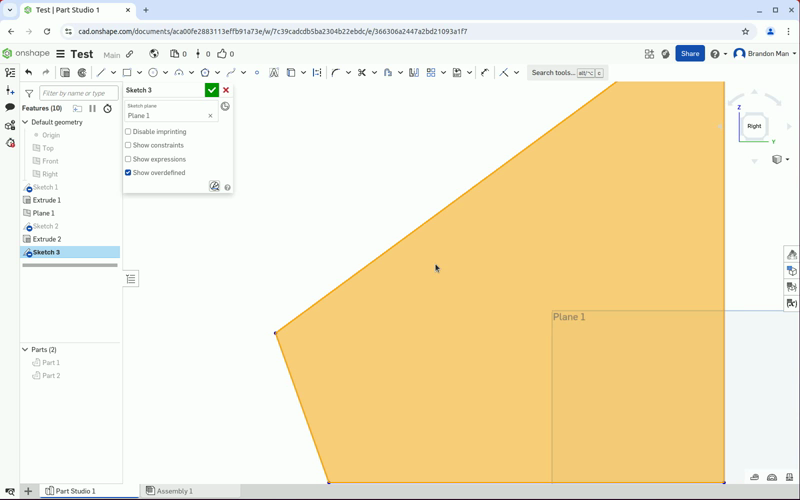
scroll(-6)
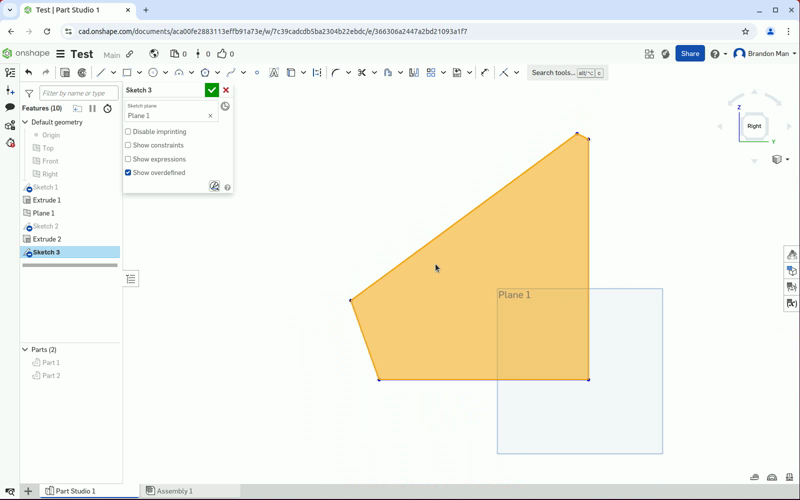
scroll(-6)
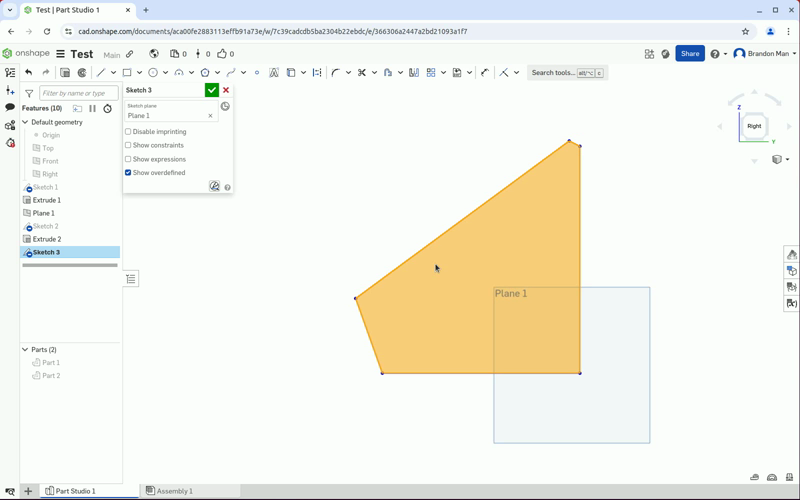
scroll(-6)
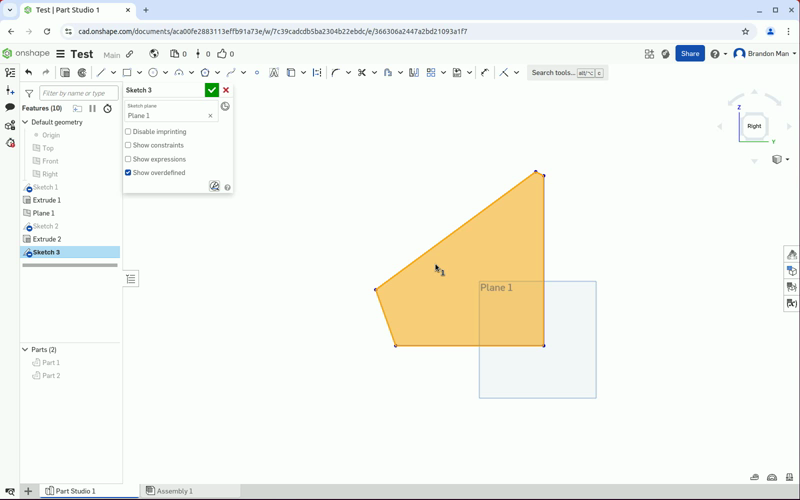
scroll(-6)
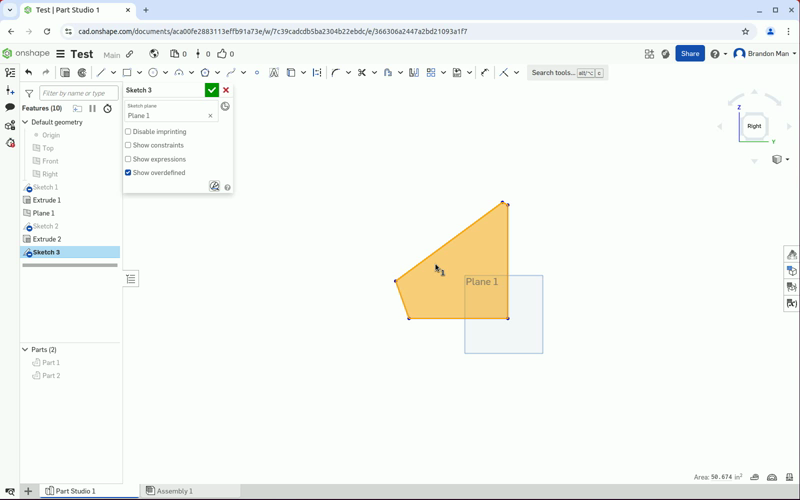
scroll(-6)
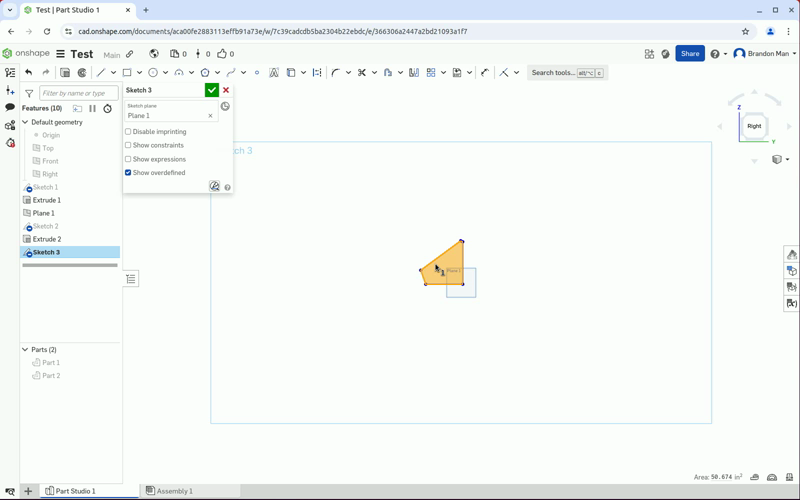
mouse_move(73, 352)
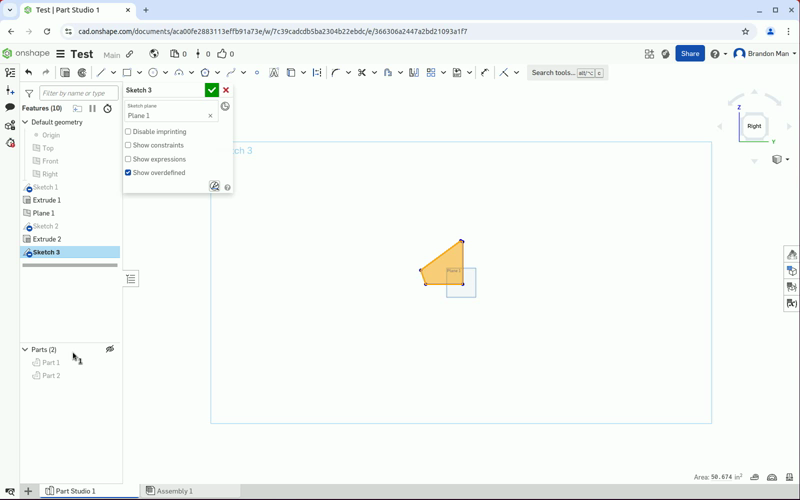
key(shift+y)
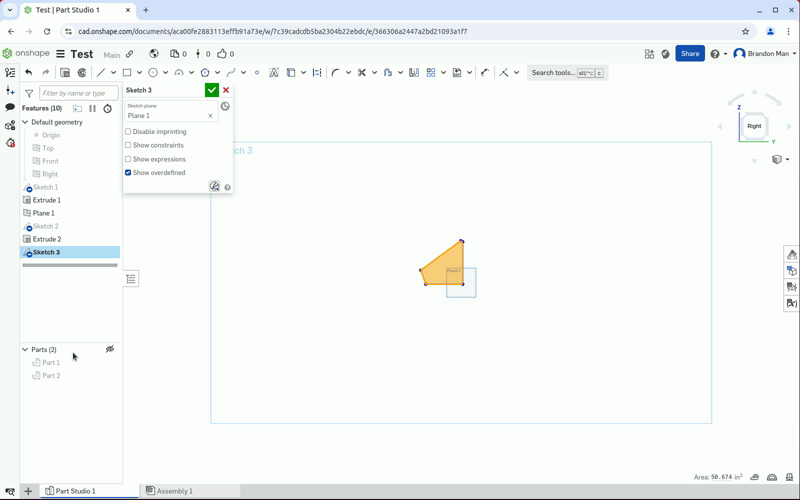
key(shift+e)
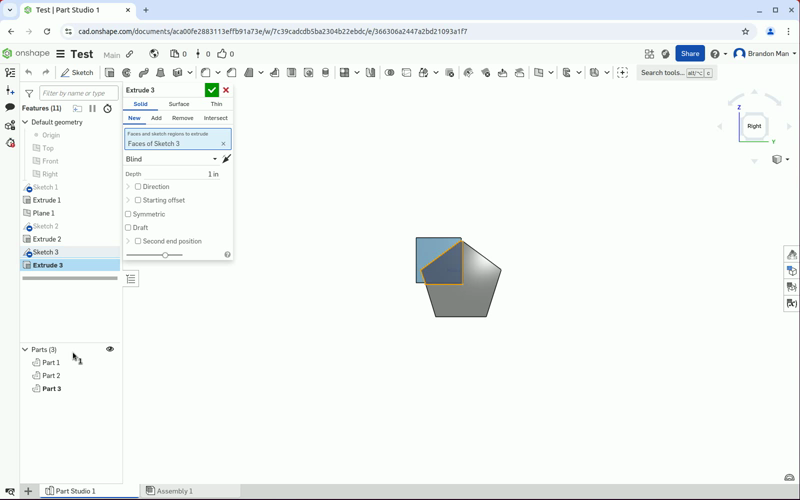
mouse_move(143, 106)
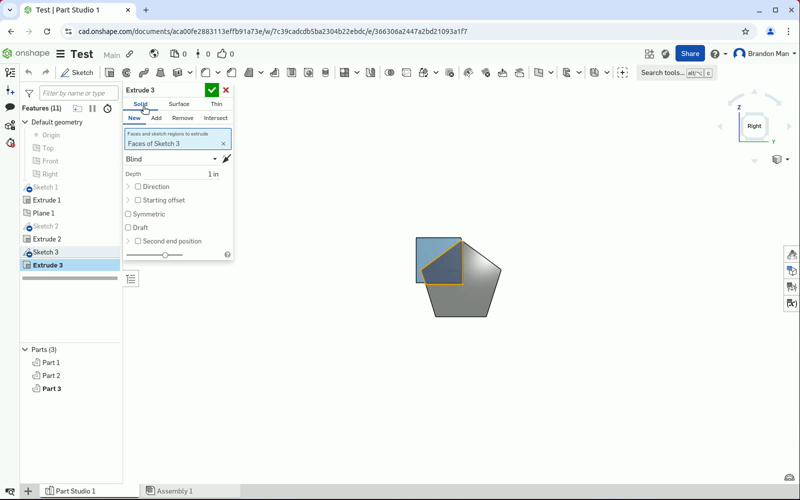
click(143, 106)
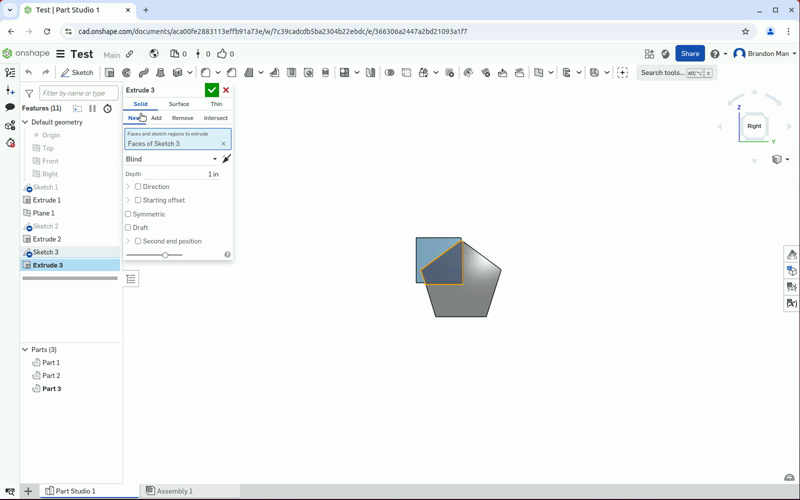
mouse_move(137, 120)
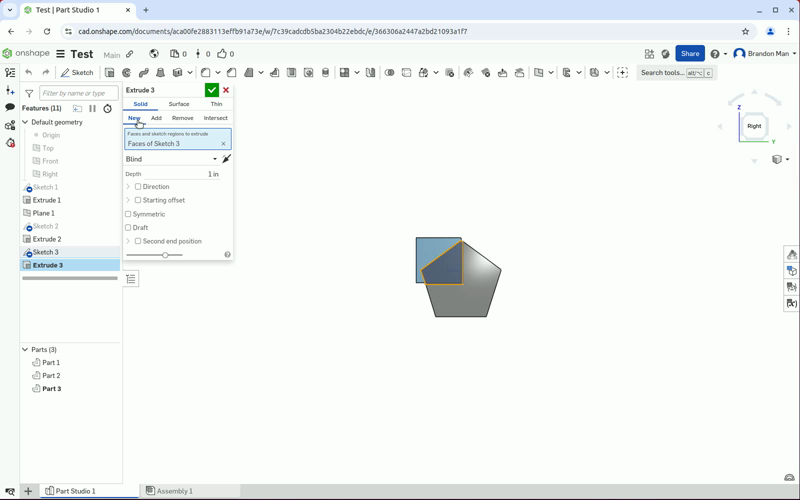
click(137, 120)
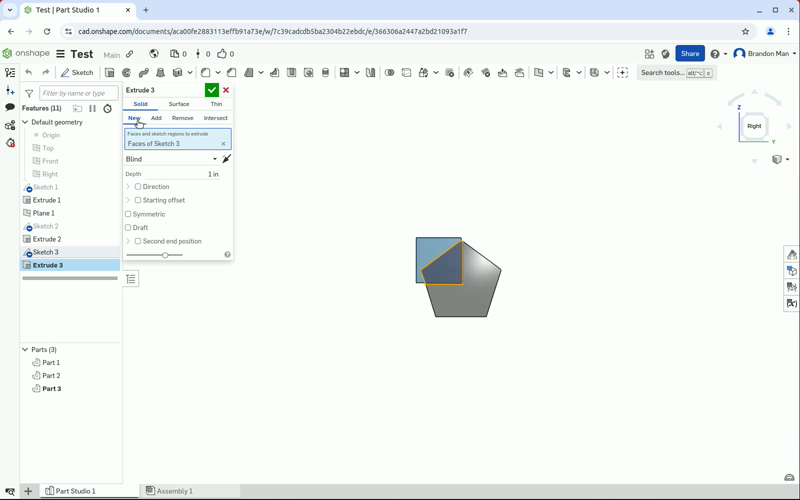
key(tab, 4)
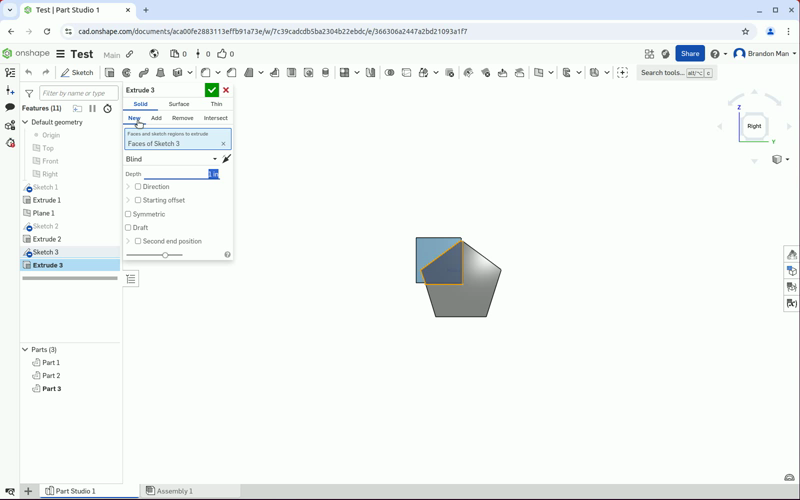
text(18.535)
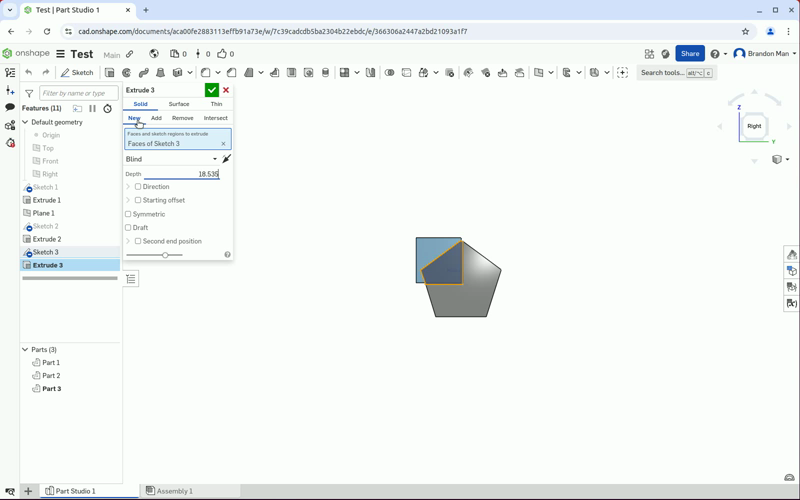
key(enter)
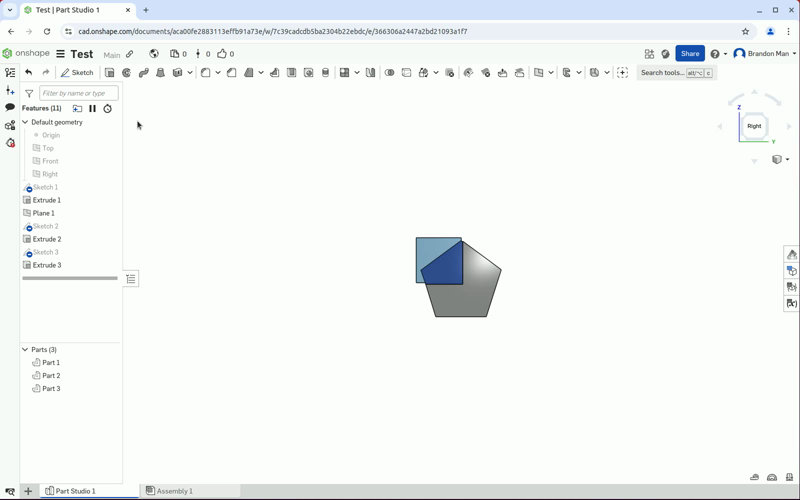
key(shift+h)
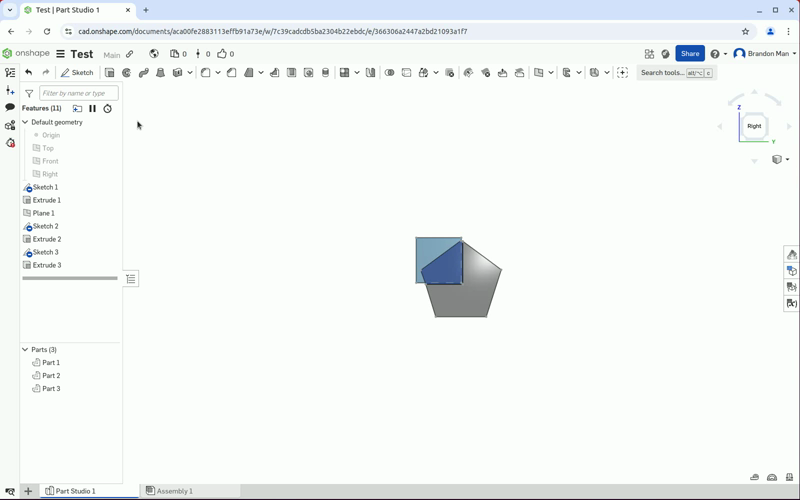
key(shift+h)
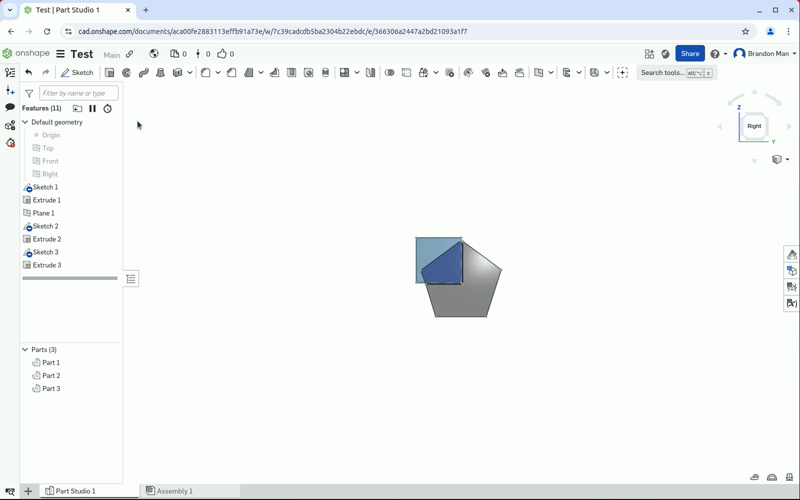
key(shift+7)
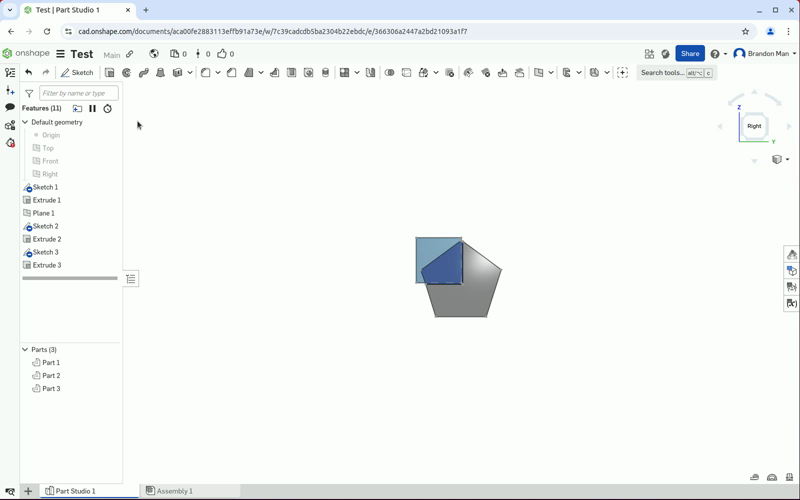
key(right, 2)
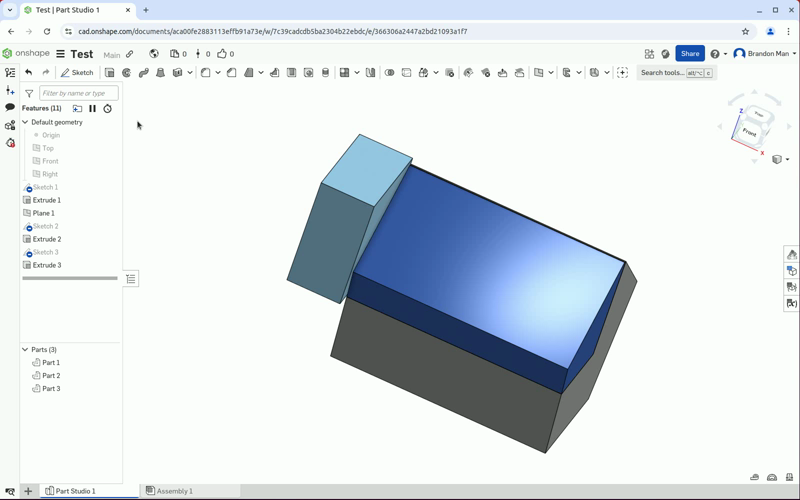
key(down, 2)
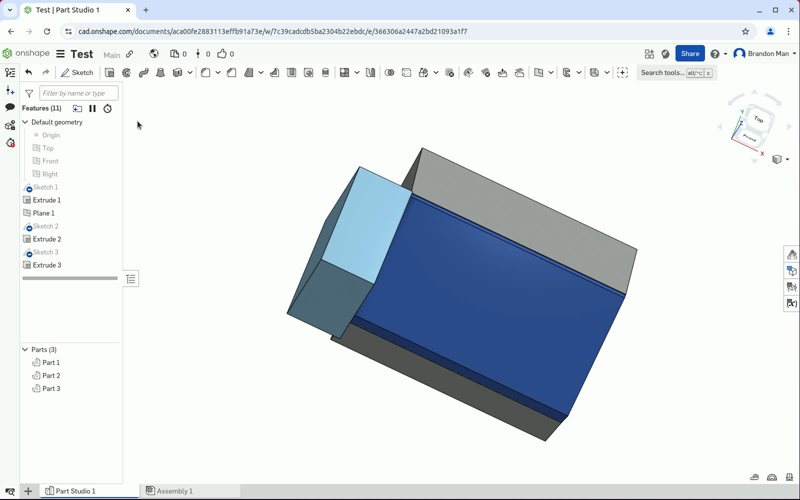
key(up, 2)
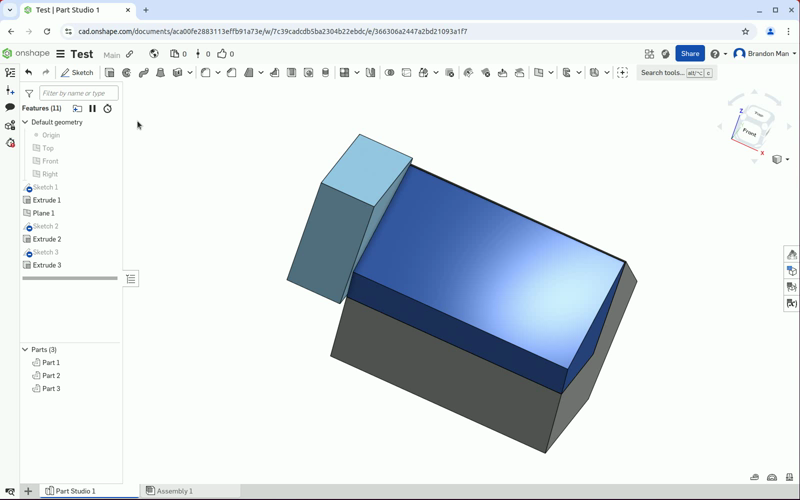
key(left, 2)
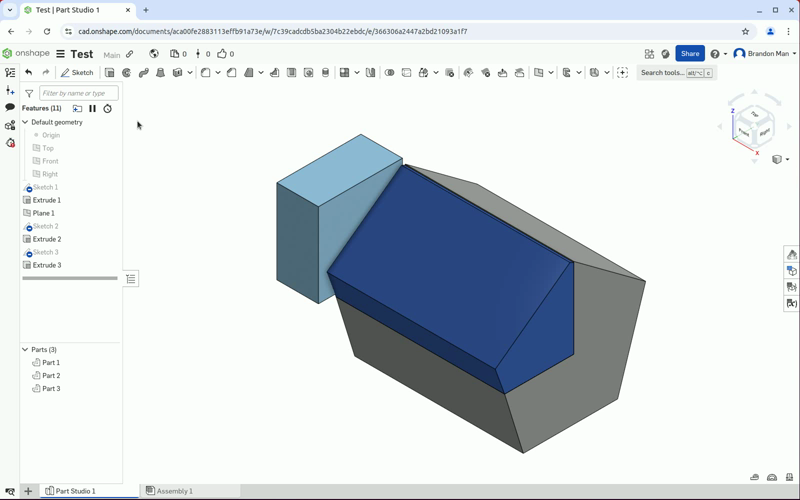
mouse_move(73, 189)
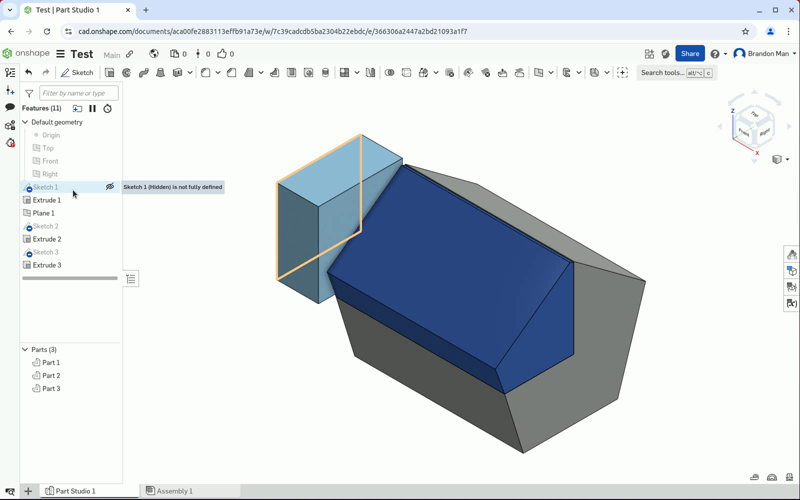
click(73, 189)